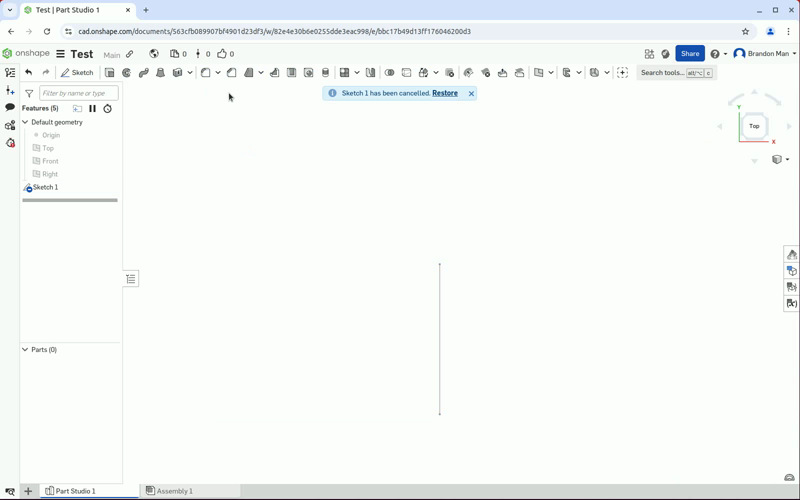
key(shift+h)
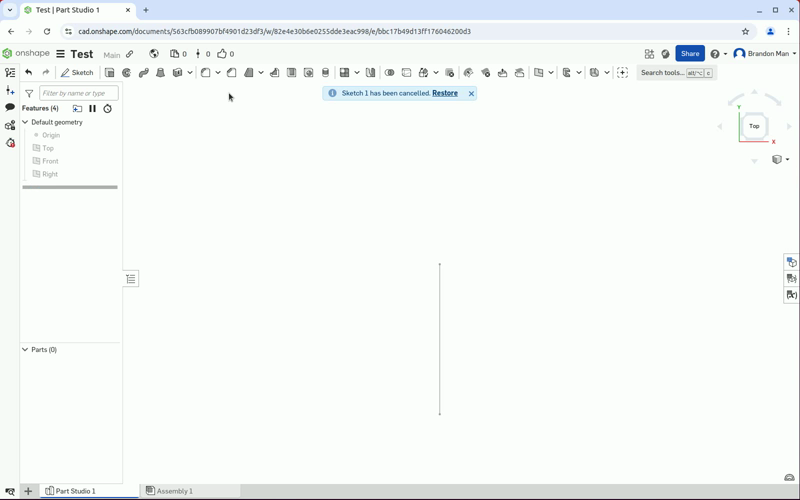
mouse_move(73, 352)
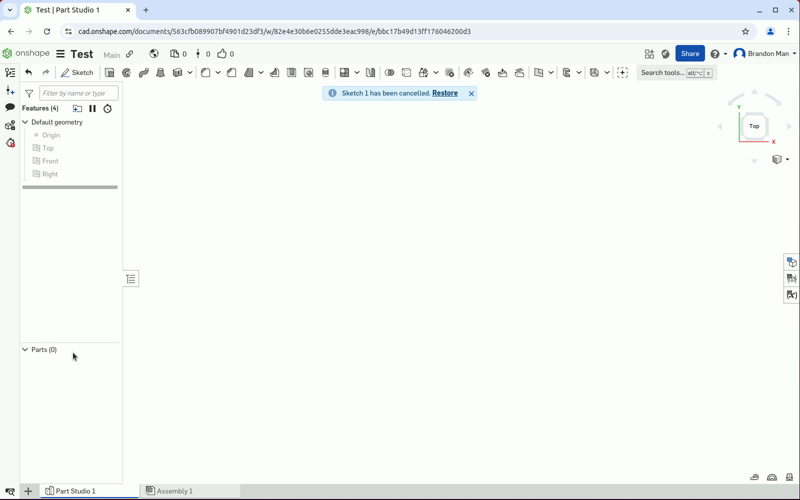
key(y)
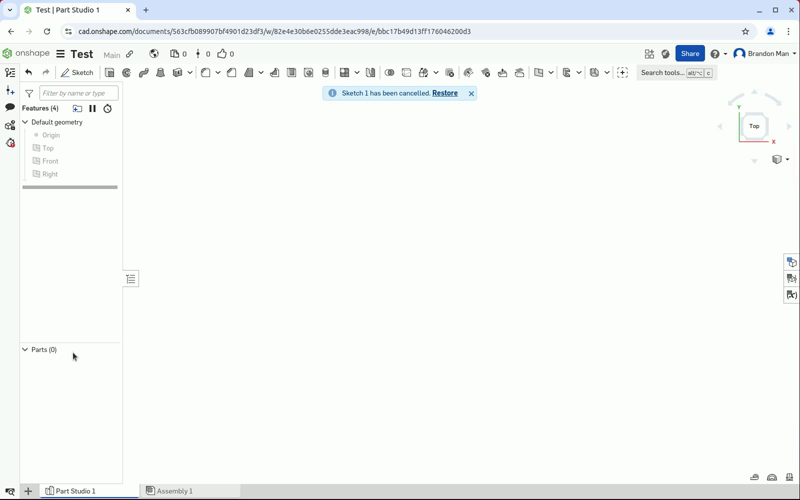
key(shift+p)
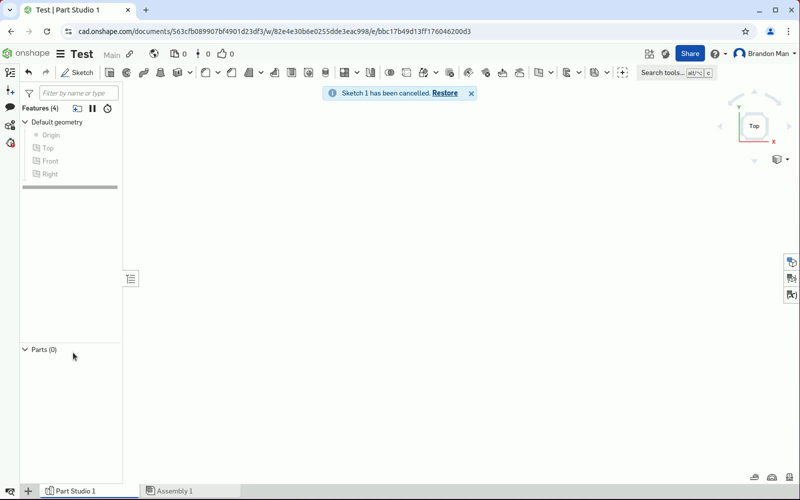
key(space)
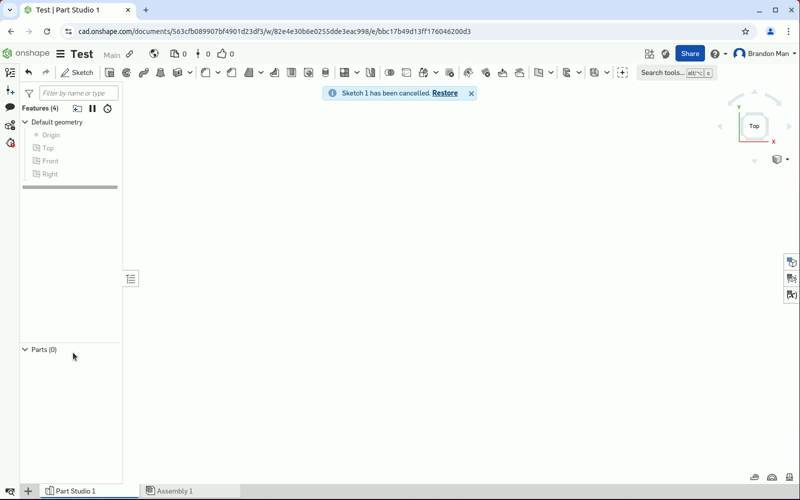
key_down(shift)
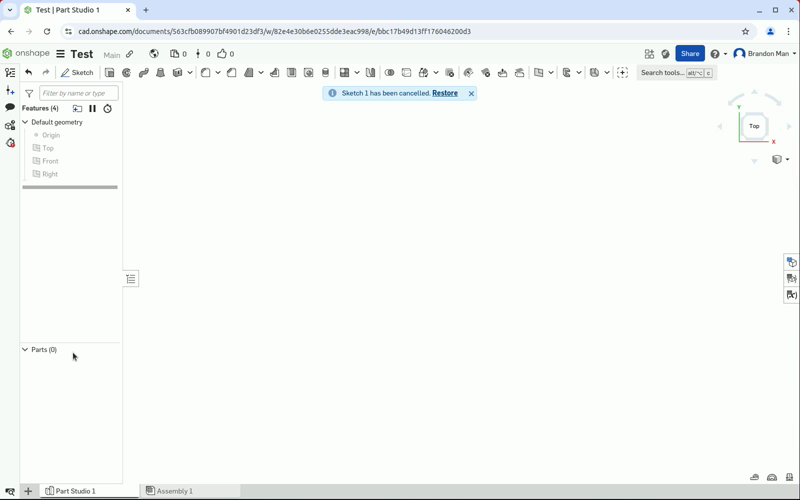
key(up)
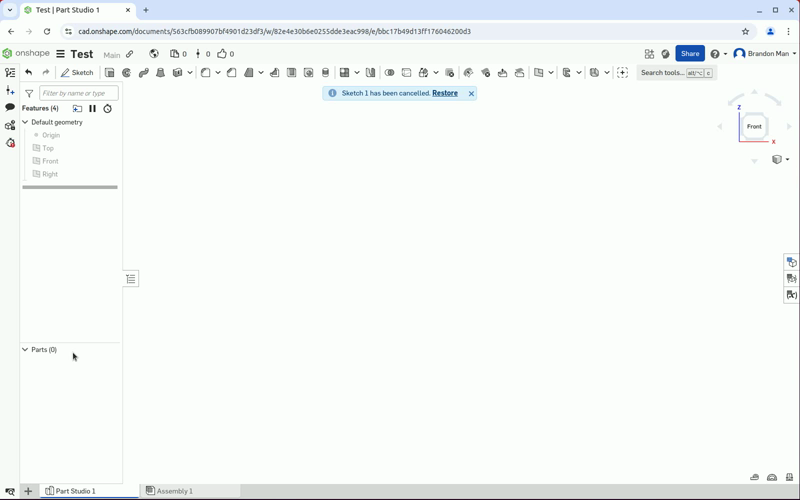
key_up(shift)
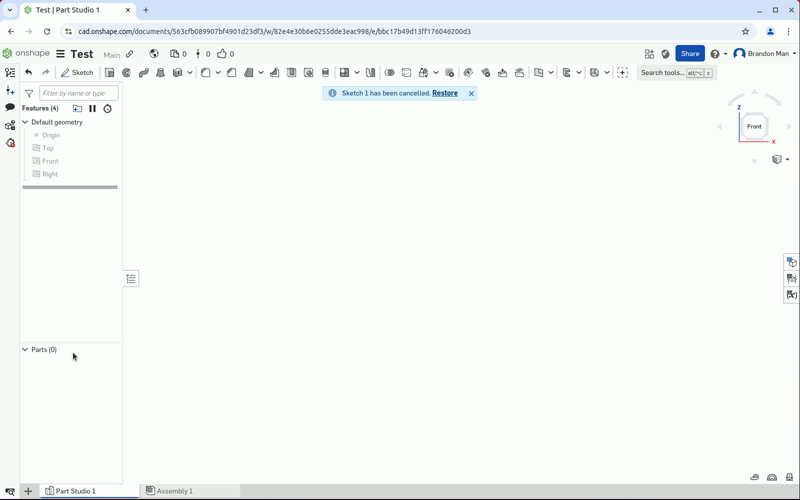
key(space)
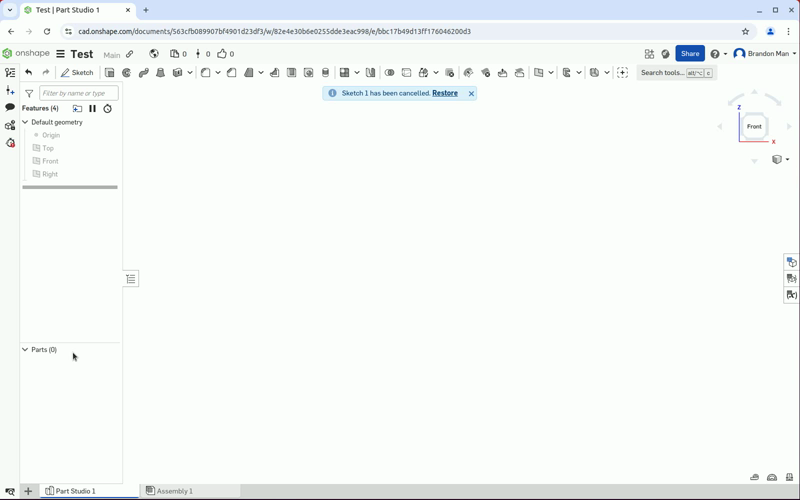
key_down(shift)
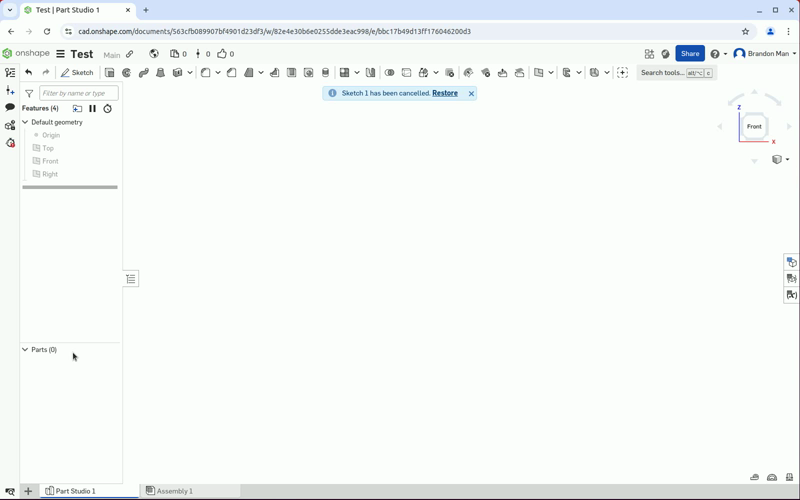
key(left)
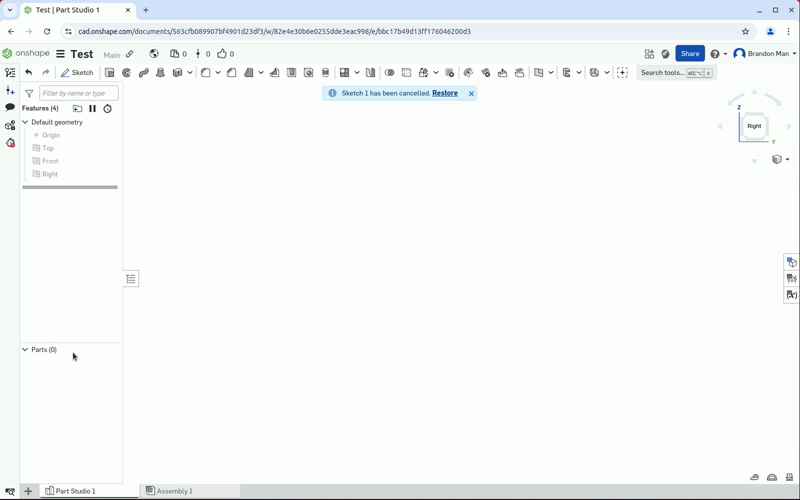
key_up(shift)
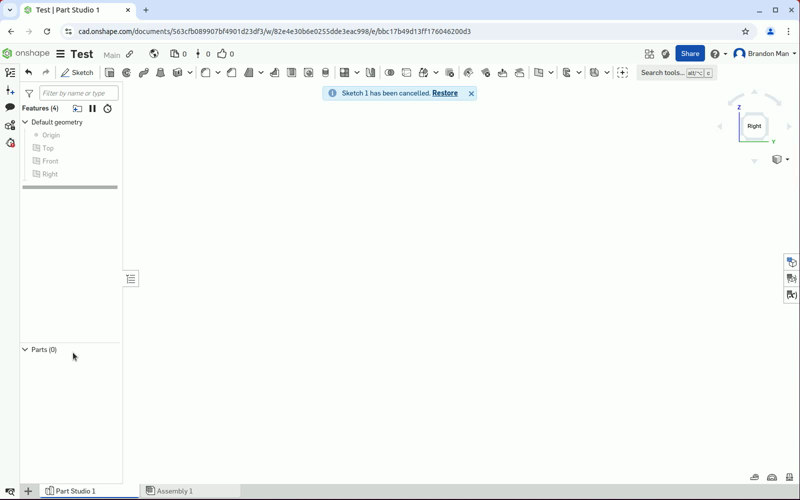
mouse_move(73, 352)
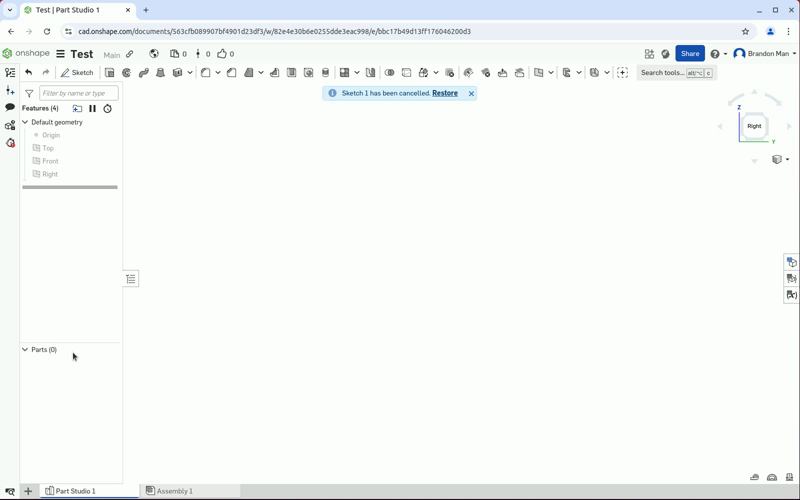
key(shift+y)
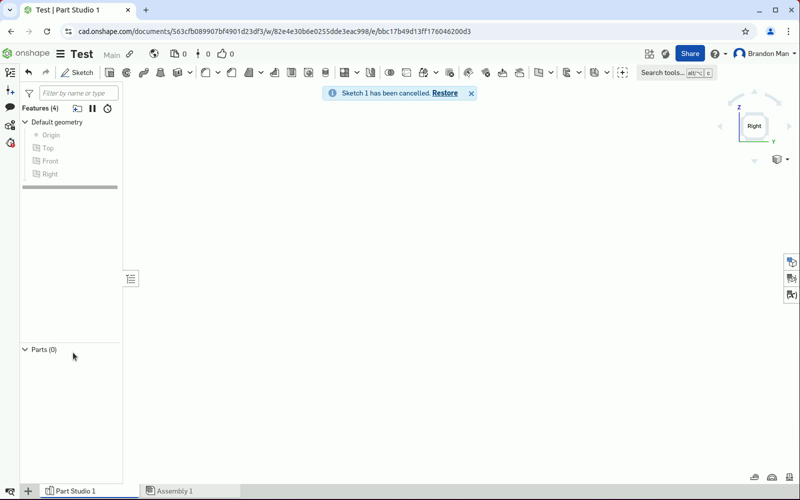
key(shift+s)
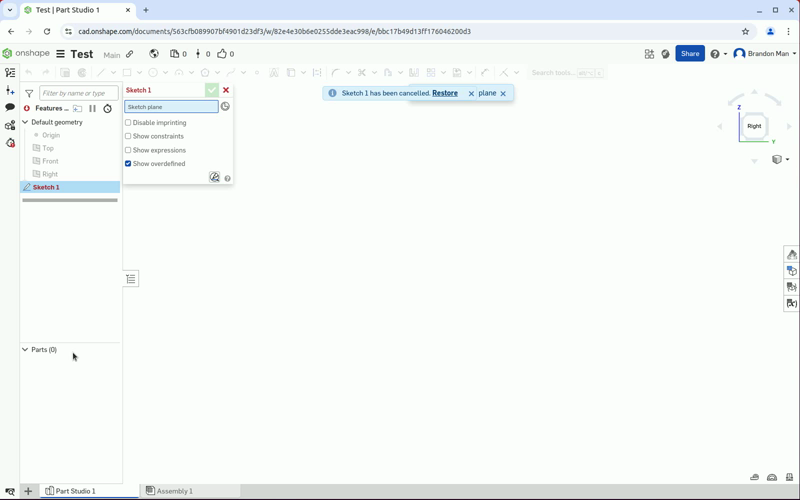
mouse_move(73, 176)
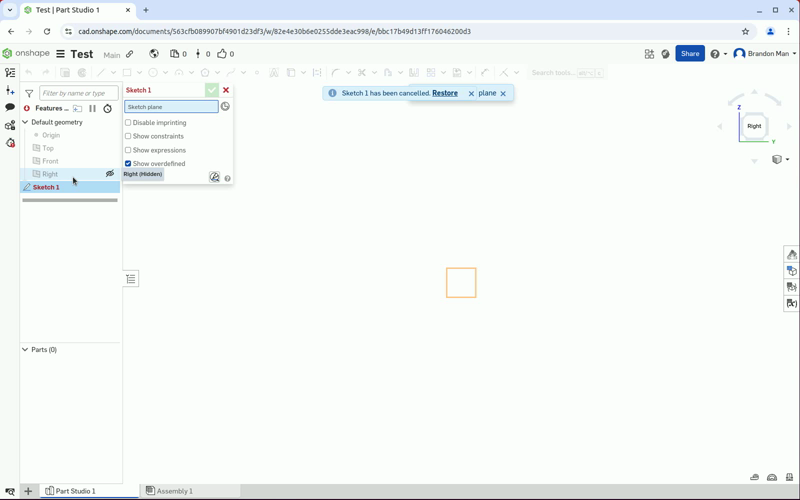
click(73, 176)
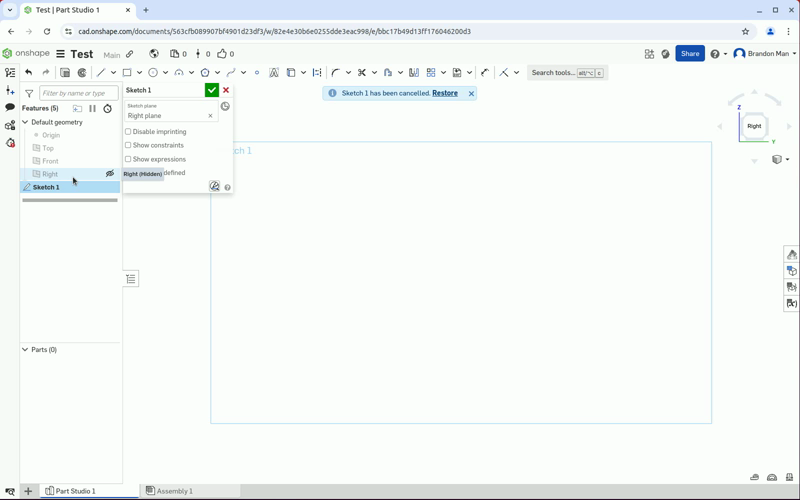
mouse_move(73, 352)
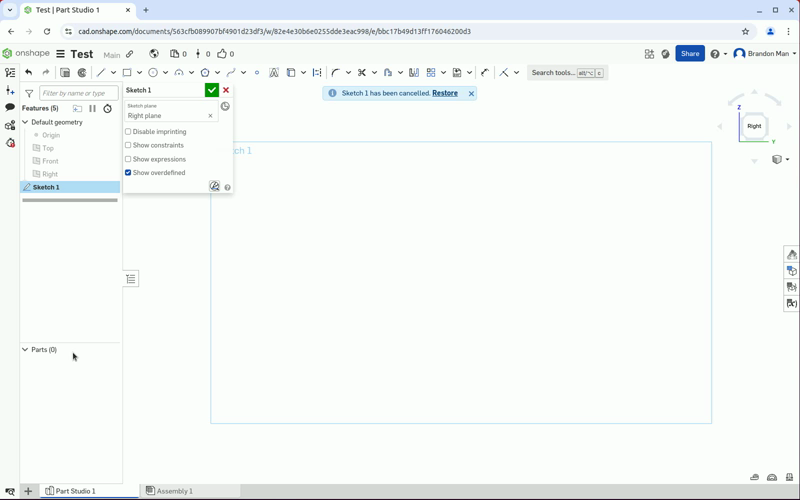
key(y)
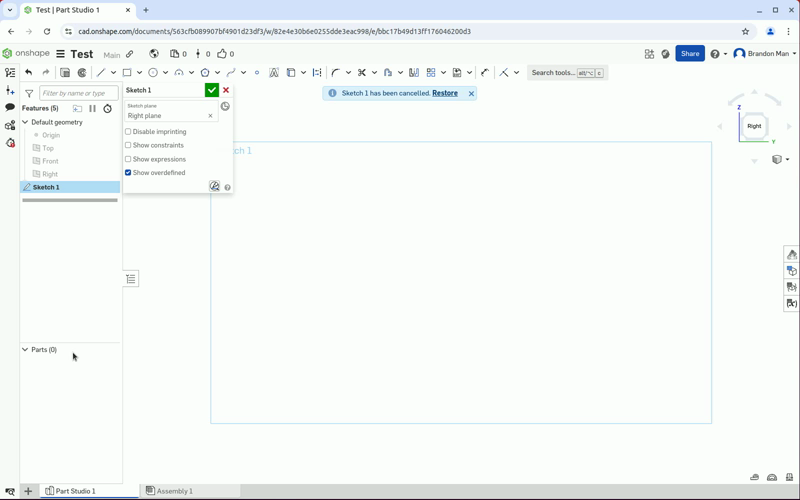
key(l)
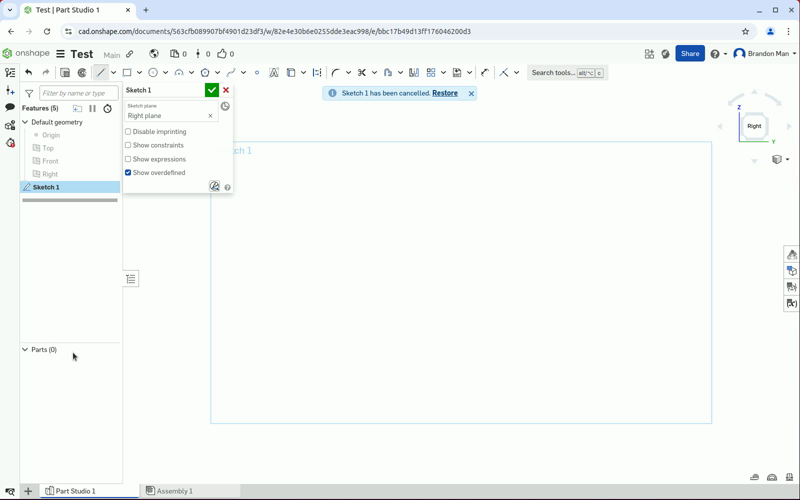
key_down(shift)
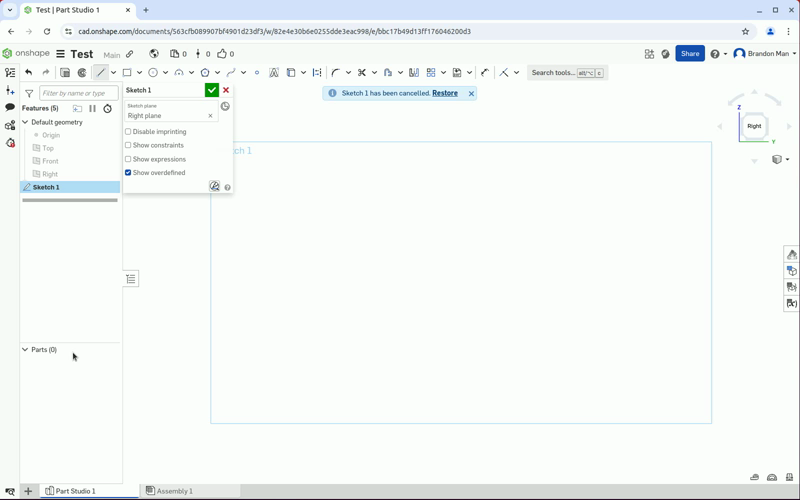
mouse_move(454, 225)
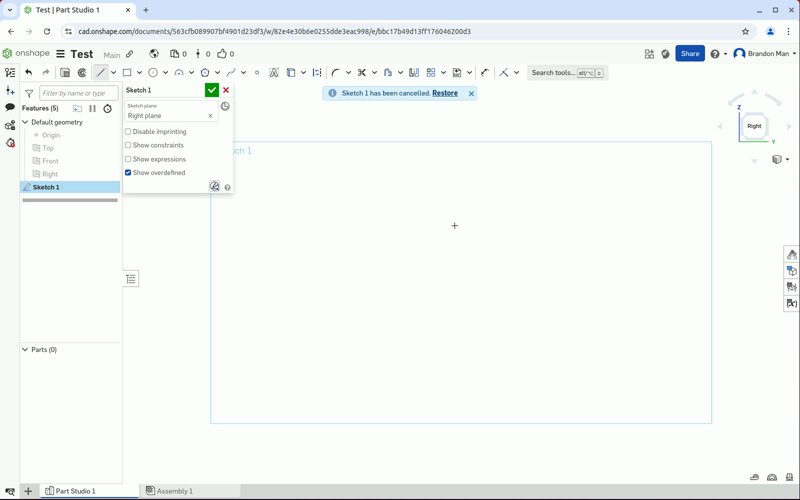
click(454, 225)
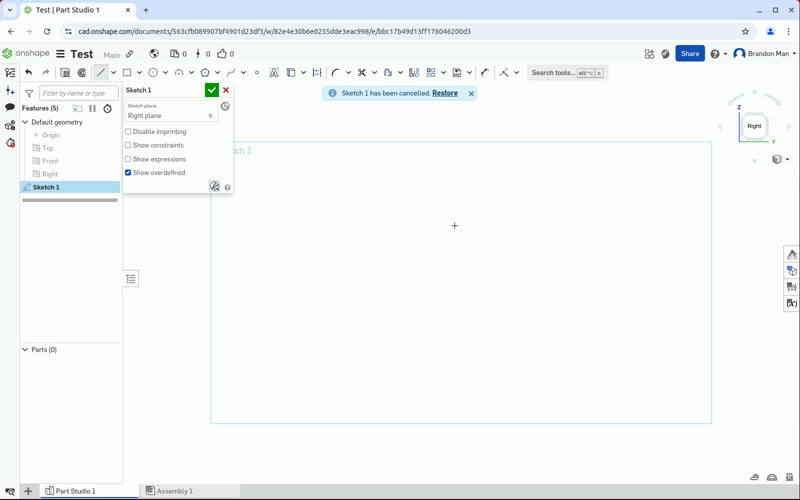
key_up(shift)
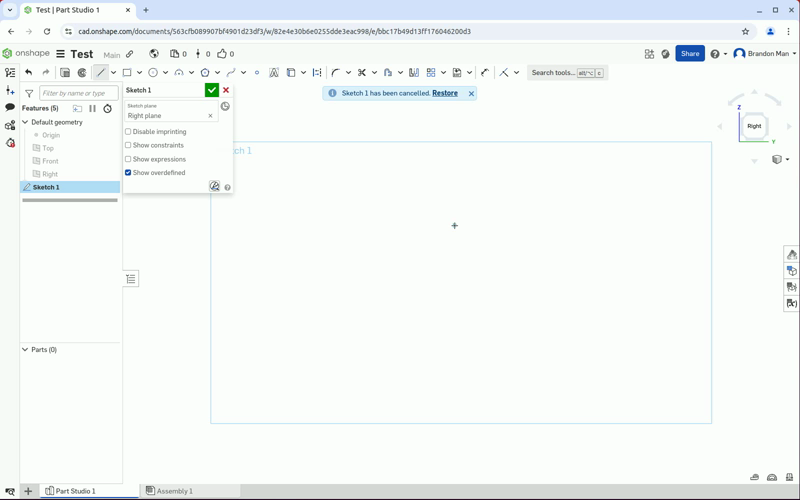
key_down(shift)
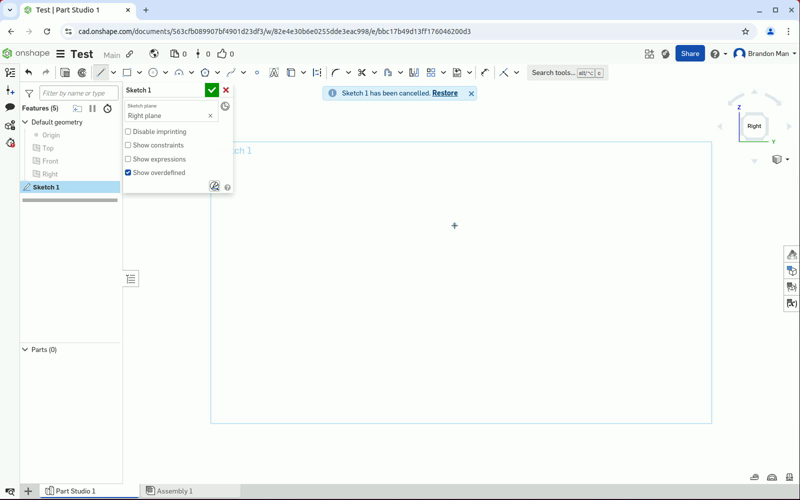
mouse_move(484, 225)
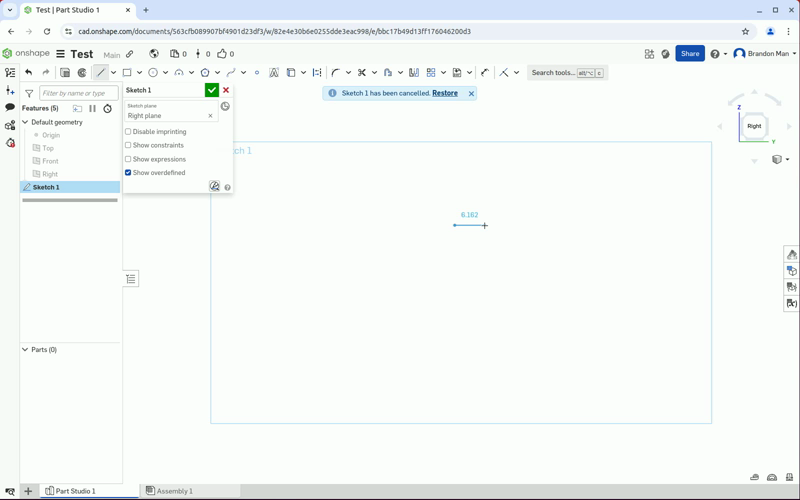
mouse_move(466, 225)
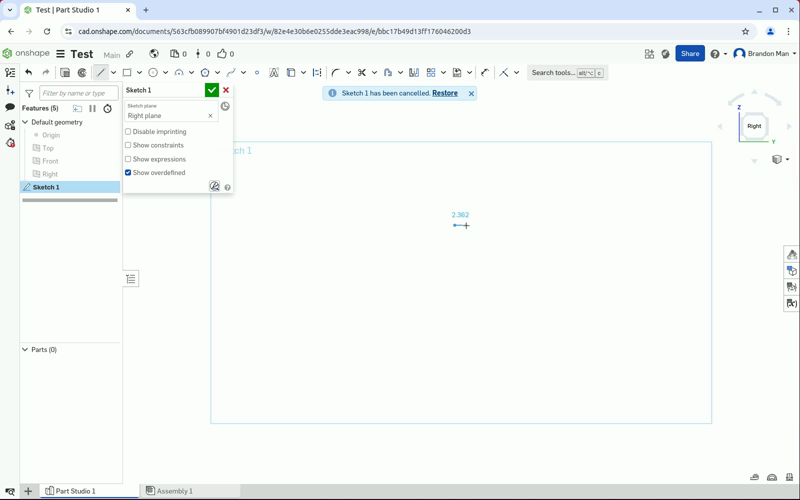
click(466, 225)
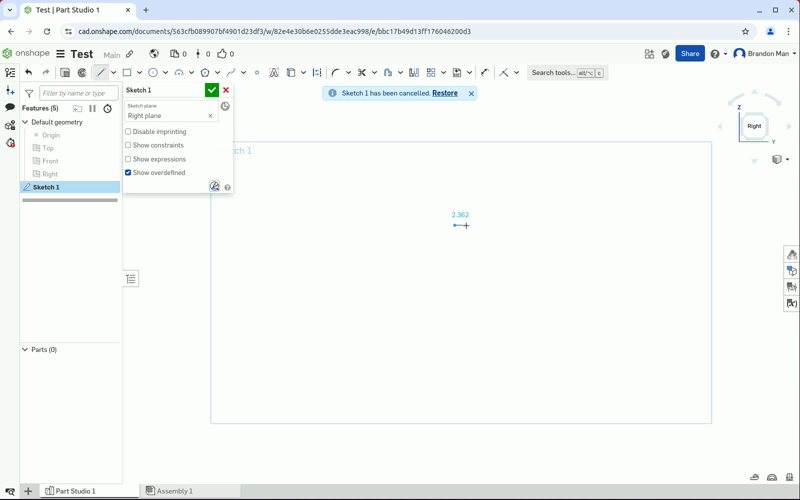
key_up(shift)
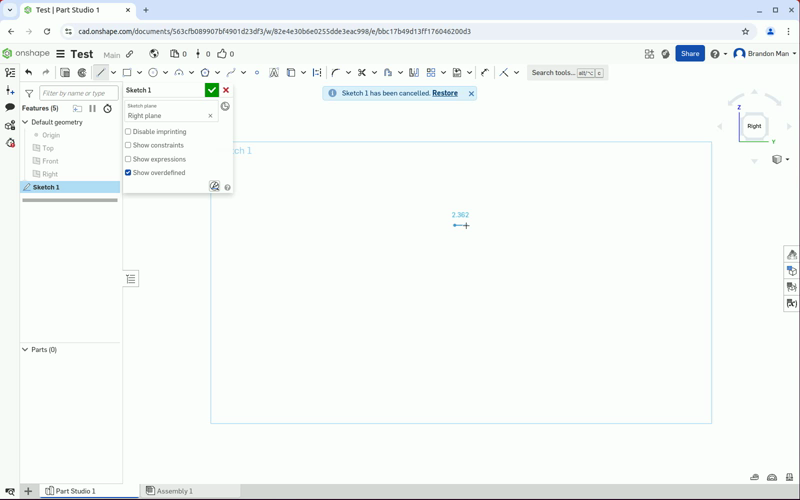
key_down(shift)
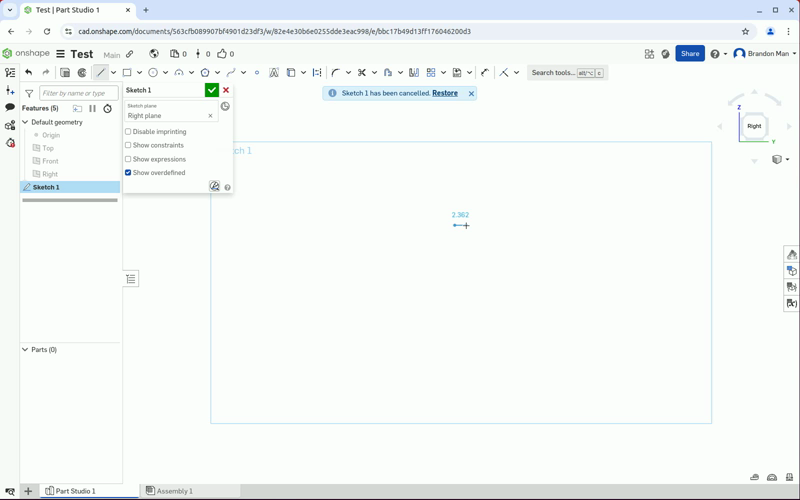
mouse_move(496, 225)
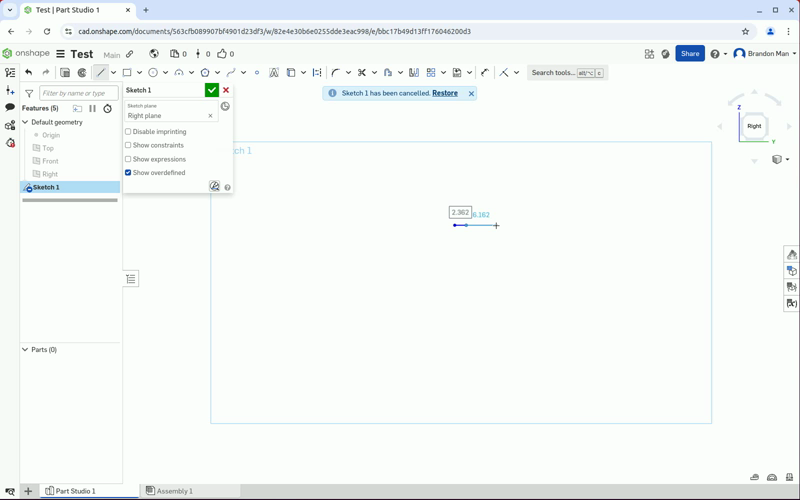
mouse_move(466, 175)
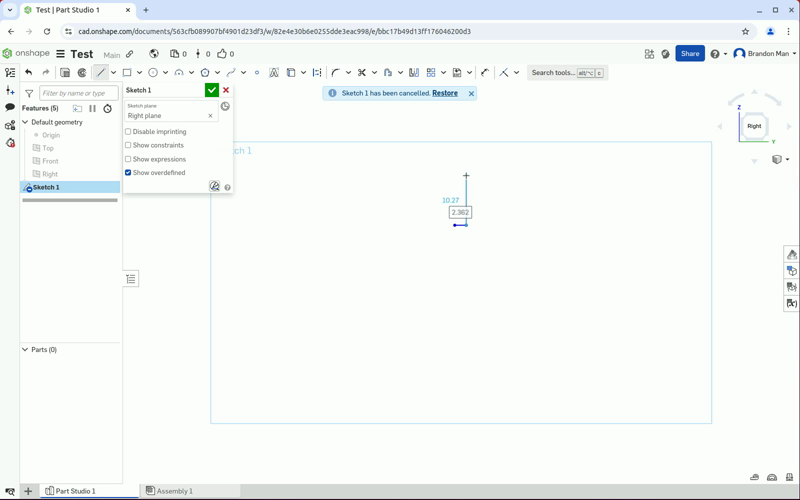
click(466, 175)
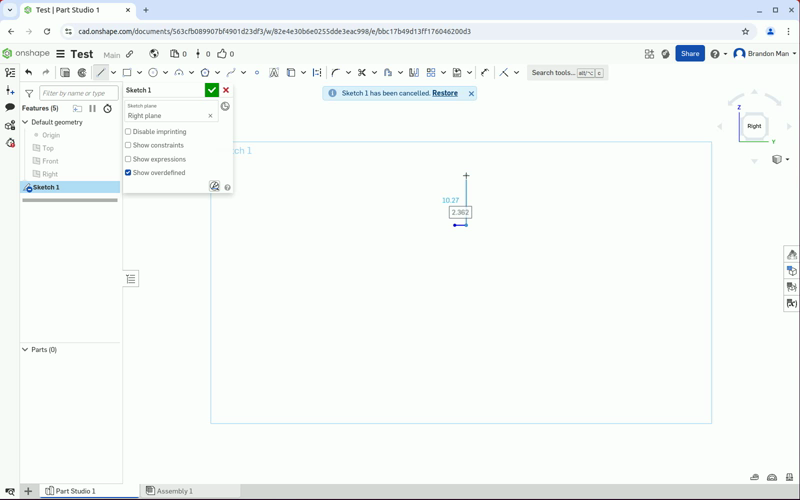
key_up(shift)
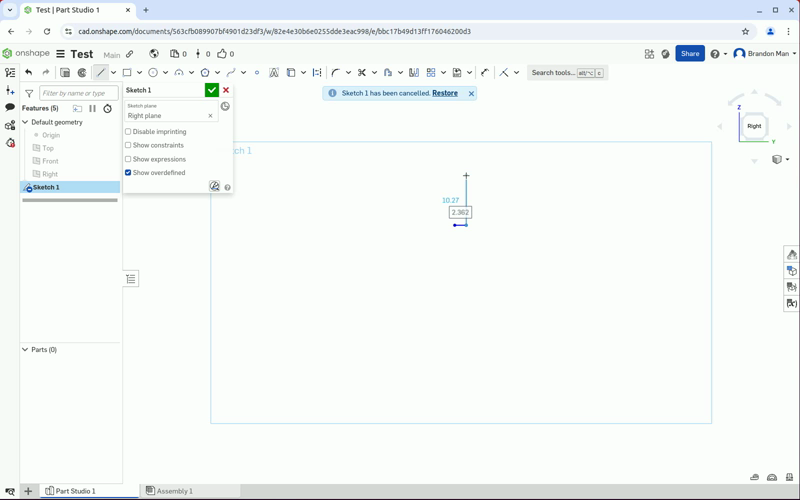
key(esc)
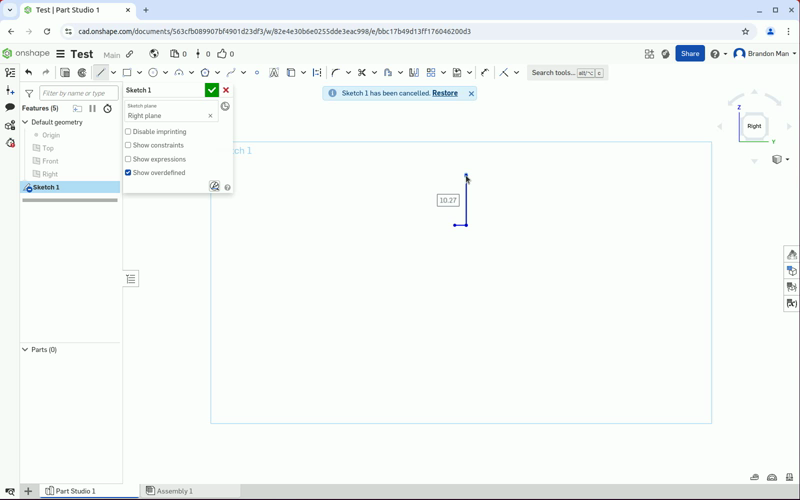
key(a)
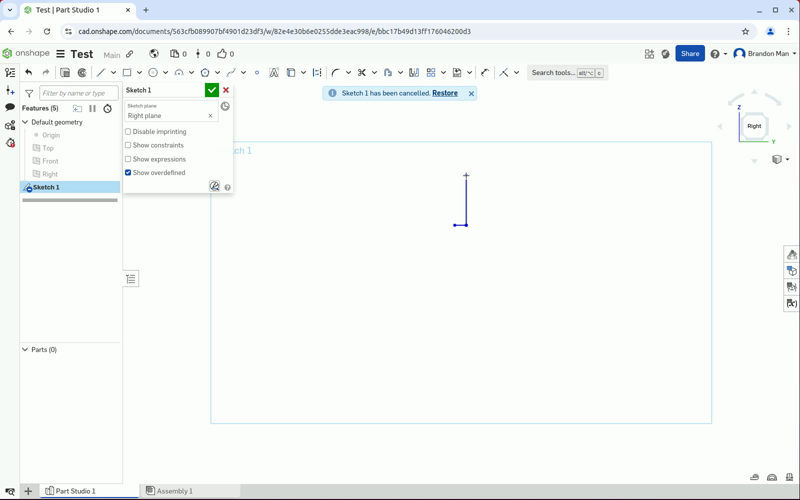
mouse_move(466, 175)
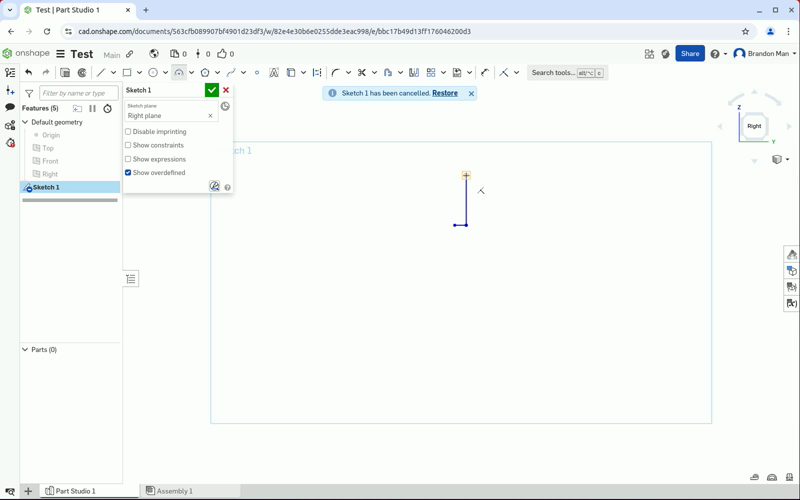
click(466, 175)
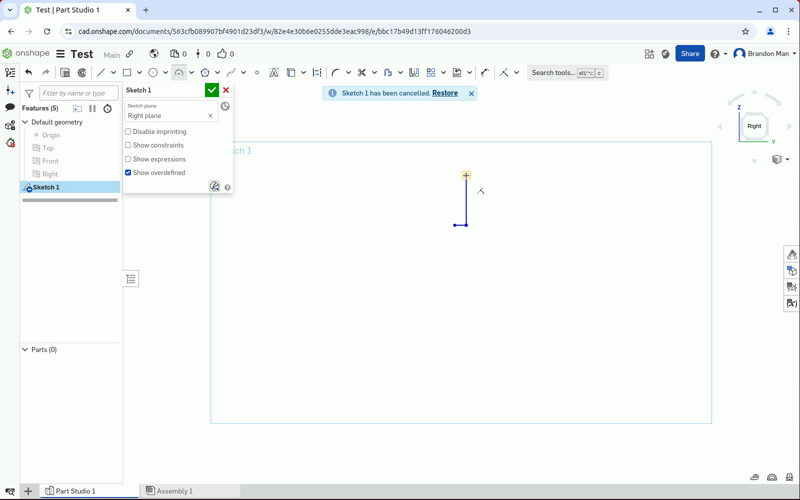
key_down(shift)
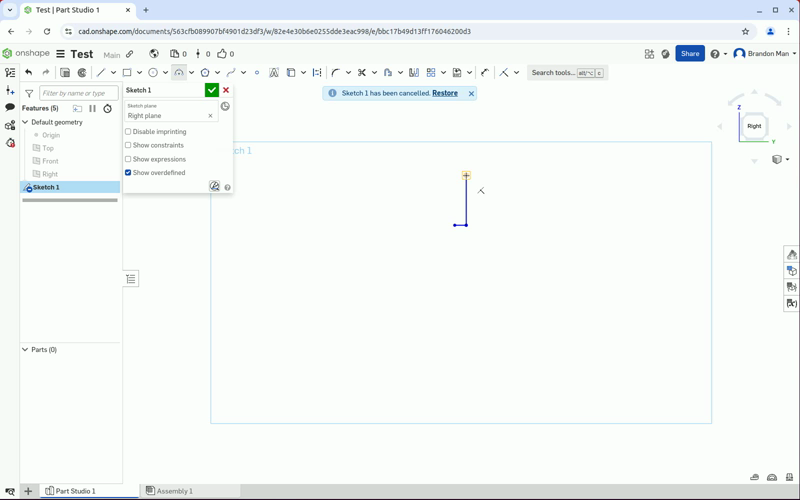
mouse_move(454, 175)
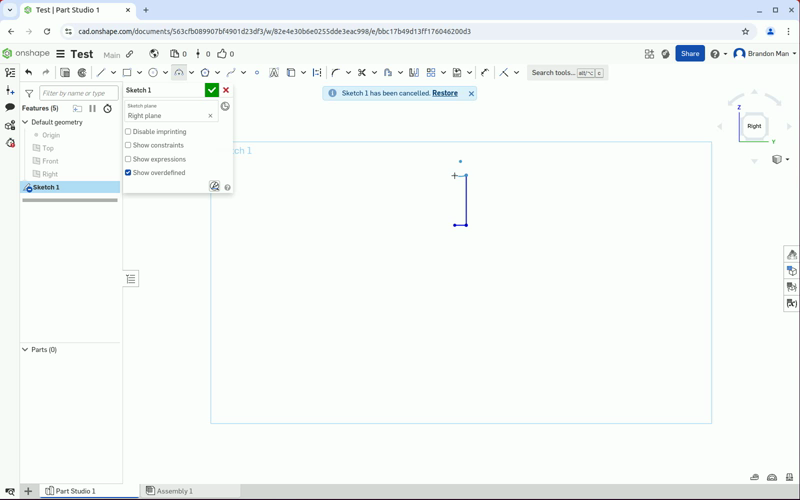
click(454, 175)
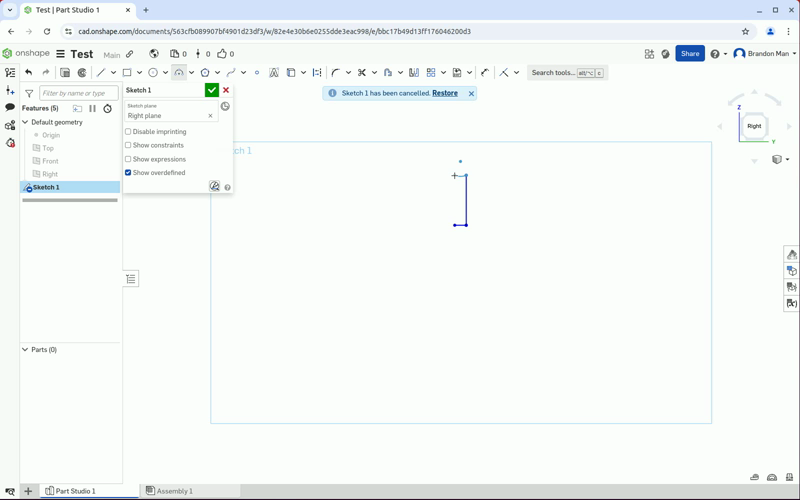
mouse_move(460, 169)
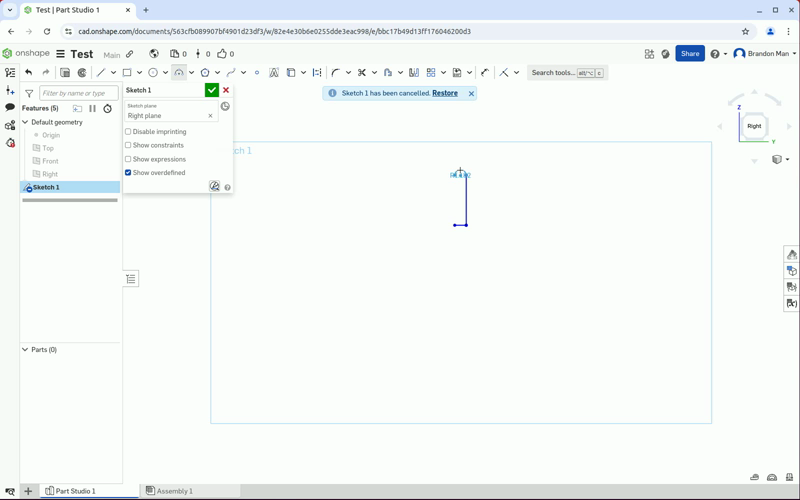
click(460, 169)
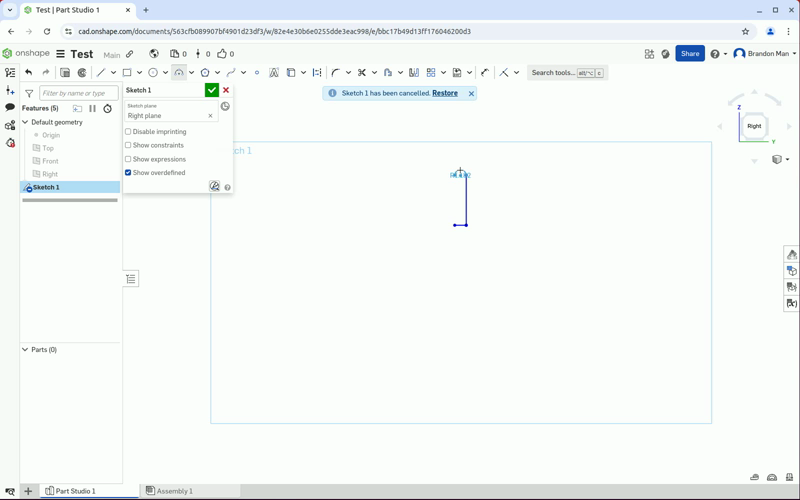
key_up(shift)
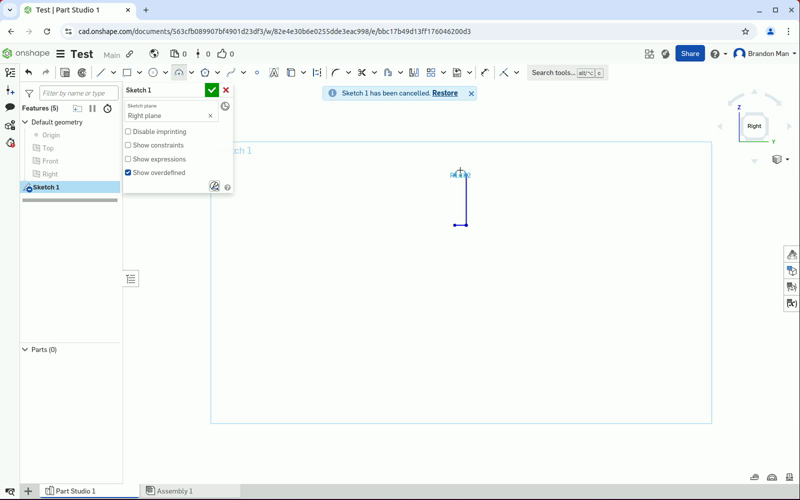
key(esc)
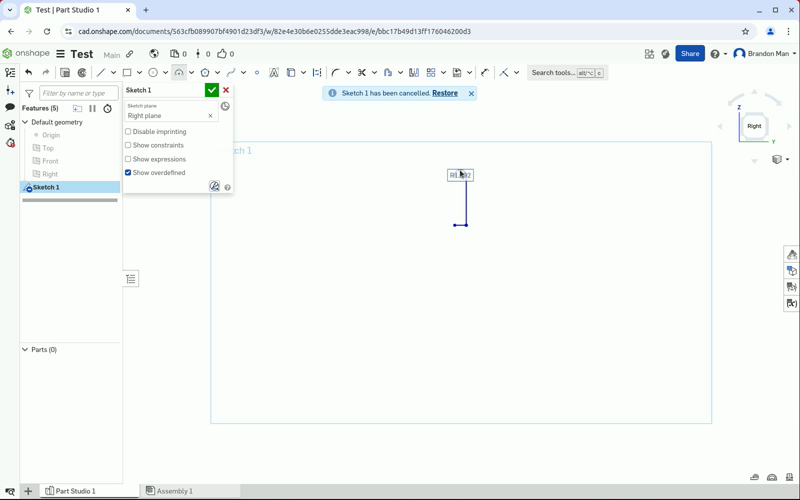
key(l)
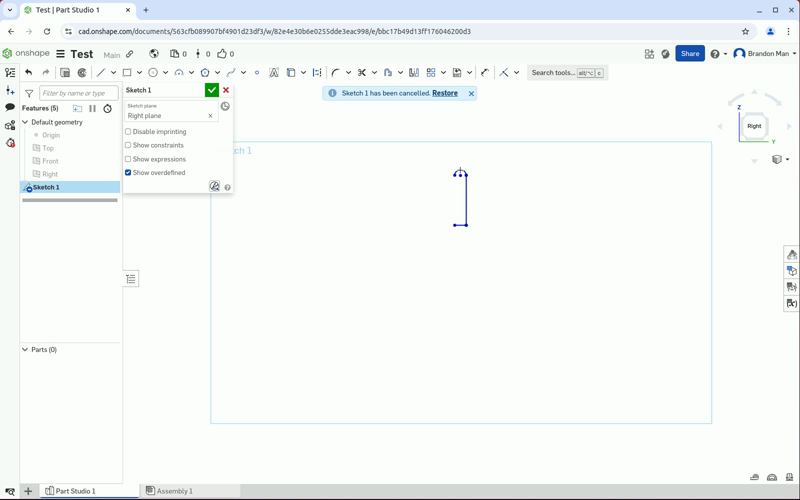
mouse_move(454, 175)
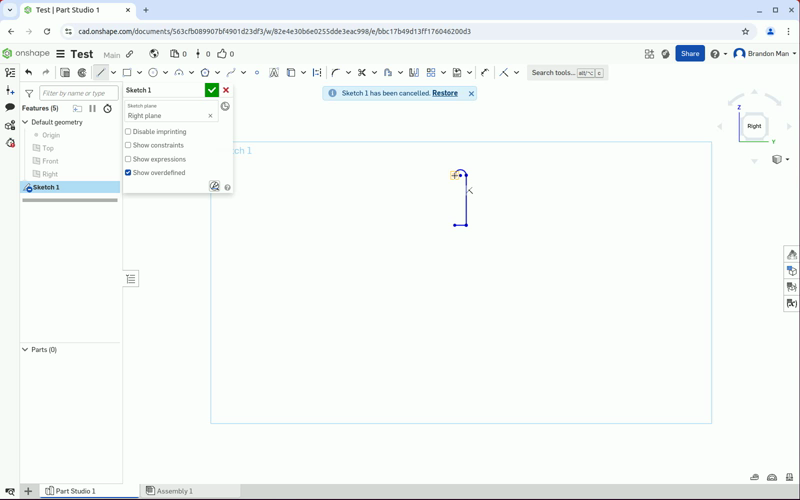
click(454, 175)
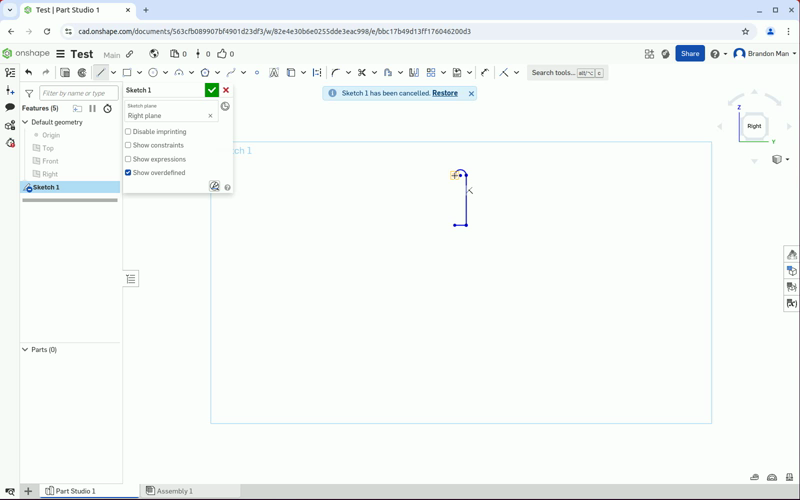
mouse_move(484, 175)
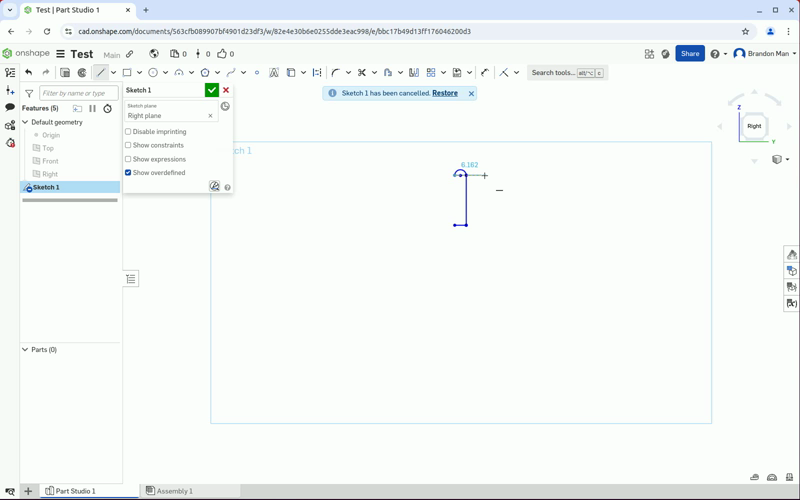
key_down(shift)
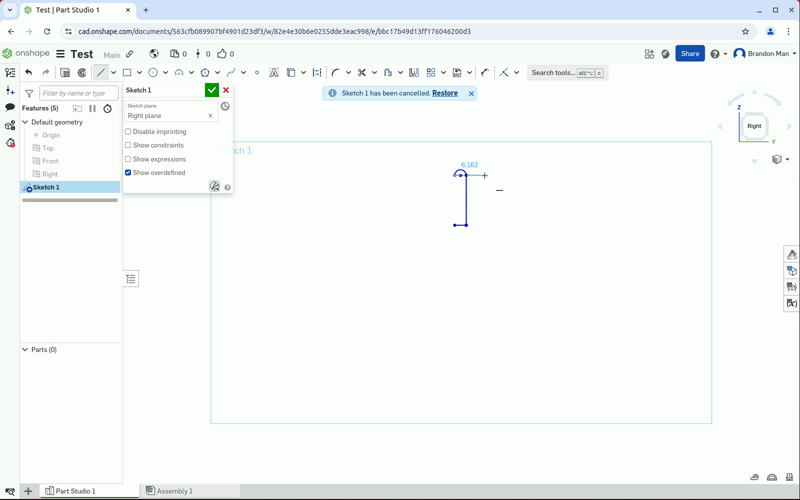
mouse_move(454, 225)
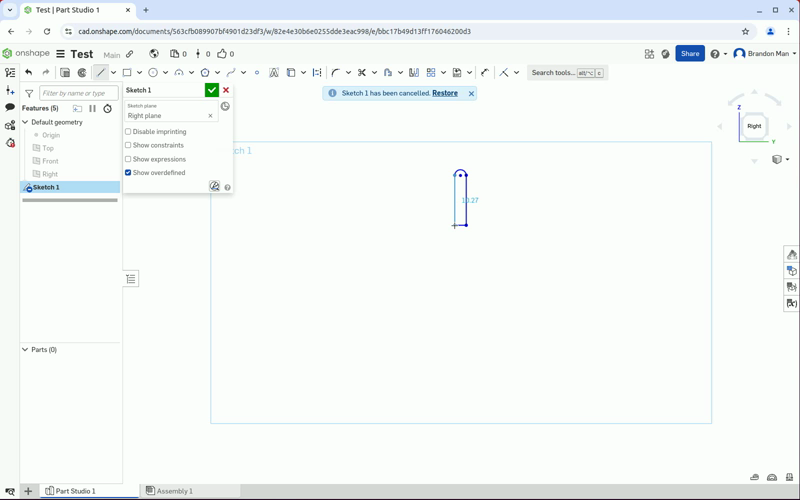
key_up(shift)
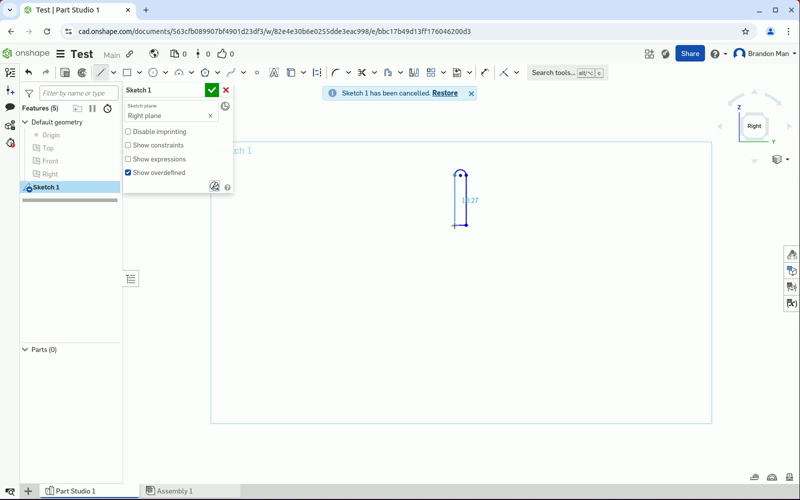
click(454, 225)
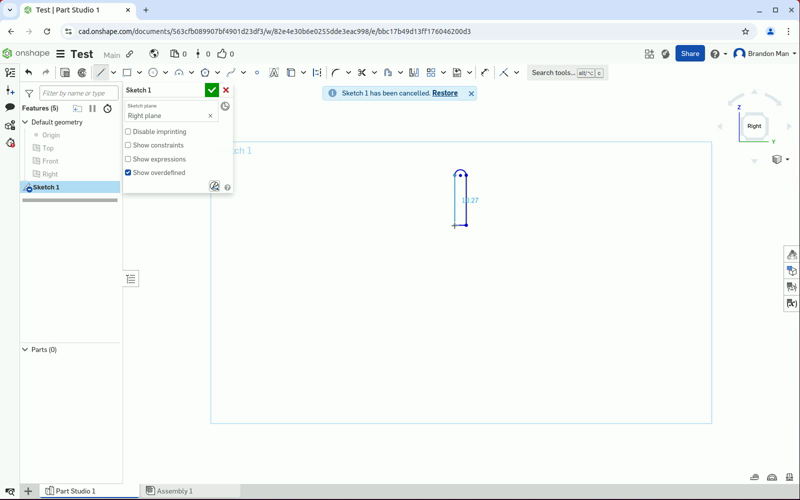
key(esc)
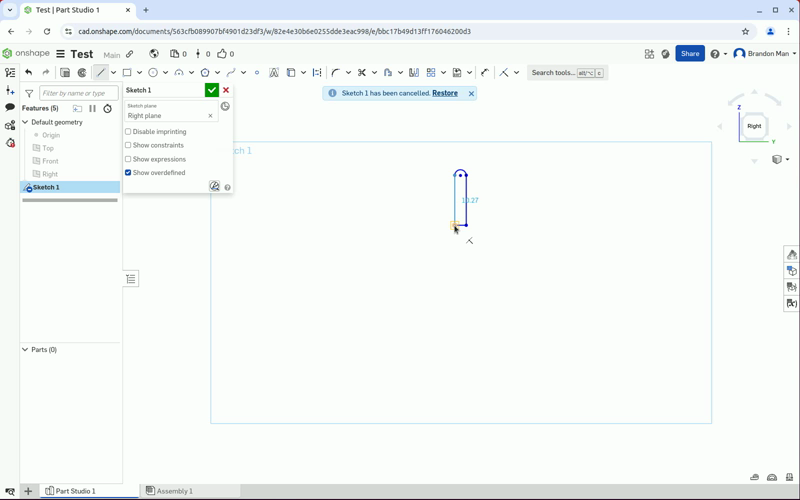
key(c)
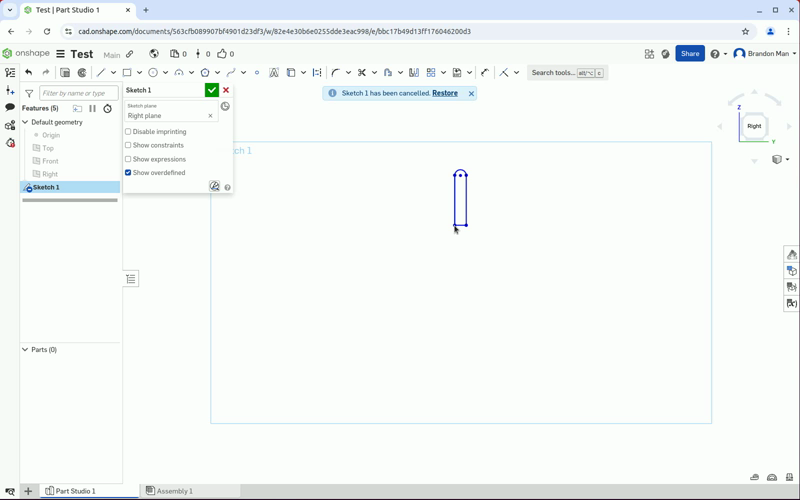
key_down(shift)
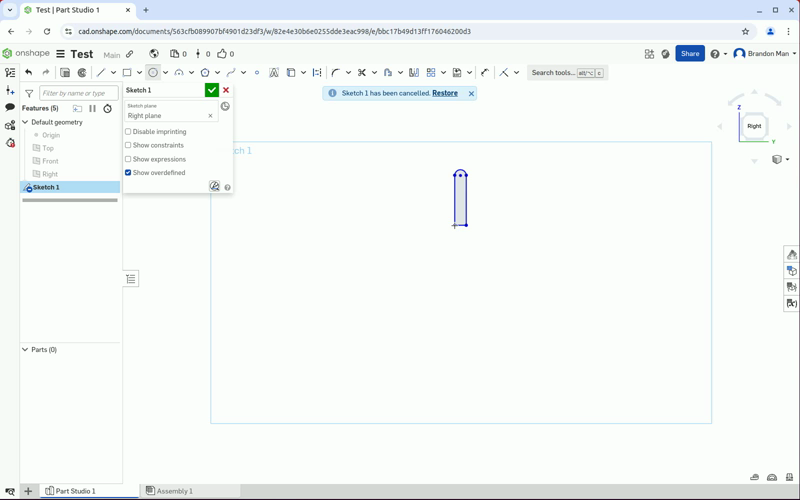
mouse_move(460, 175)
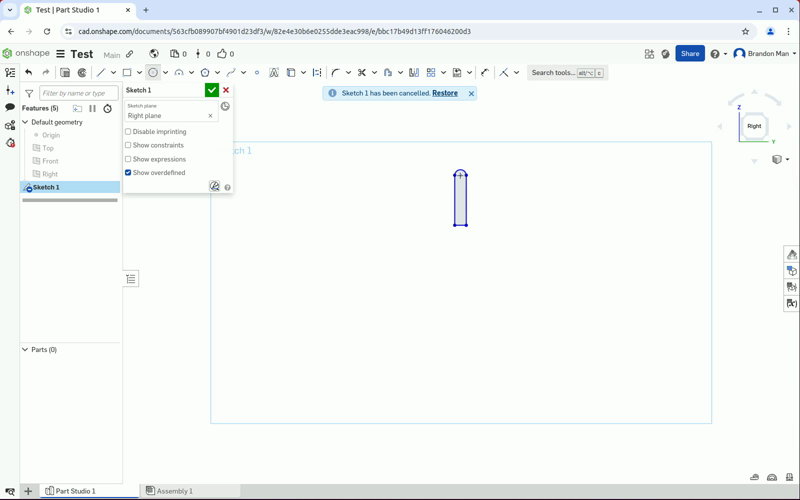
click(460, 175)
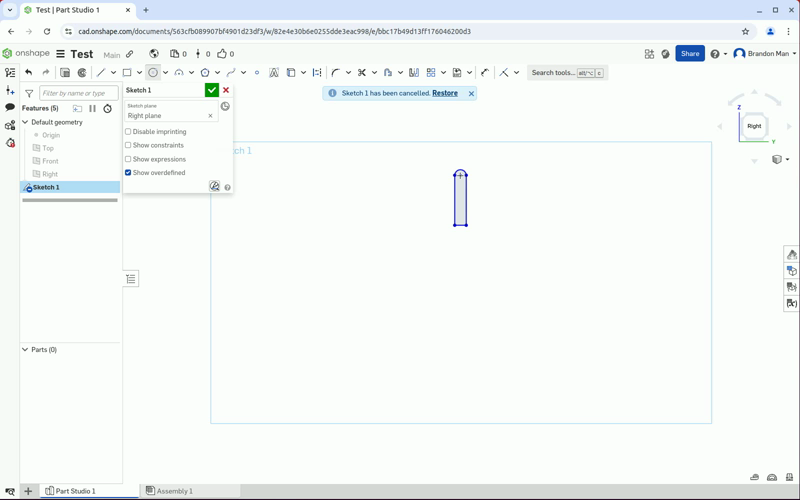
key_up(shift)
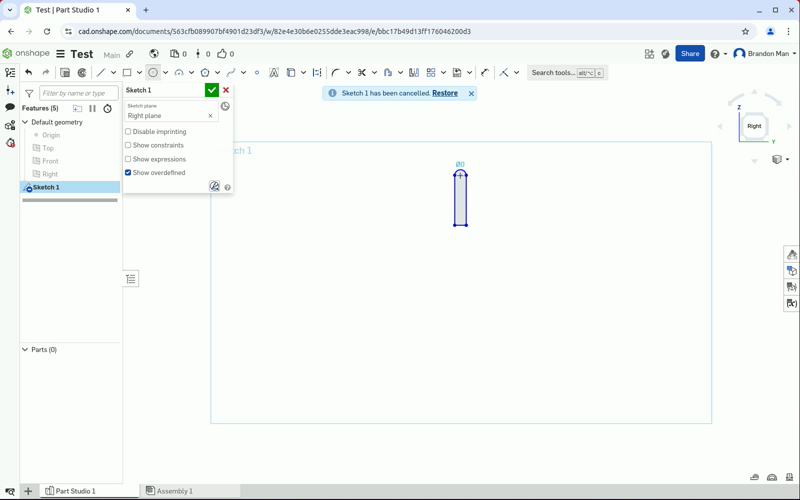
mouse_move(463, 175)
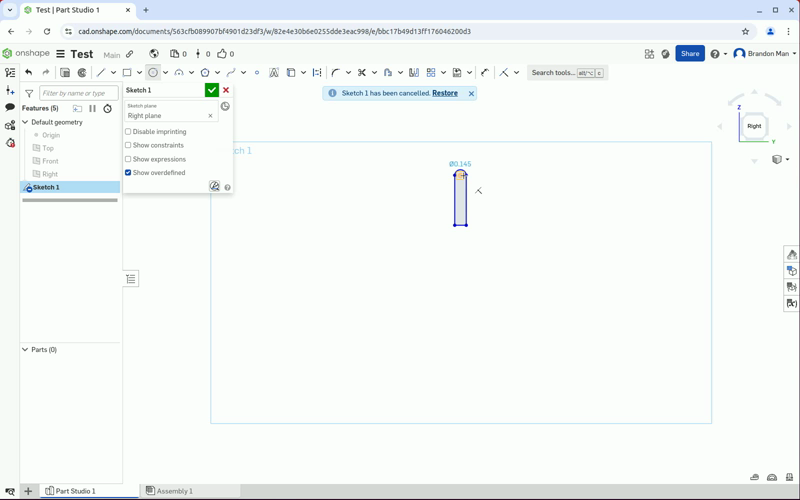
scroll(6)
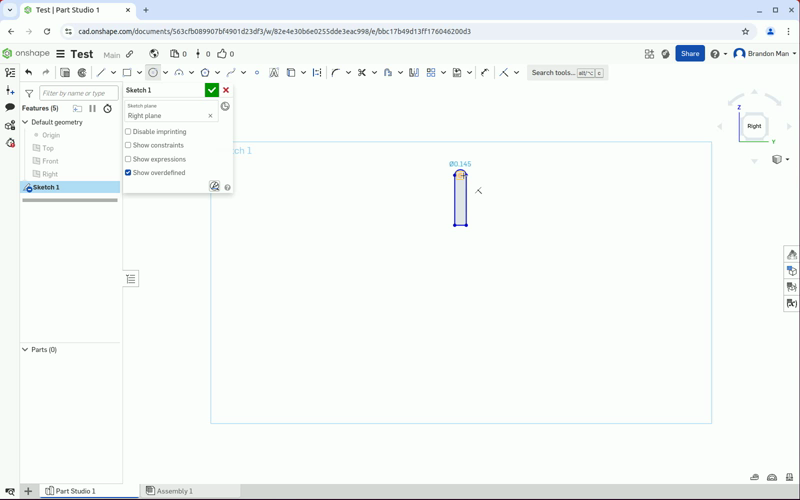
scroll(6)
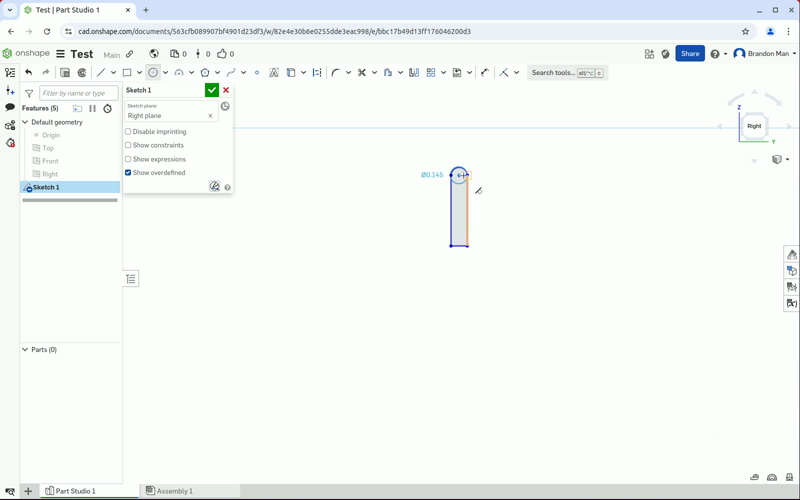
scroll(6)
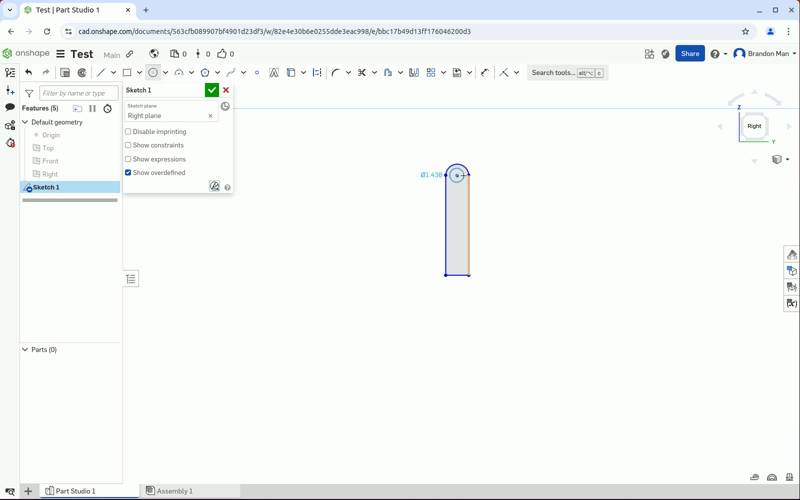
scroll(6)
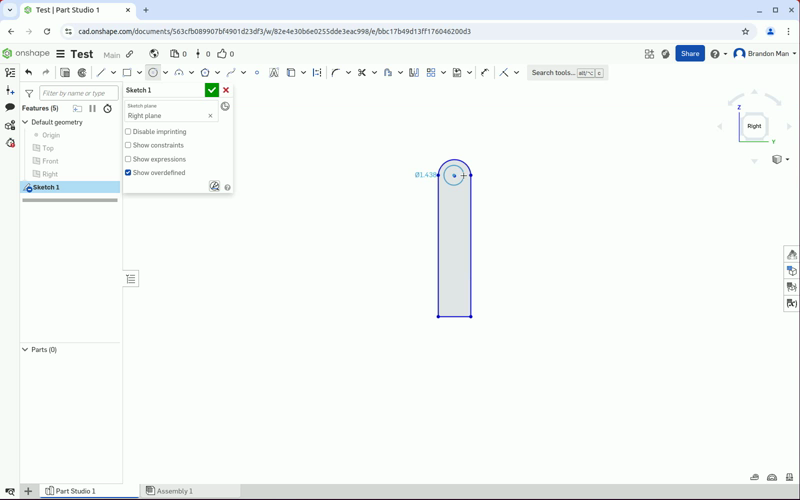
scroll(6)
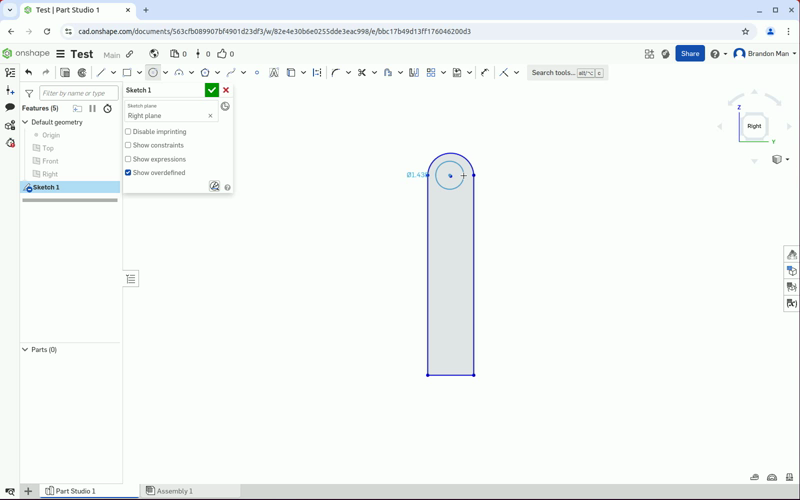
scroll(6)
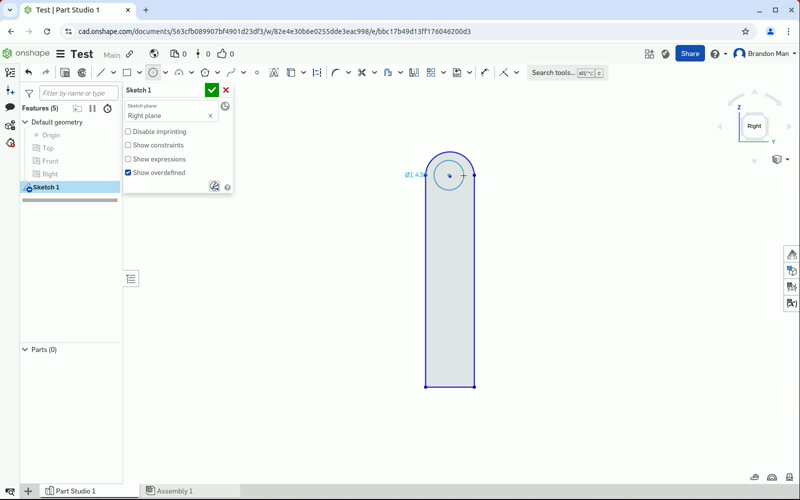
scroll(6)
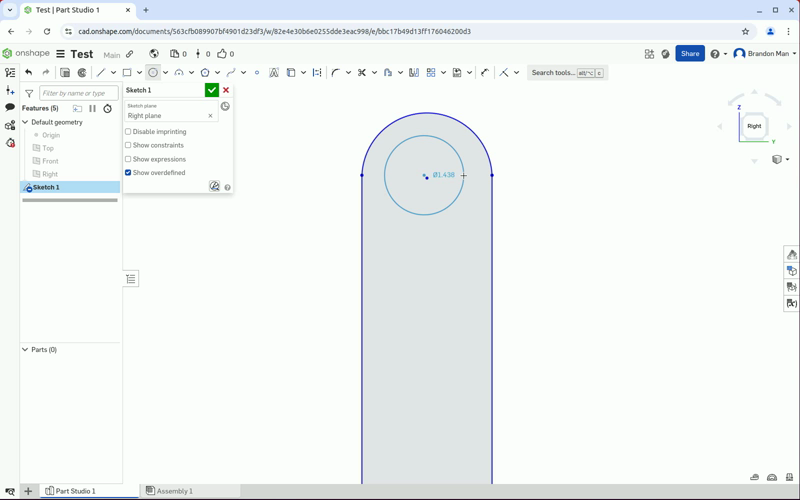
click(463, 175)
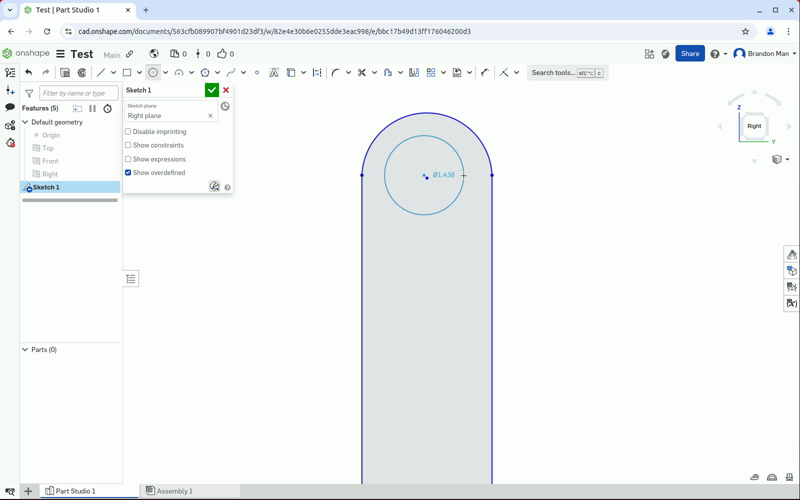
scroll(-6)
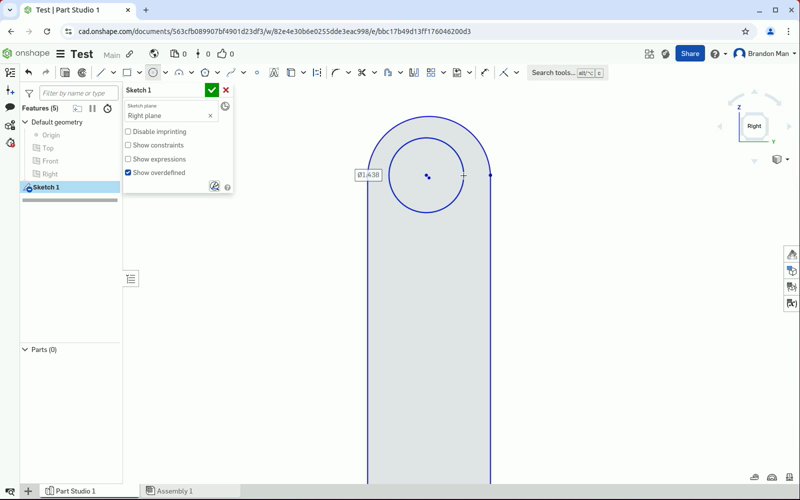
scroll(-6)
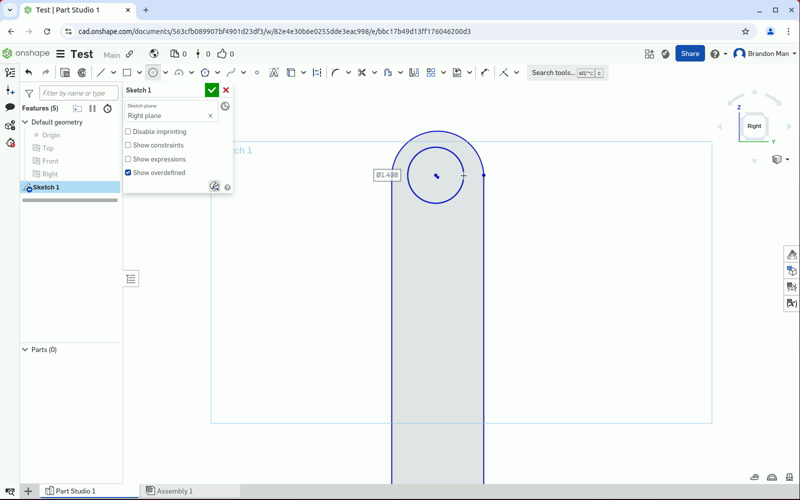
scroll(-6)
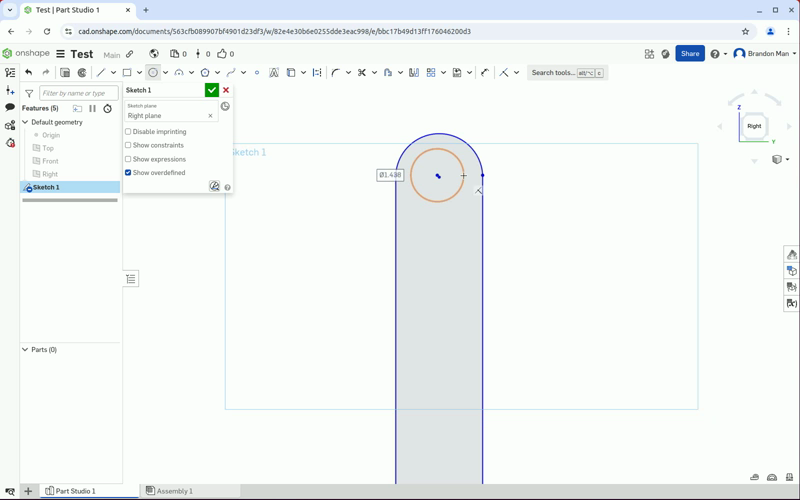
scroll(-6)
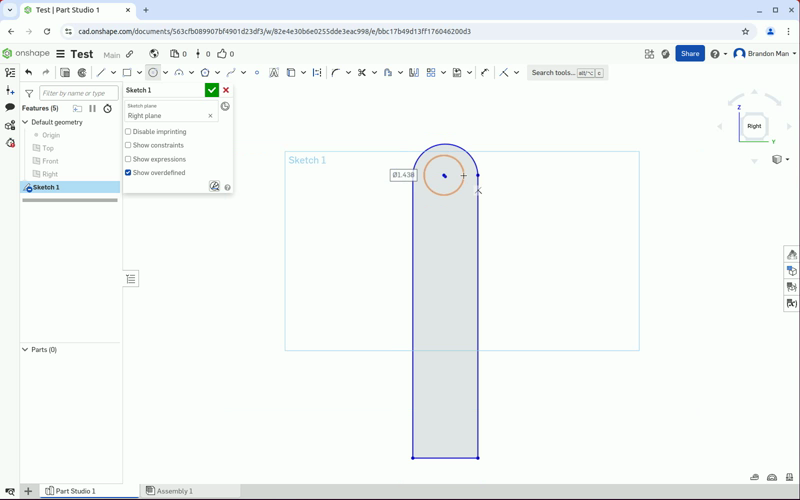
scroll(-6)
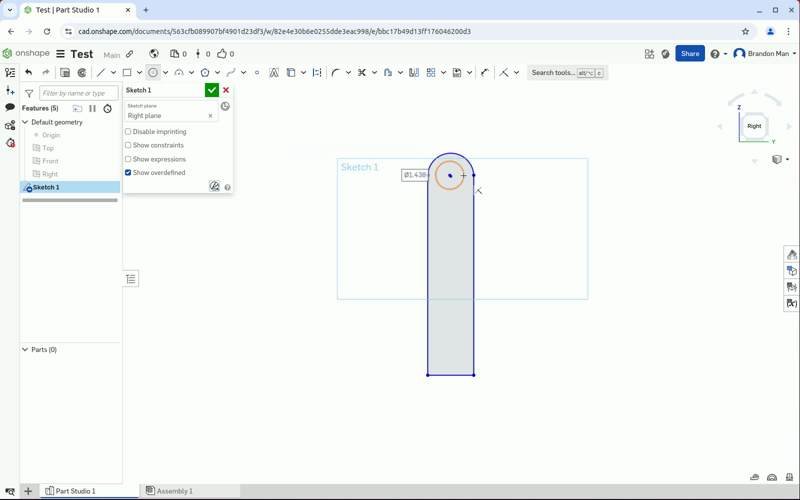
scroll(-6)
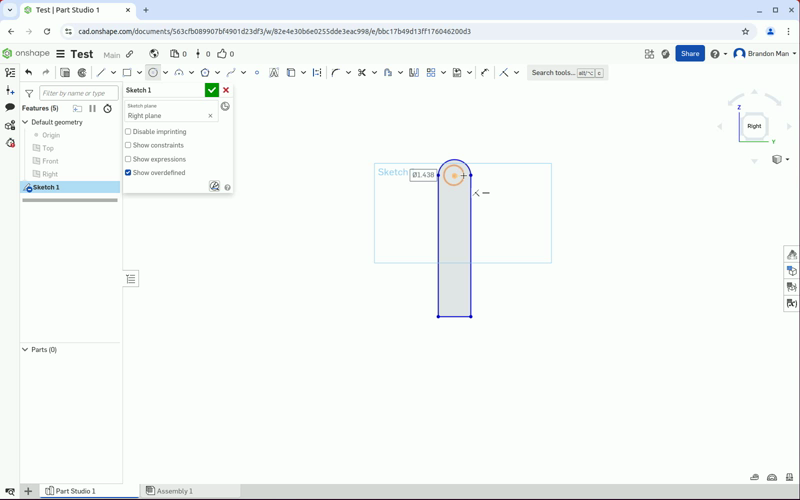
scroll(-6)
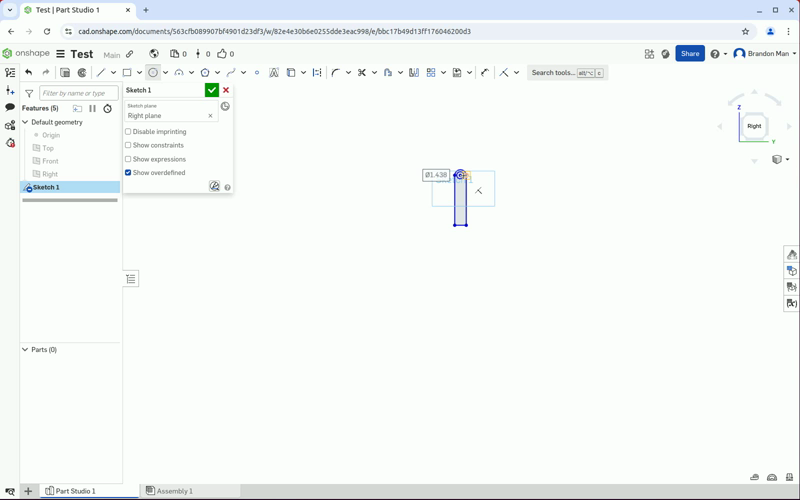
key(esc)
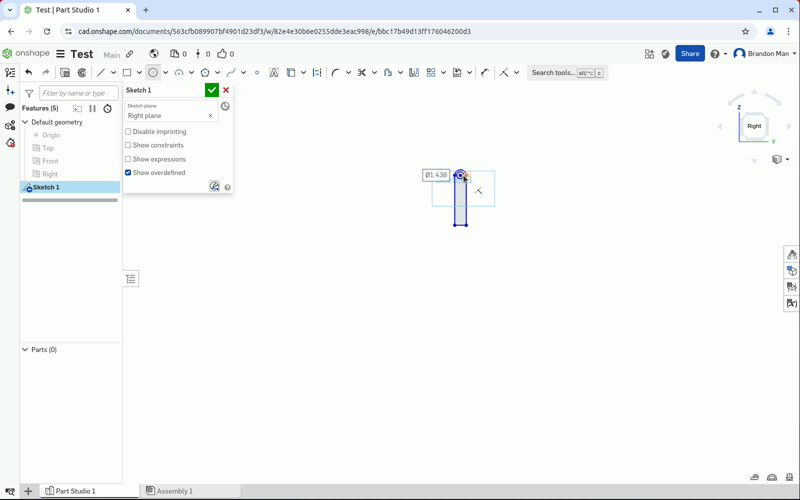
mouse_move(461, 216)
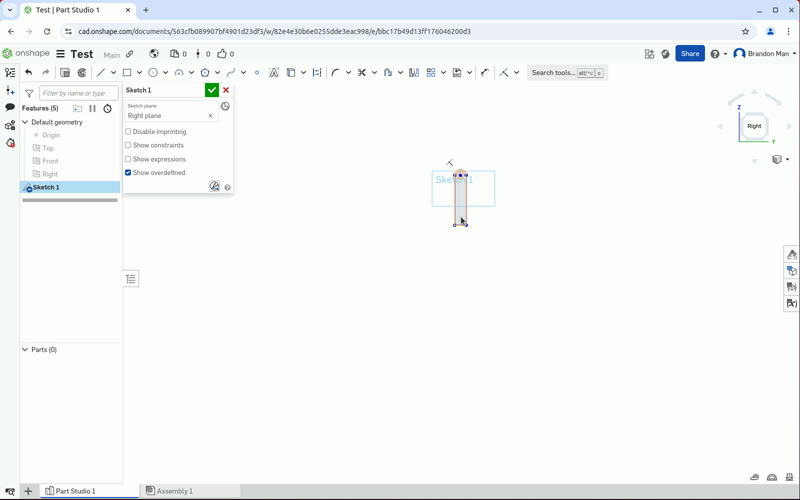
scroll(6)
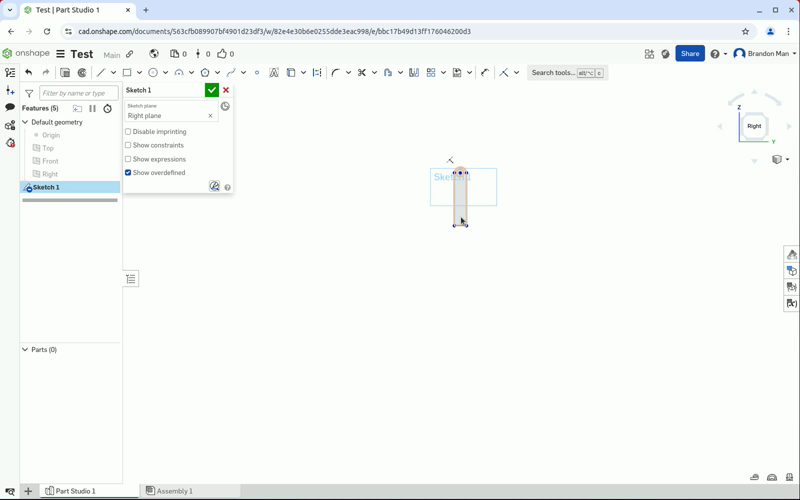
scroll(6)
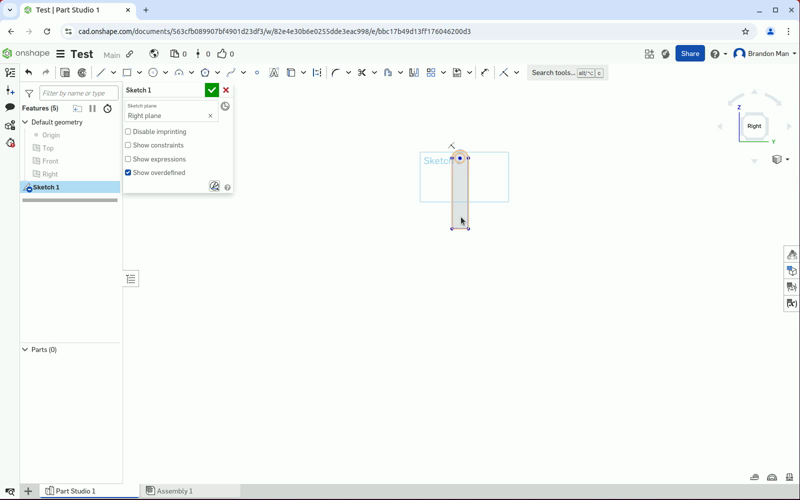
scroll(6)
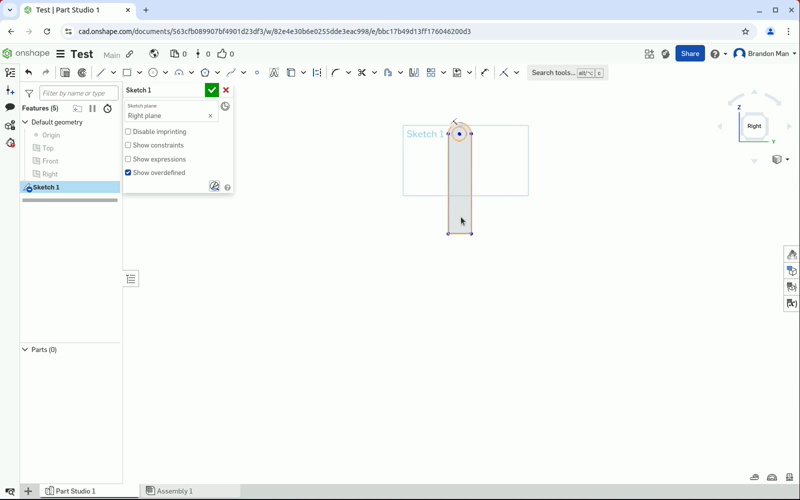
scroll(6)
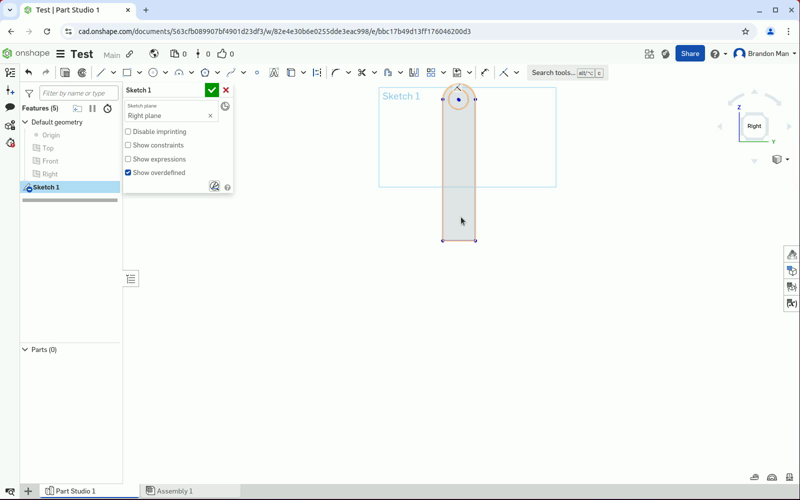
scroll(6)
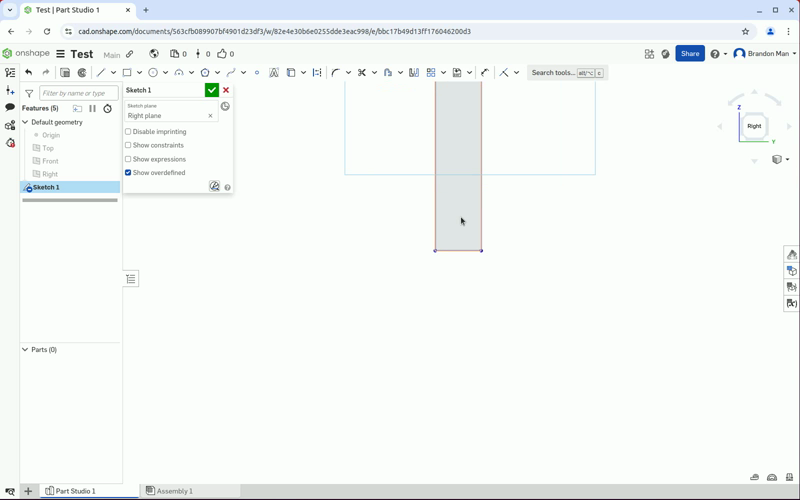
scroll(6)
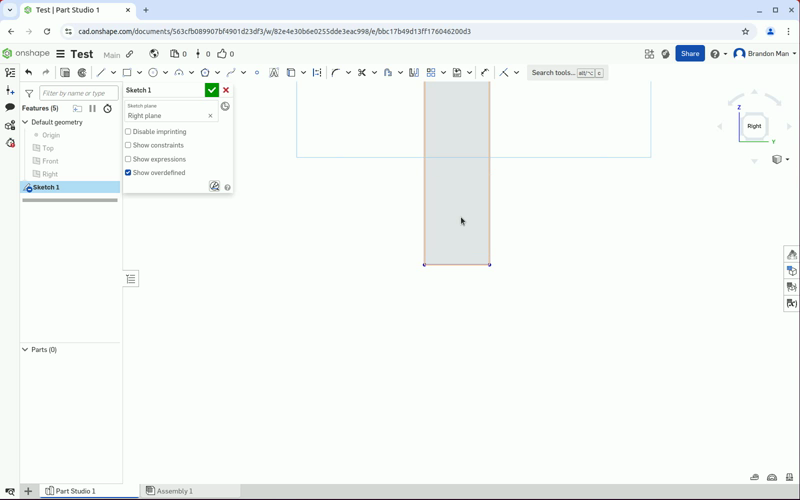
scroll(6)
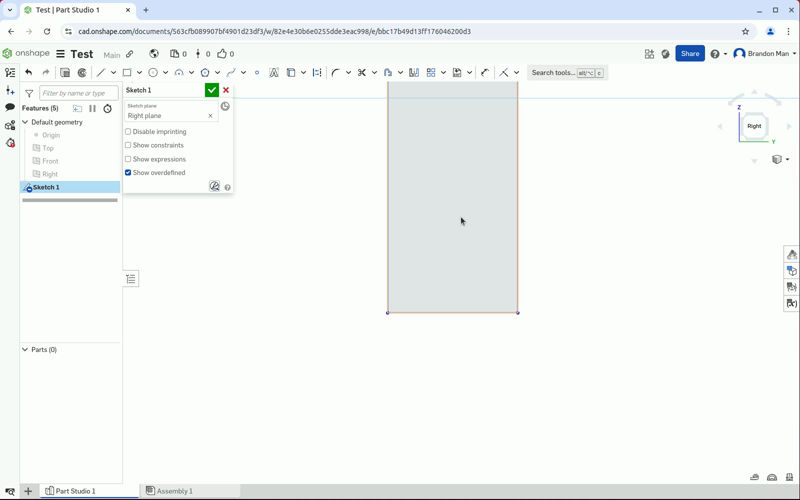
click(461, 216)
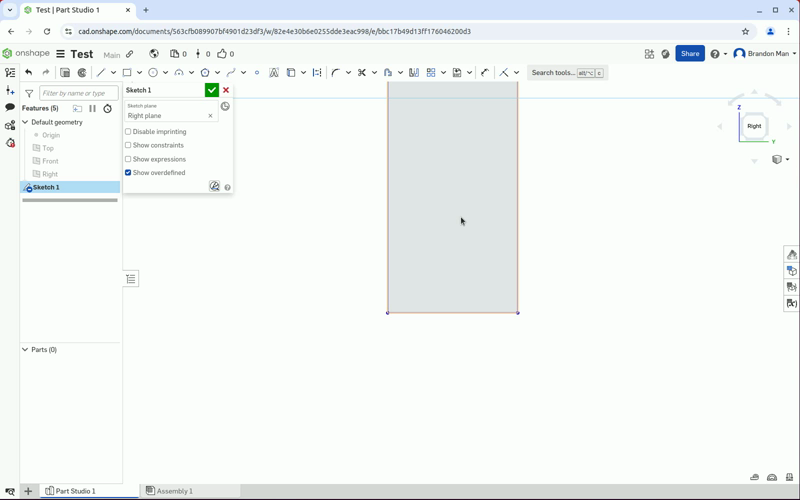
scroll(-6)
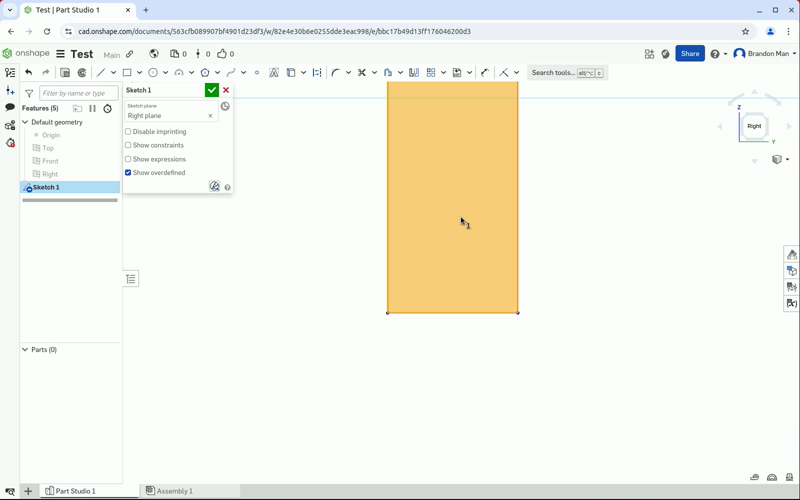
scroll(-6)
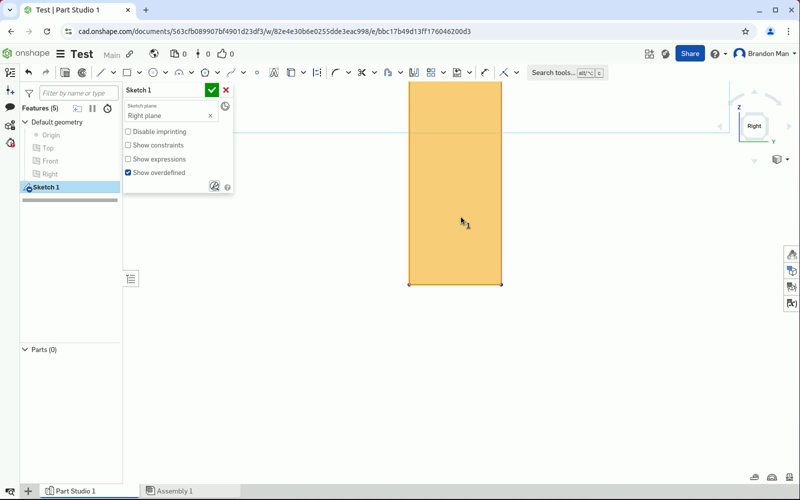
scroll(-6)
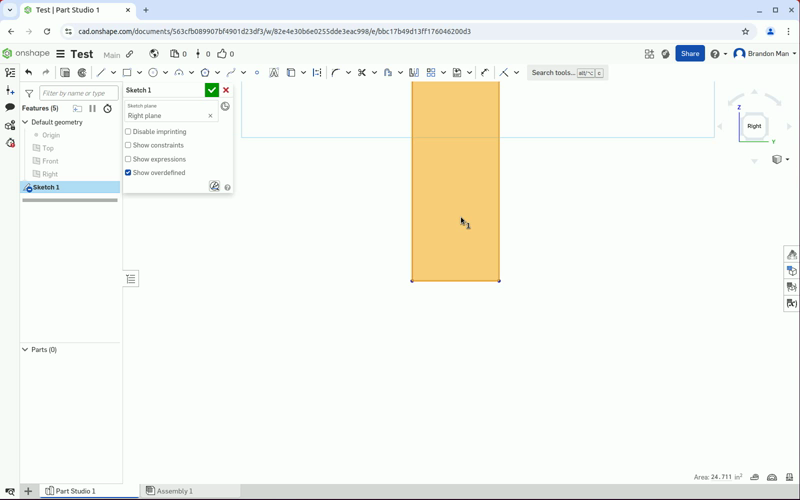
scroll(-6)
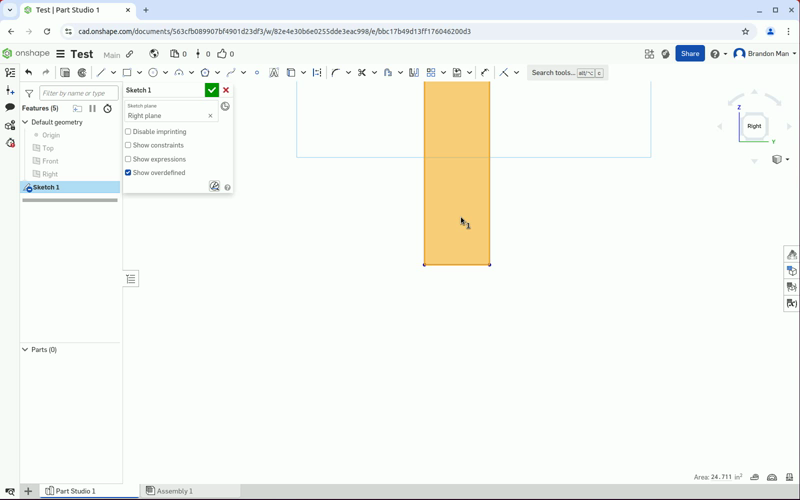
scroll(-6)
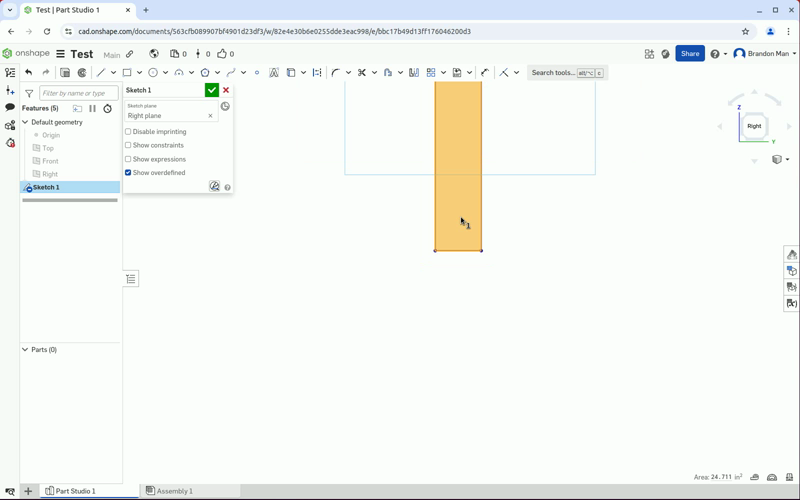
scroll(-6)
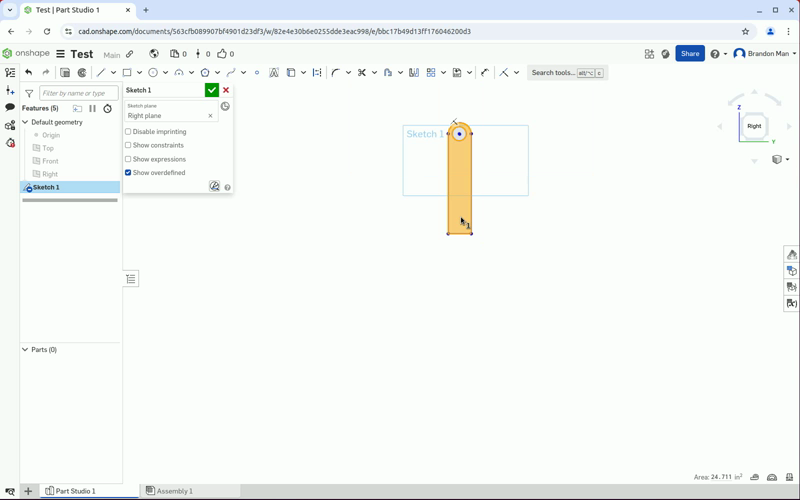
scroll(-6)
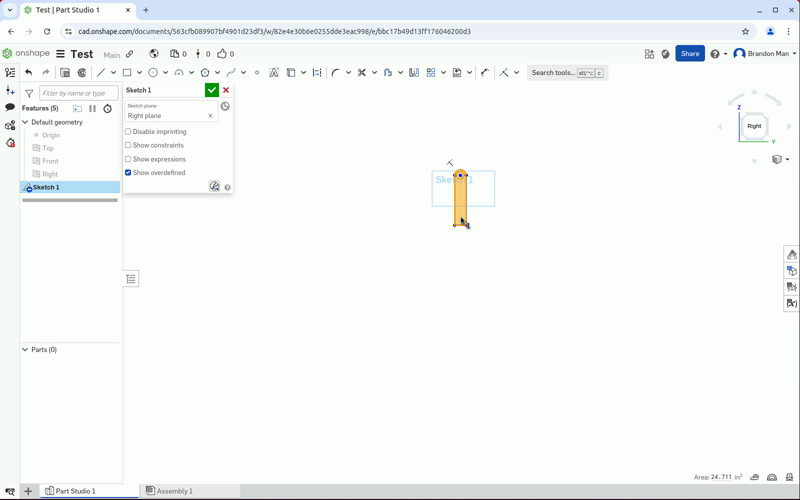
mouse_move(73, 352)
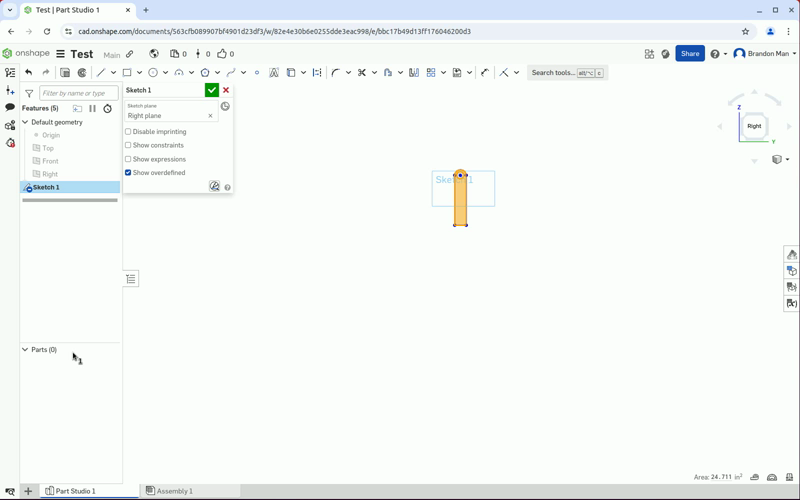
key(shift+y)
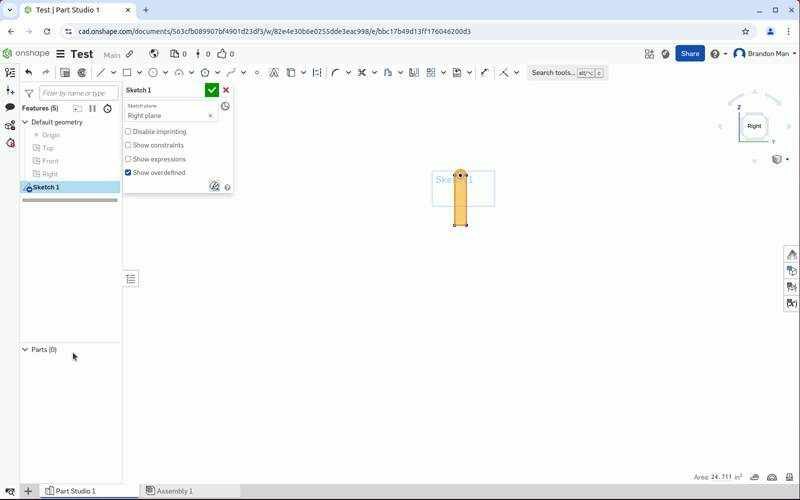
key(shift+e)
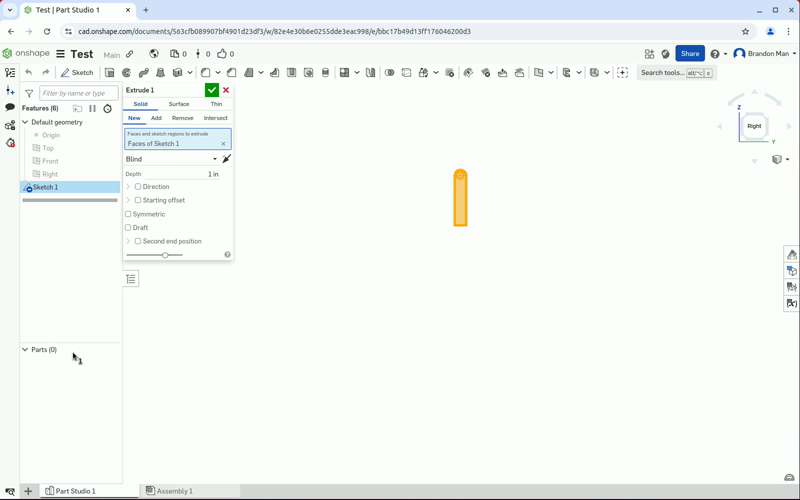
mouse_move(143, 106)
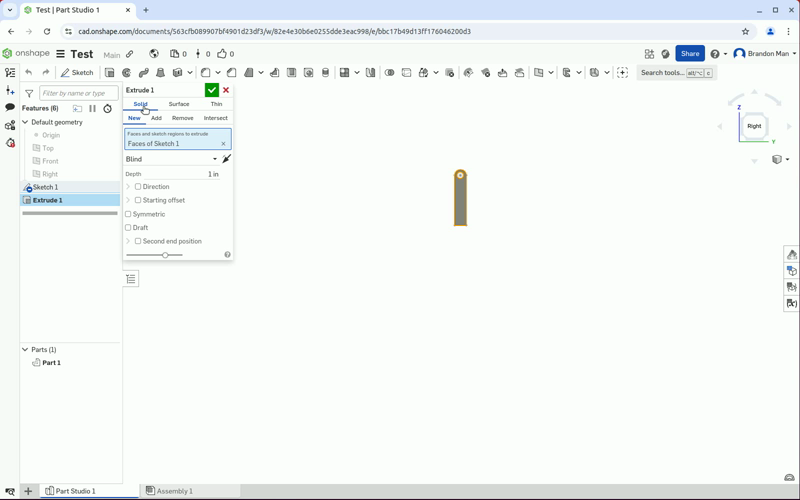
click(143, 106)
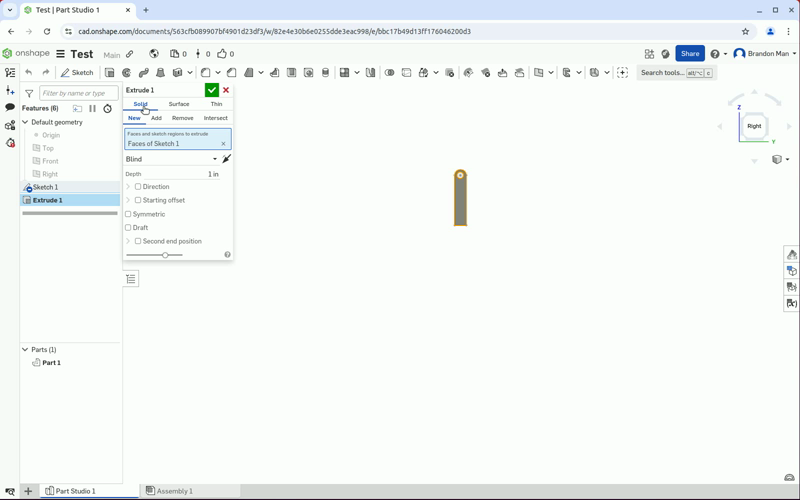
mouse_move(137, 120)
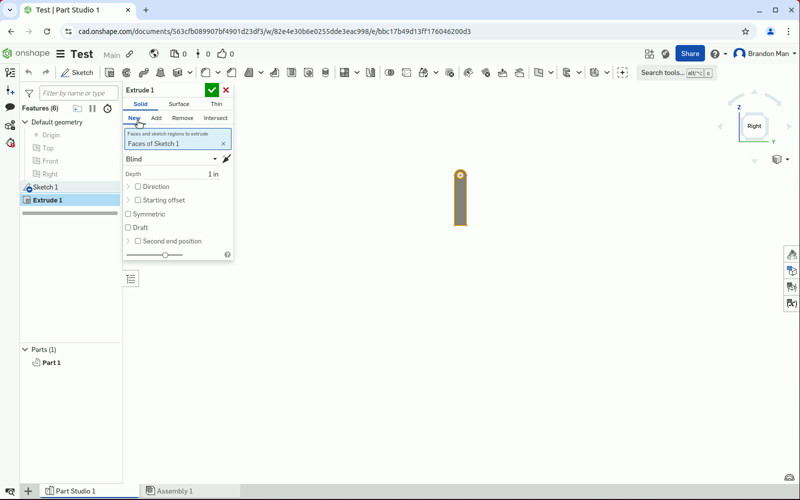
click(137, 120)
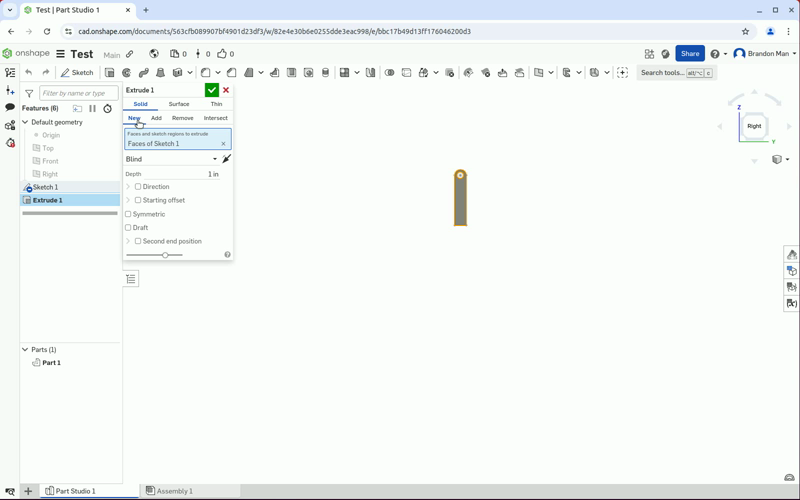
key(tab, 4)
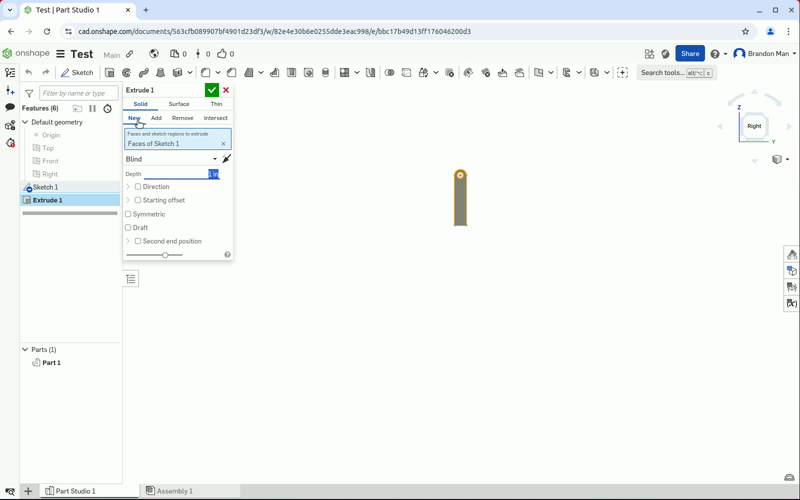
text(1.204)
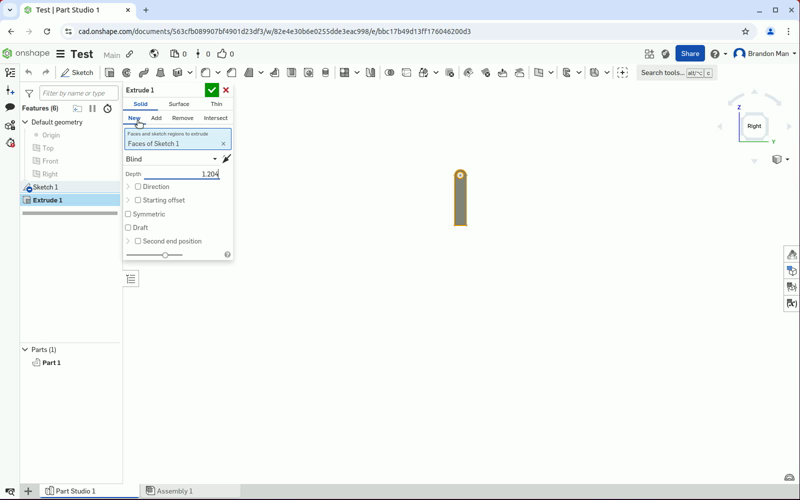
key(enter)
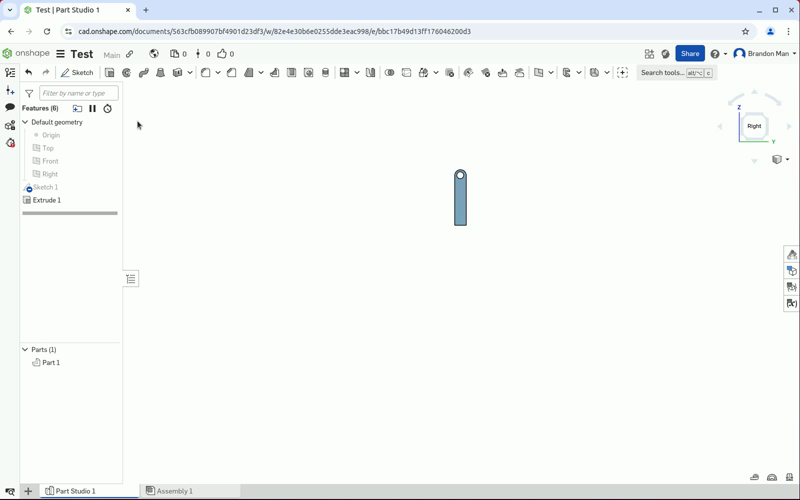
key(shift+h)
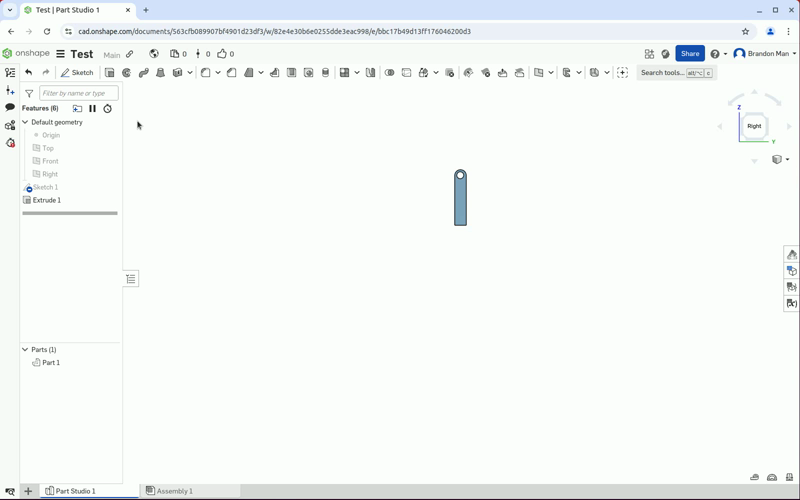
key(shift+h)
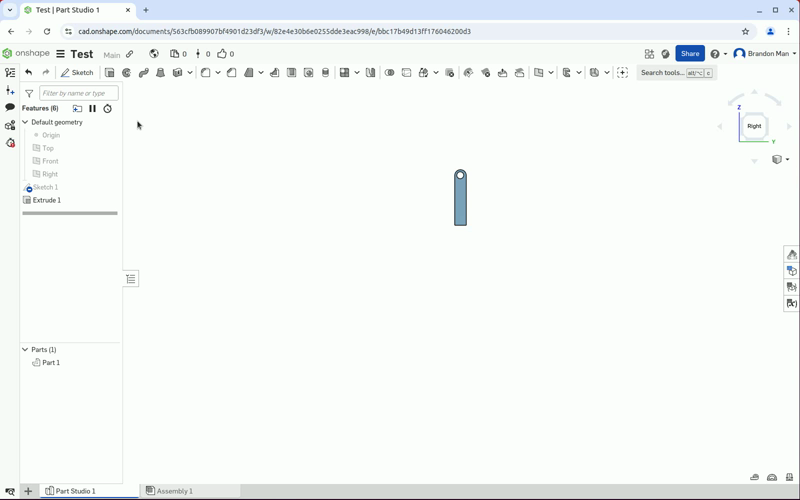
mouse_move(73, 189)
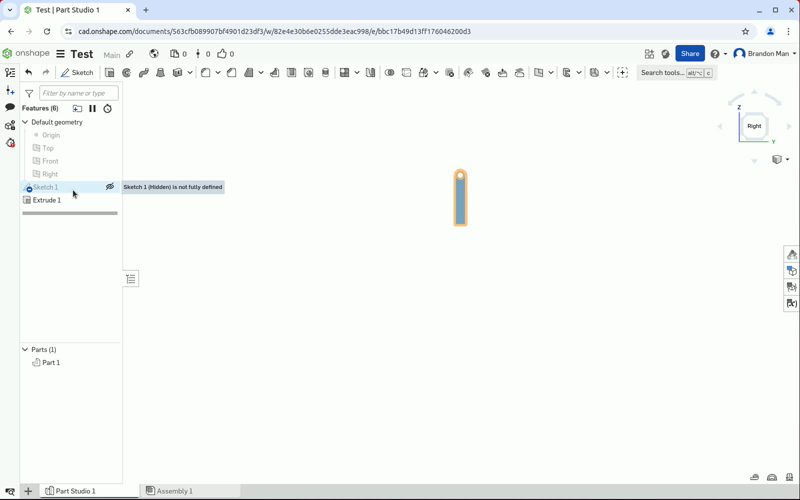
click(73, 189)
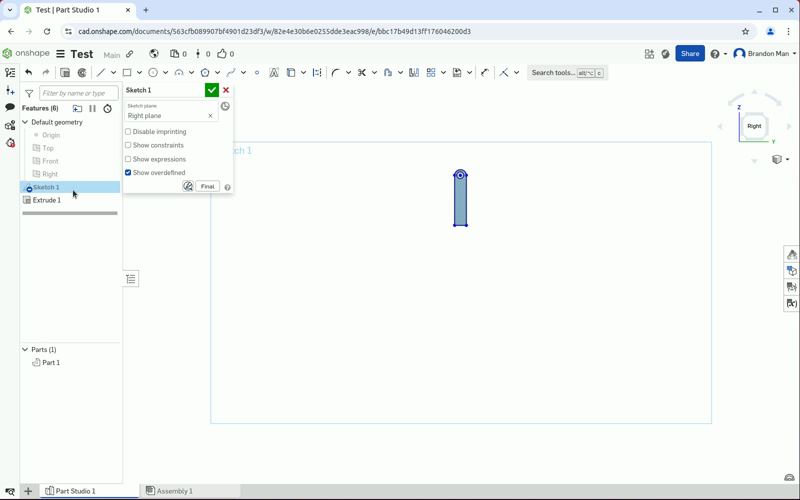
mouse_move(229, 92)
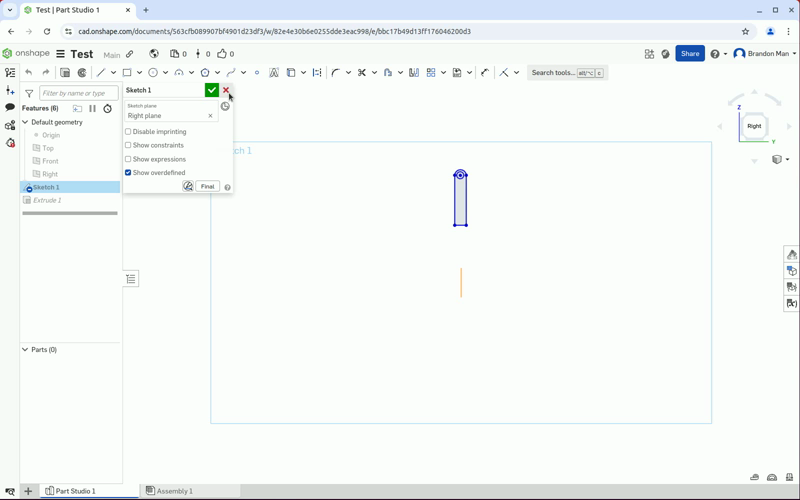
click(229, 92)
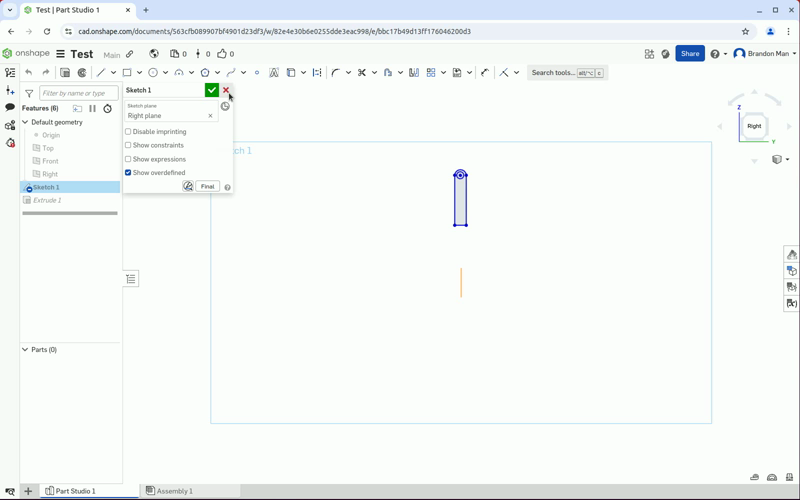
key(shift+s)
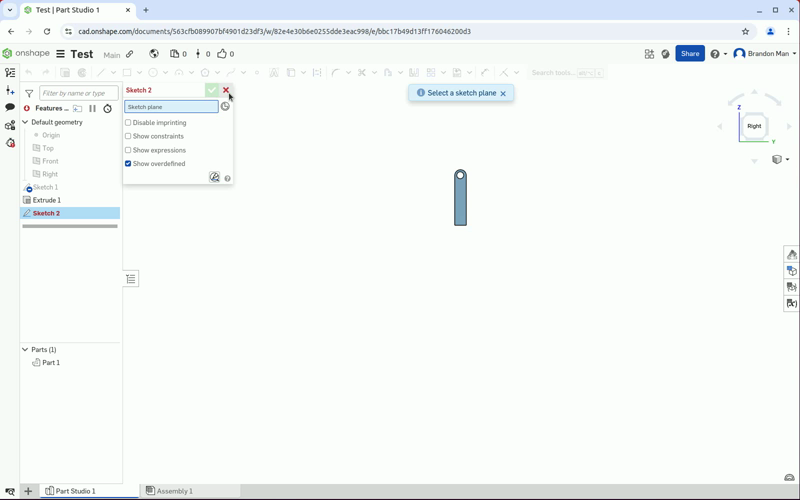
mouse_move(73, 176)
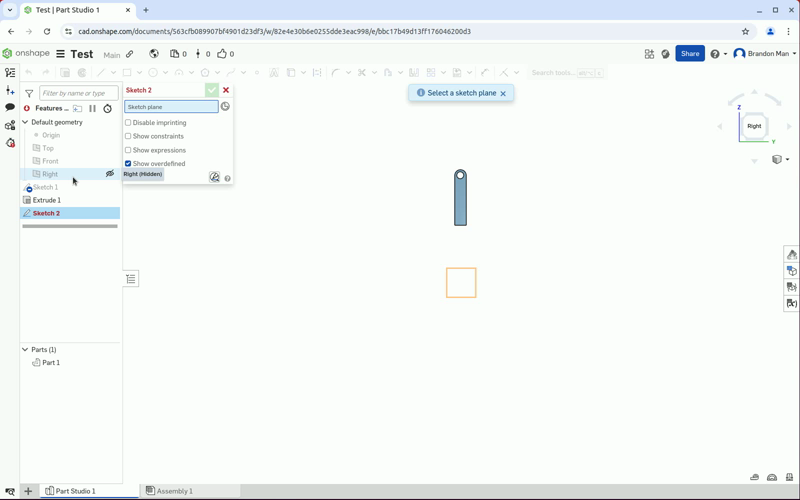
click(73, 176)
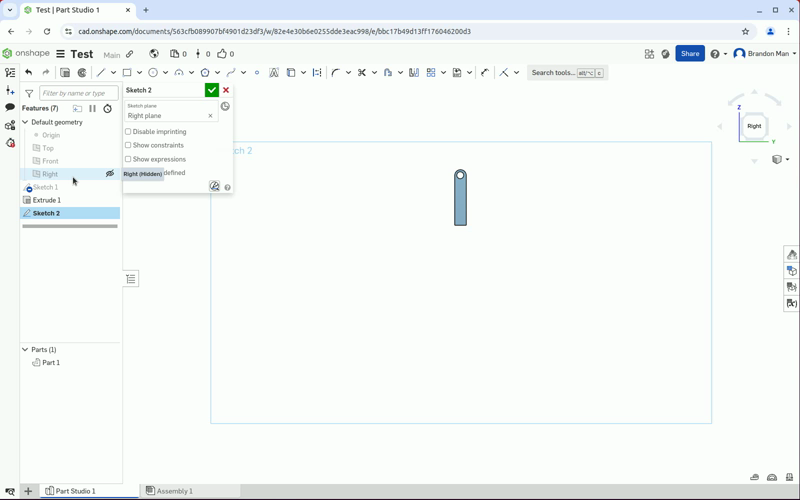
mouse_move(73, 352)
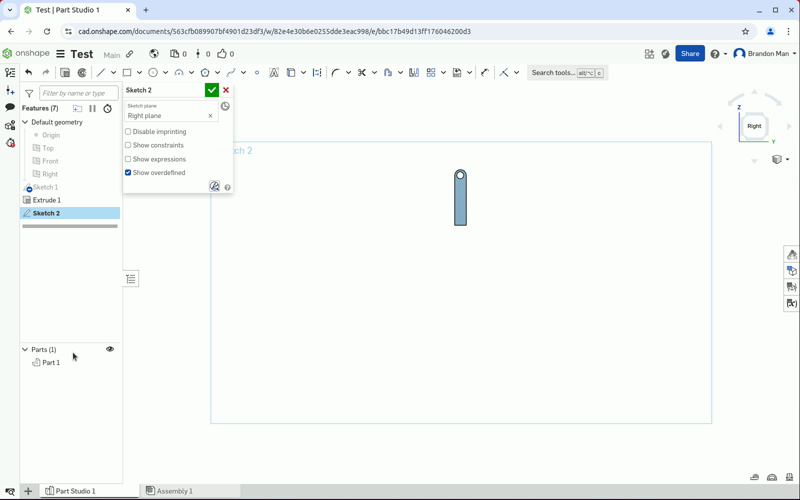
key(y)
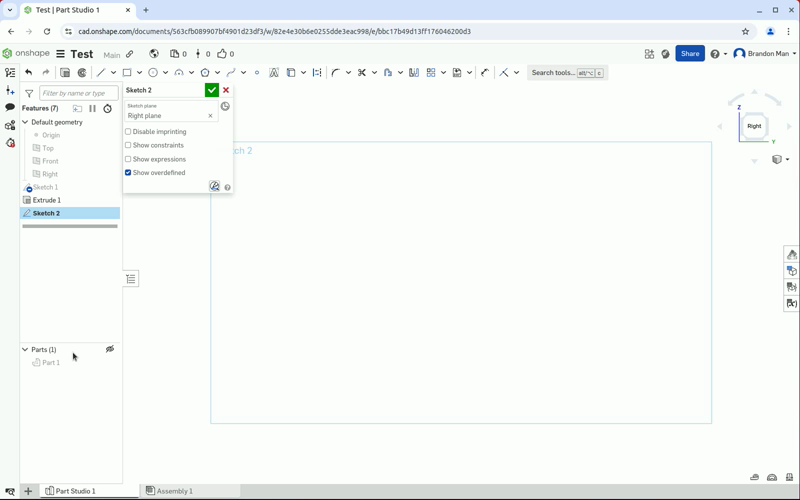
key(l)
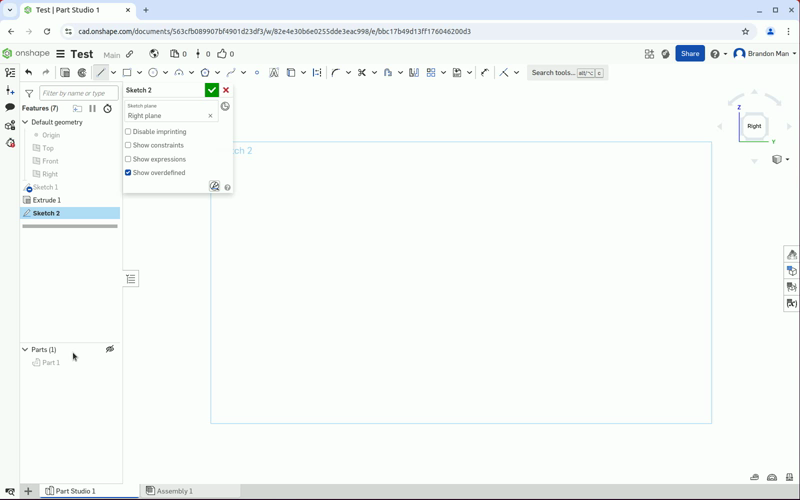
key_down(shift)
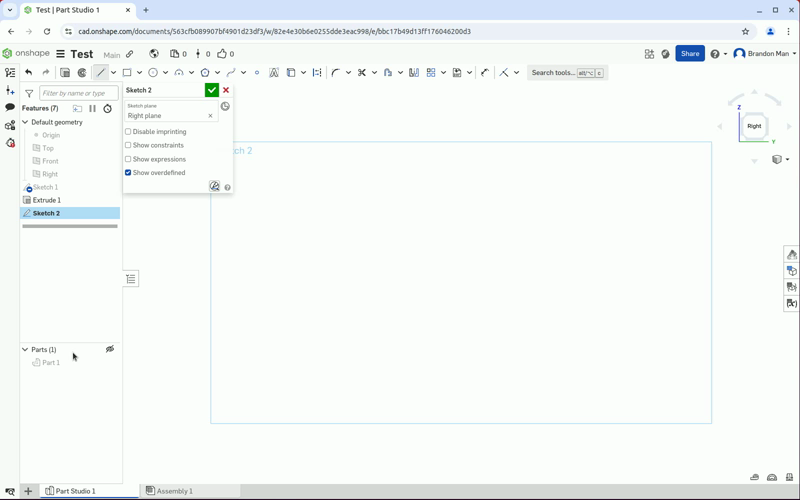
mouse_move(454, 233)
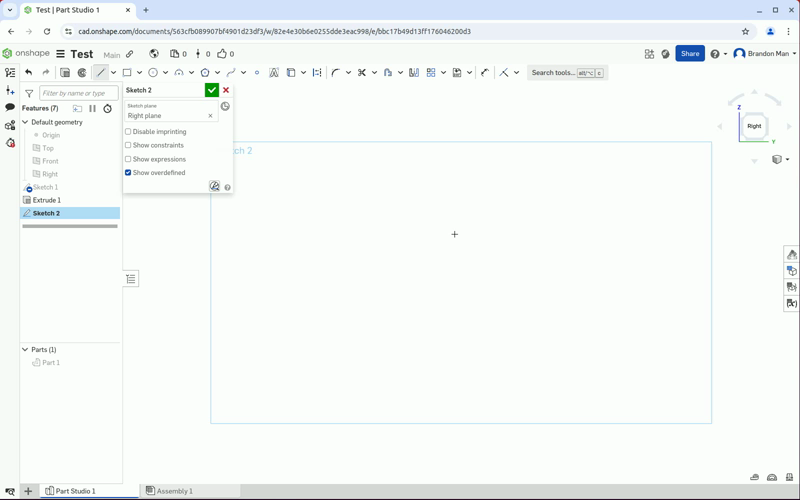
click(454, 233)
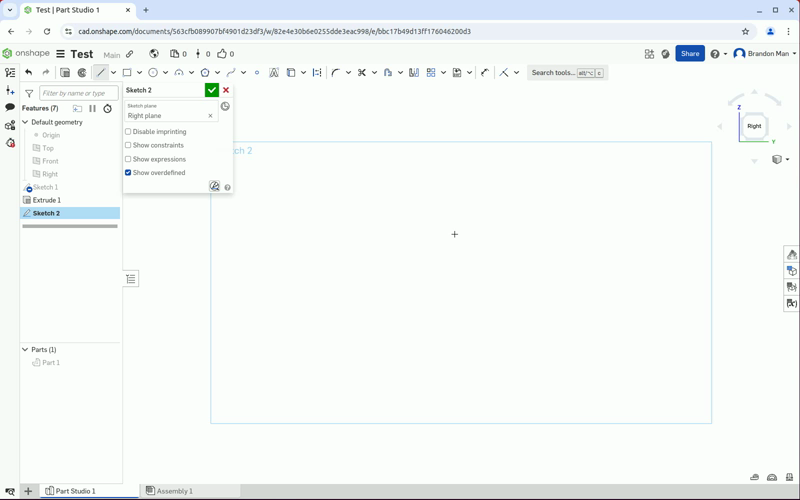
key_up(shift)
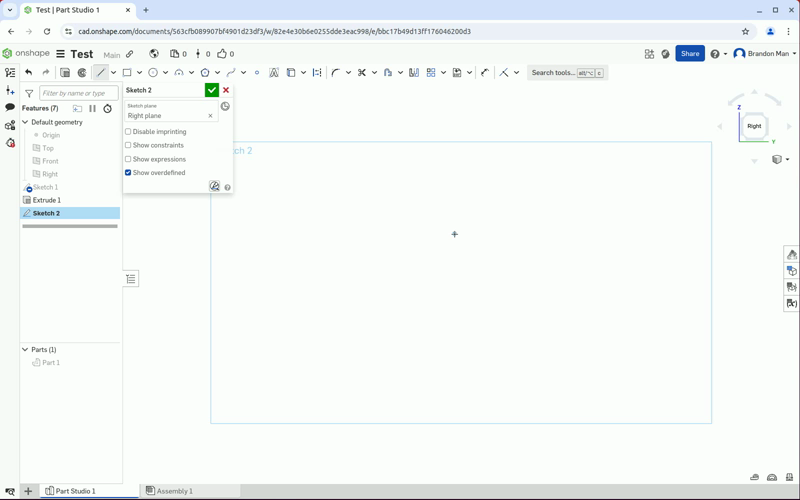
key_down(shift)
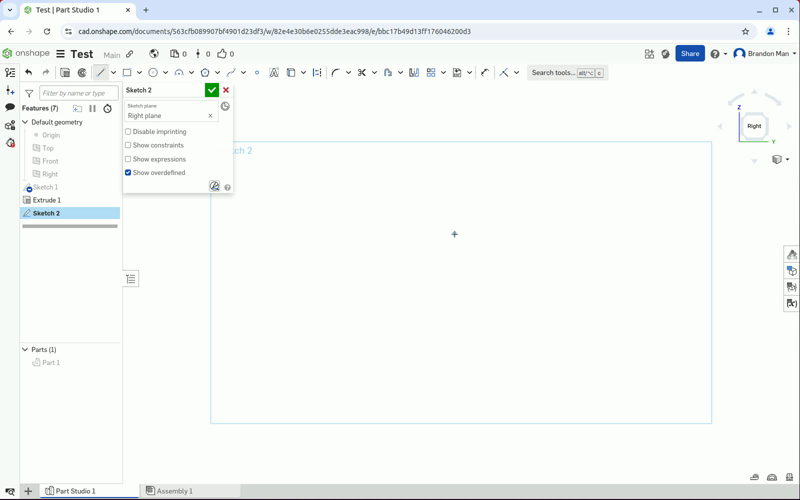
mouse_move(484, 233)
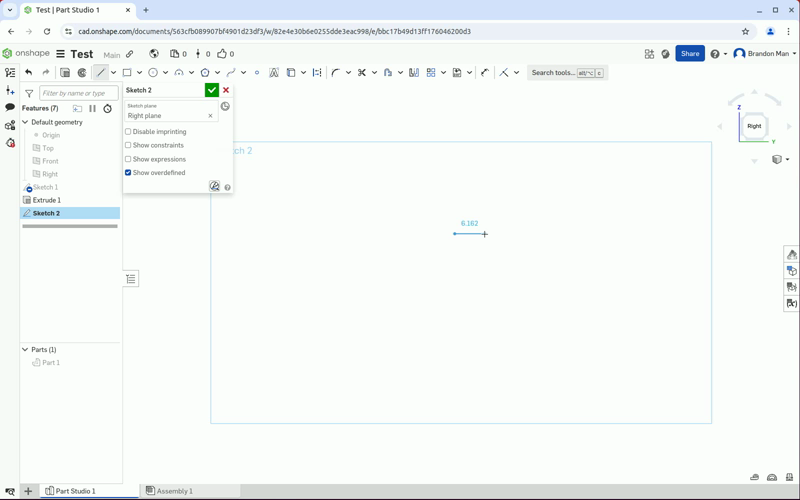
mouse_move(466, 233)
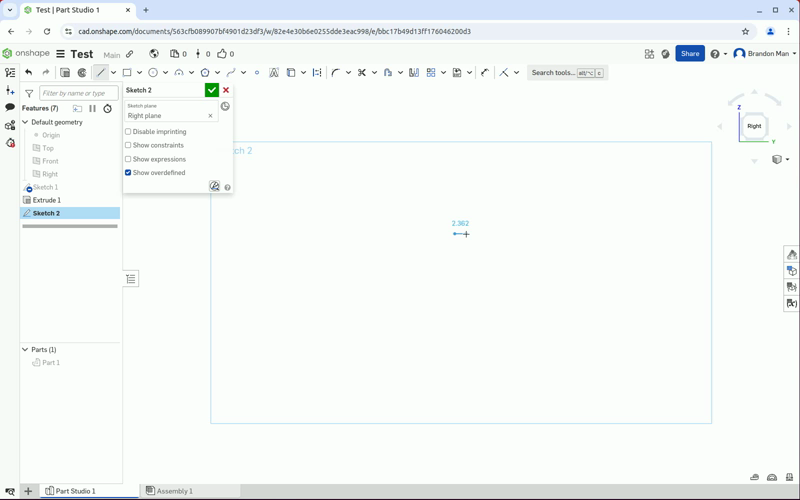
click(466, 233)
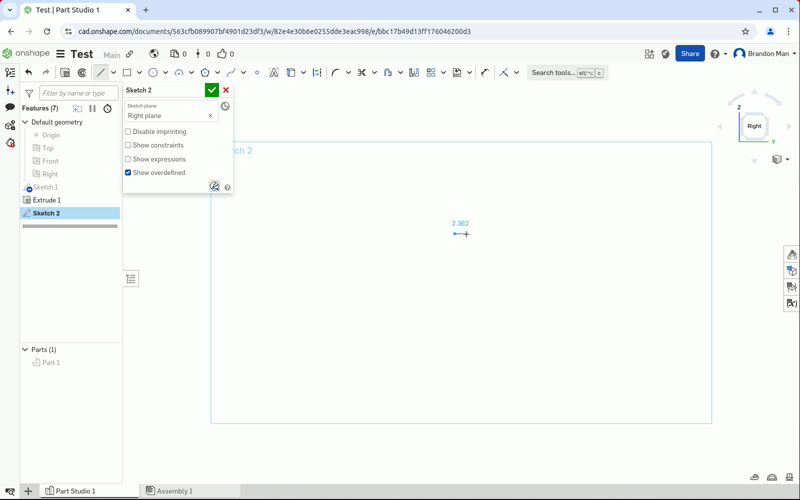
key_up(shift)
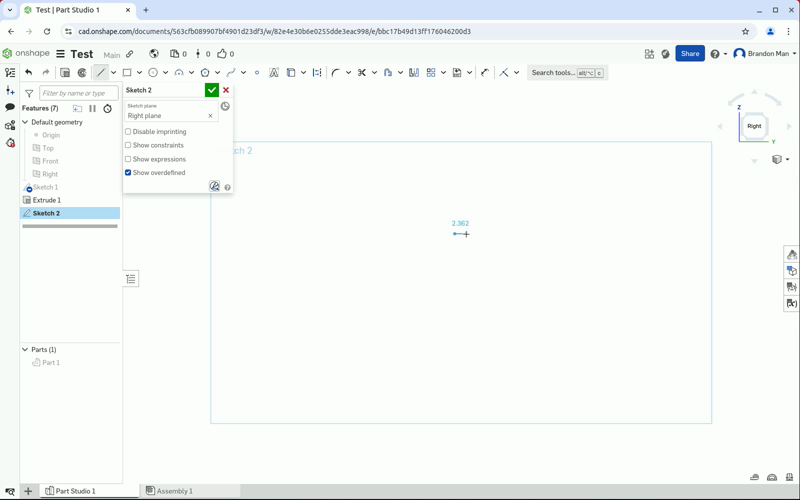
key_down(shift)
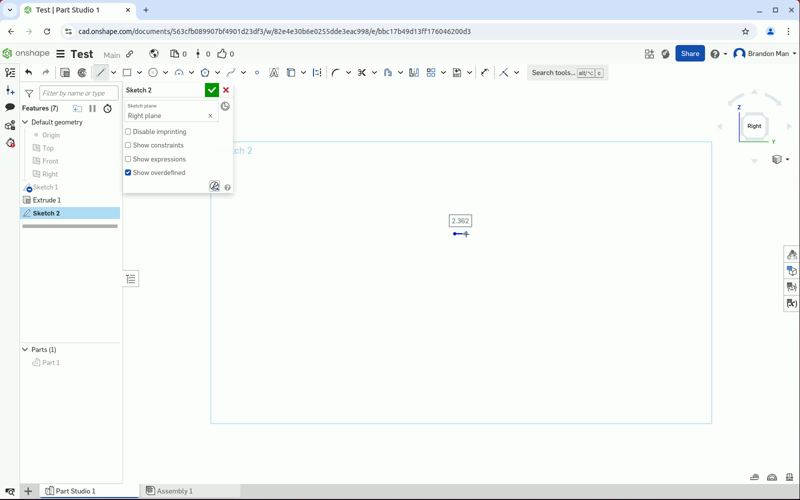
mouse_move(496, 233)
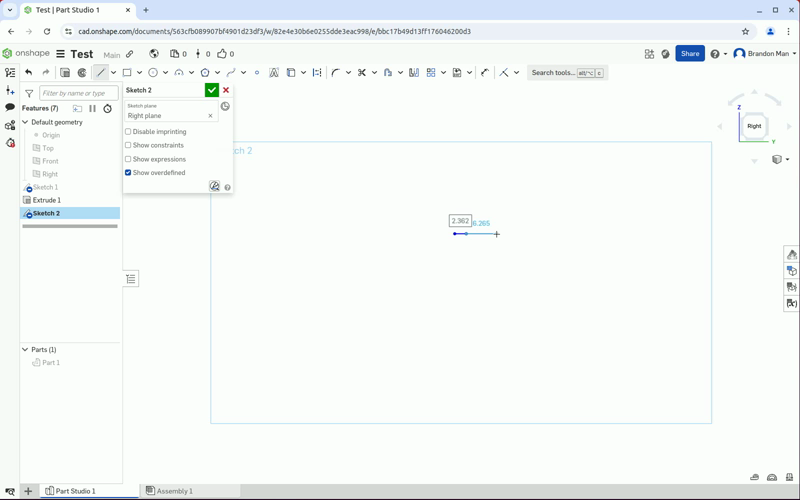
mouse_move(466, 224)
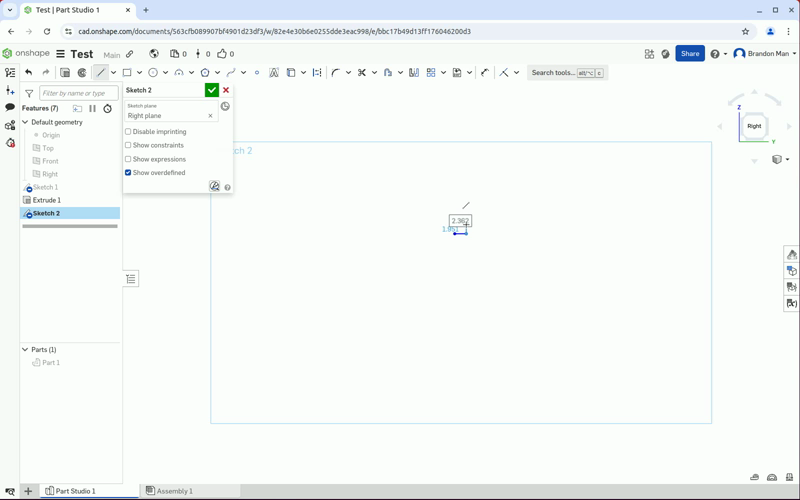
click(466, 224)
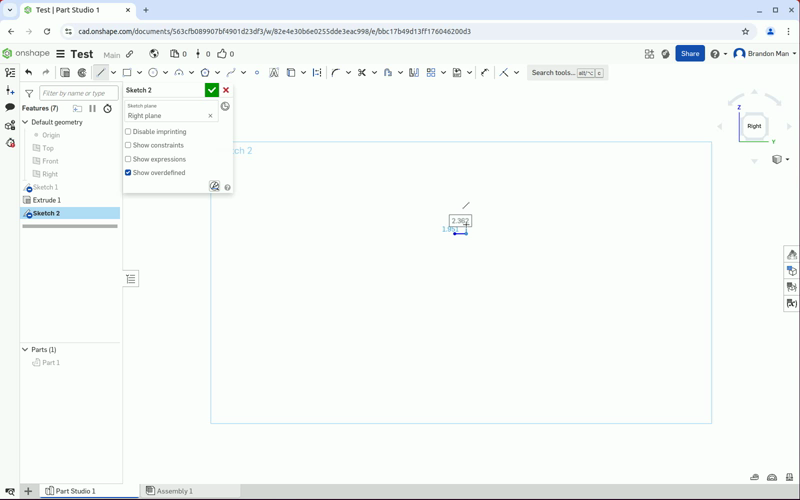
key_up(shift)
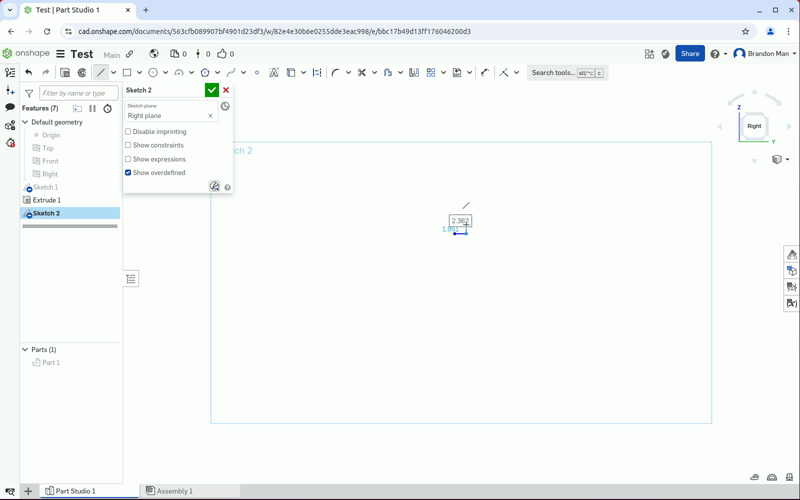
key_down(shift)
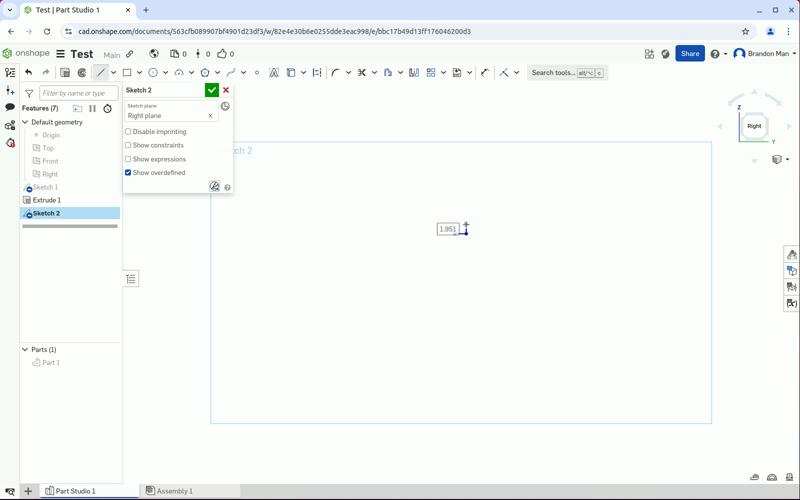
mouse_move(496, 224)
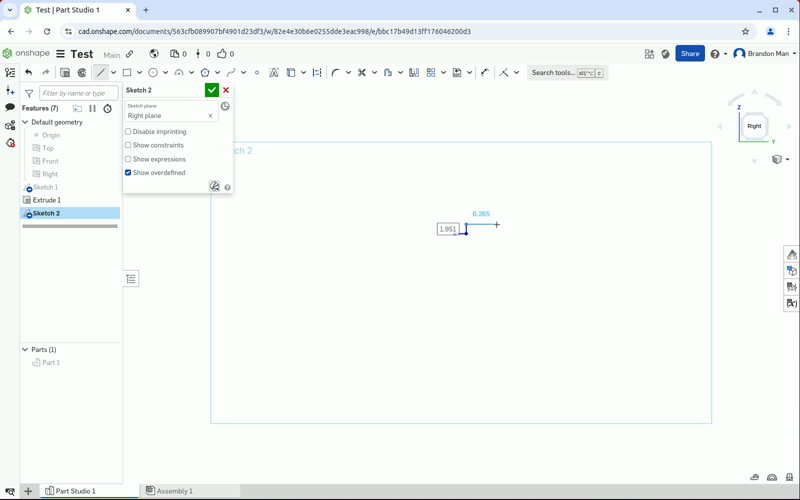
mouse_move(454, 224)
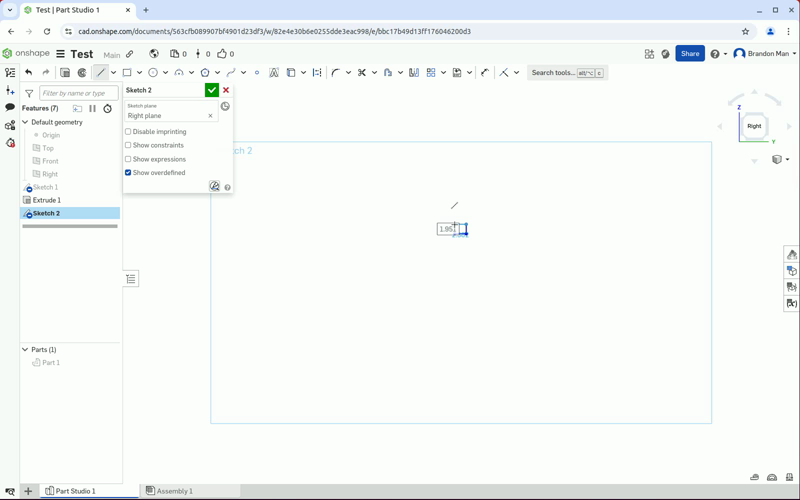
click(454, 224)
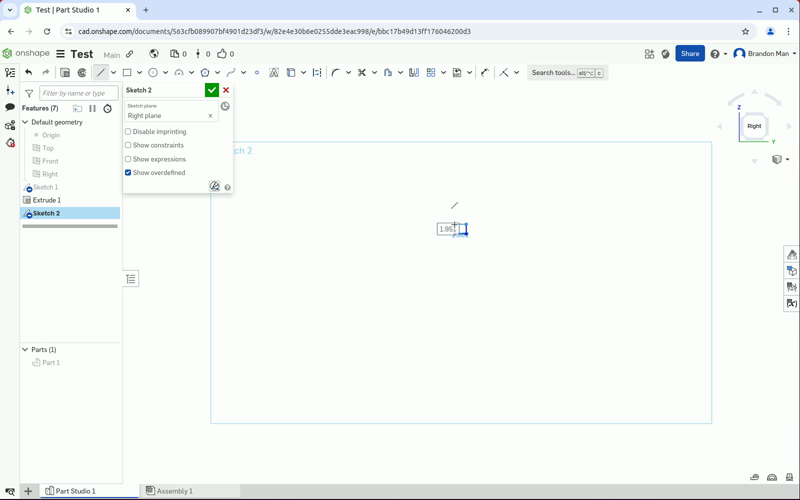
key_up(shift)
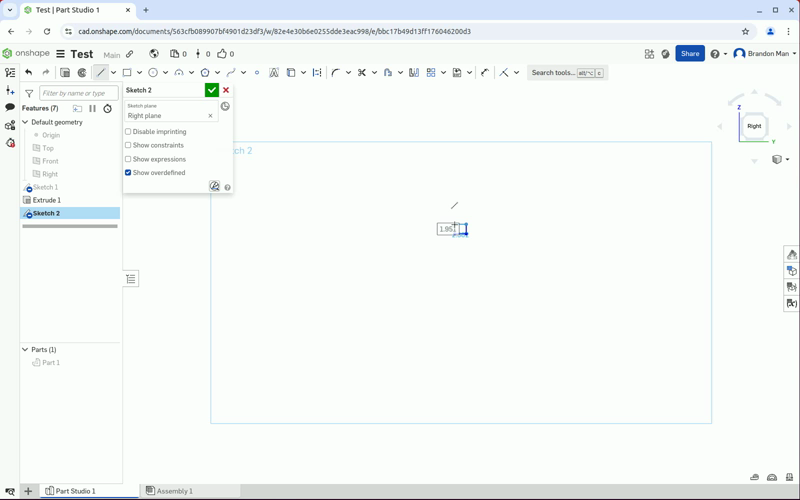
mouse_move(484, 224)
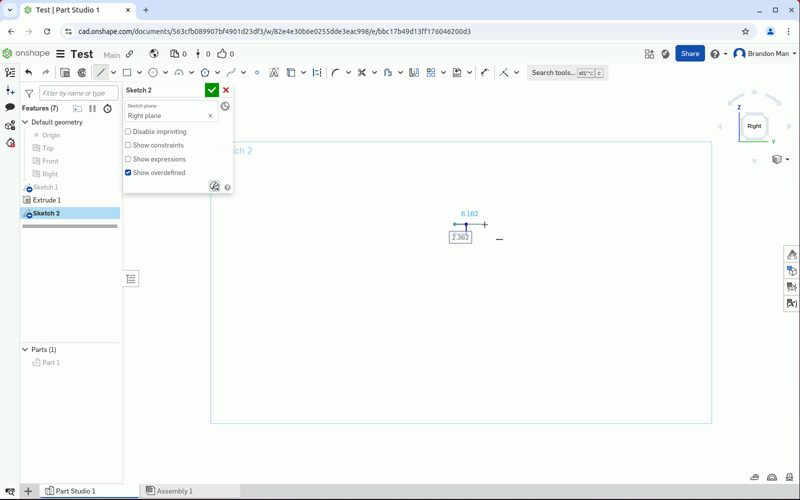
key_down(shift)
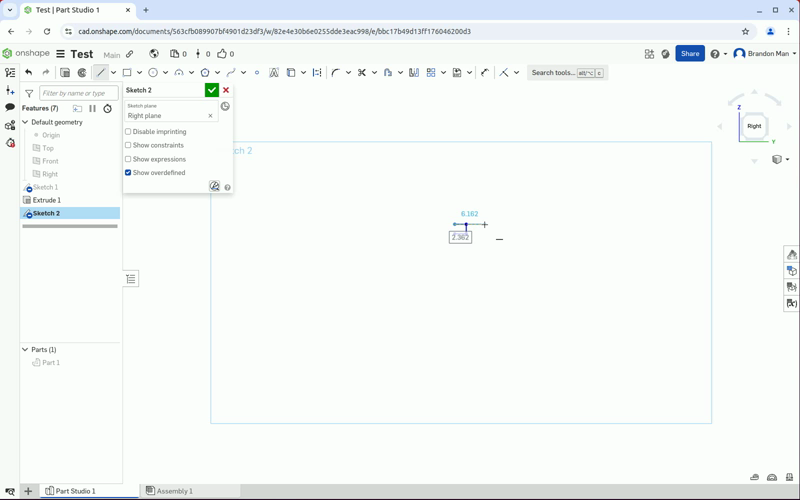
mouse_move(454, 233)
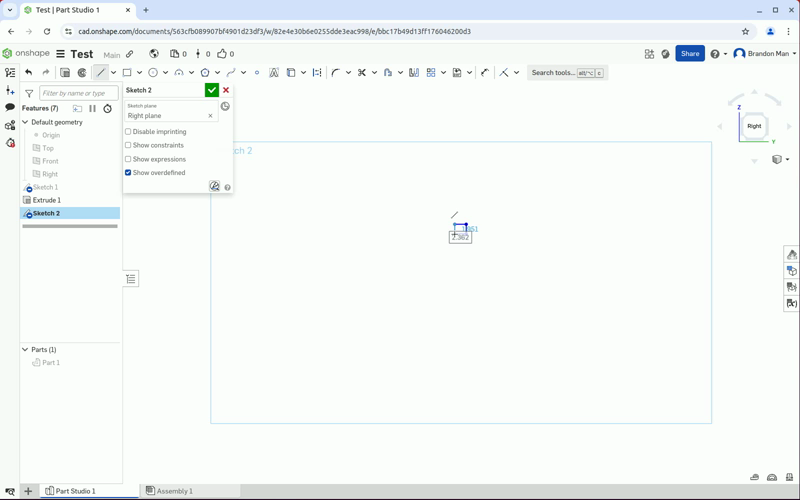
key_up(shift)
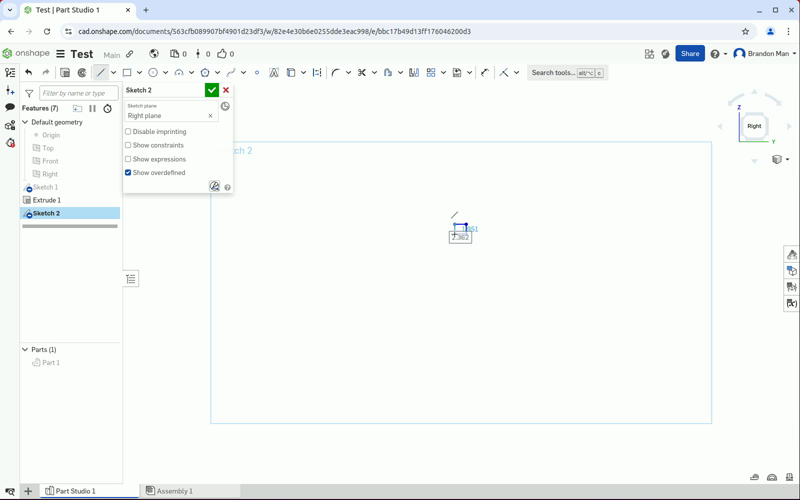
click(454, 233)
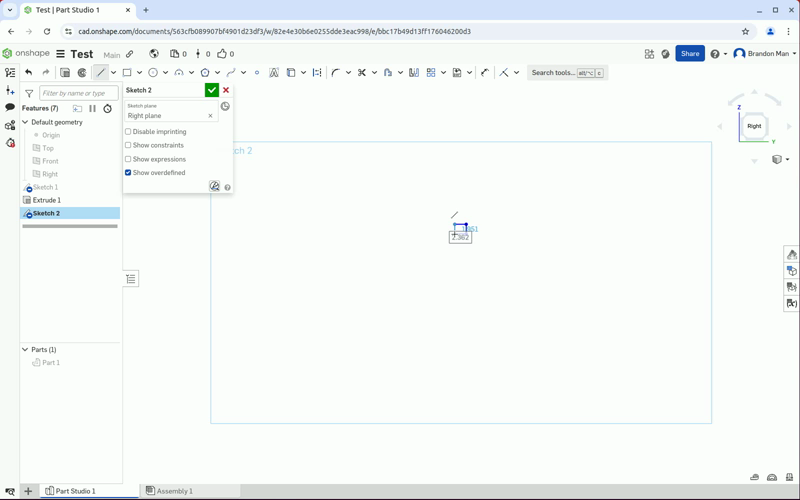
key(esc)
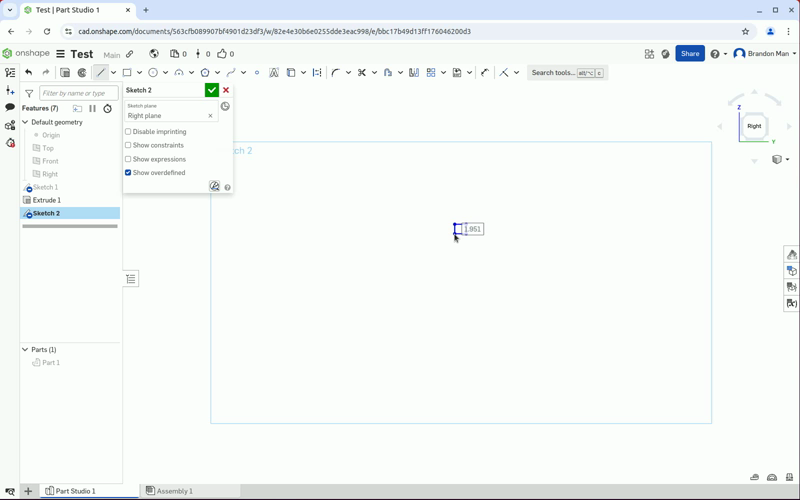
key(c)
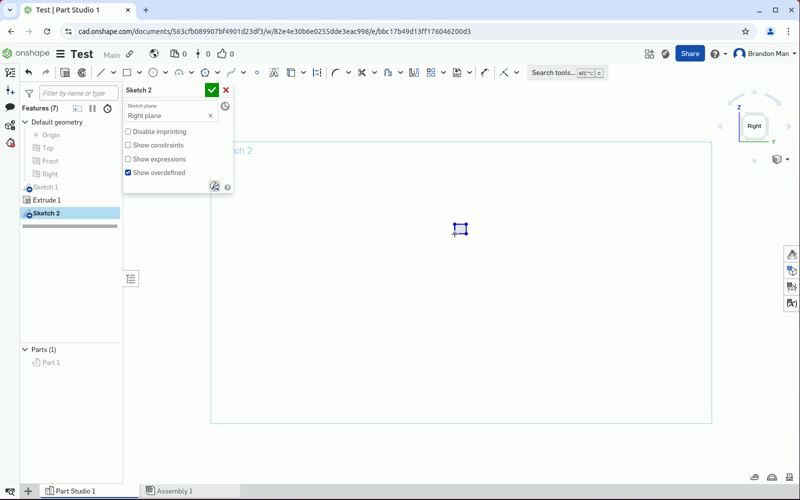
key_down(shift)
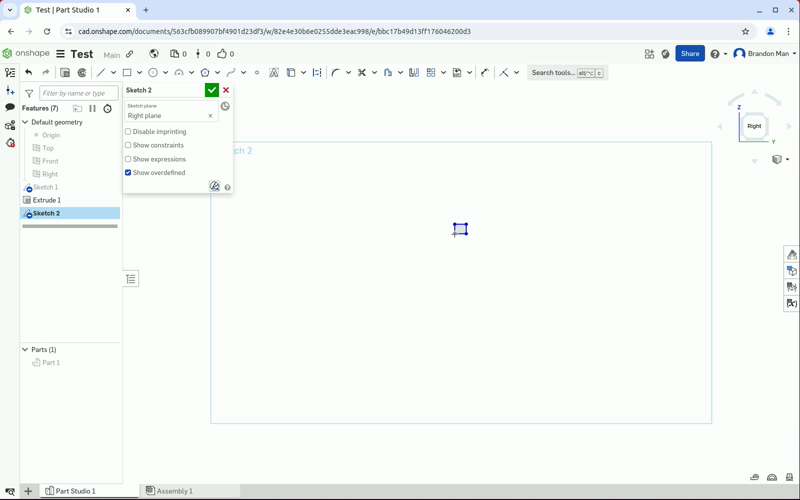
mouse_move(460, 229)
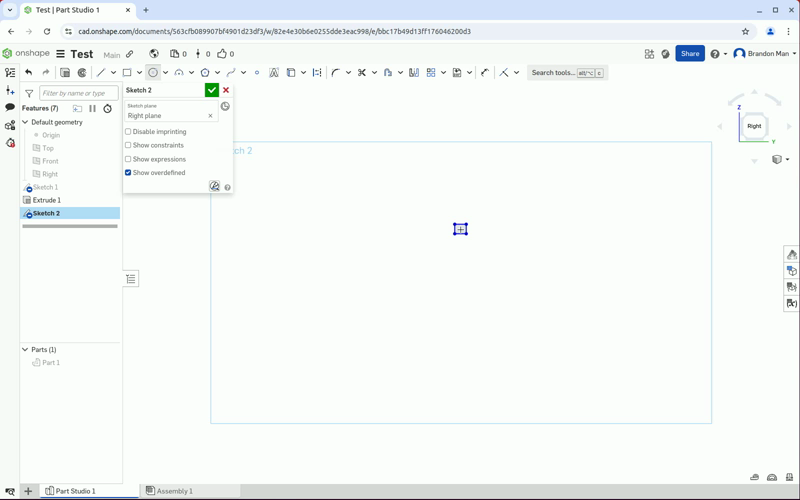
click(460, 229)
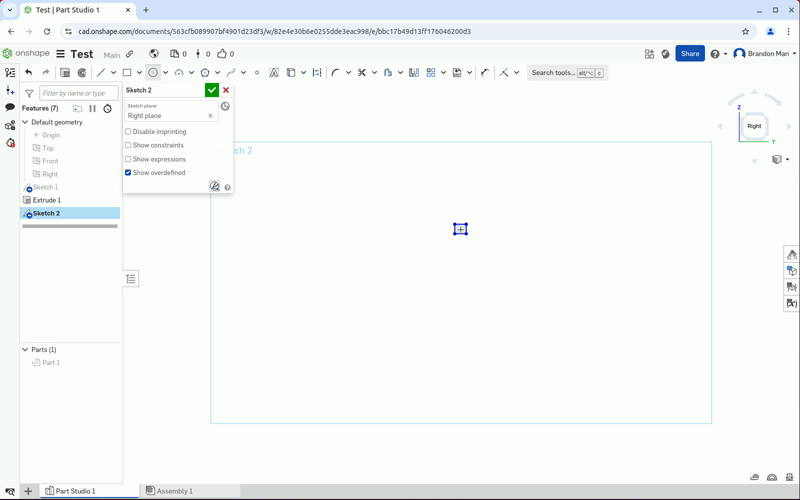
key_up(shift)
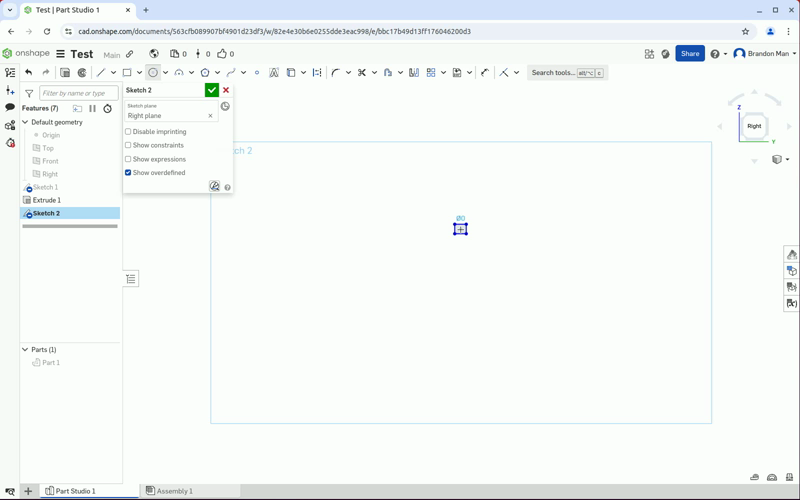
mouse_move(464, 229)
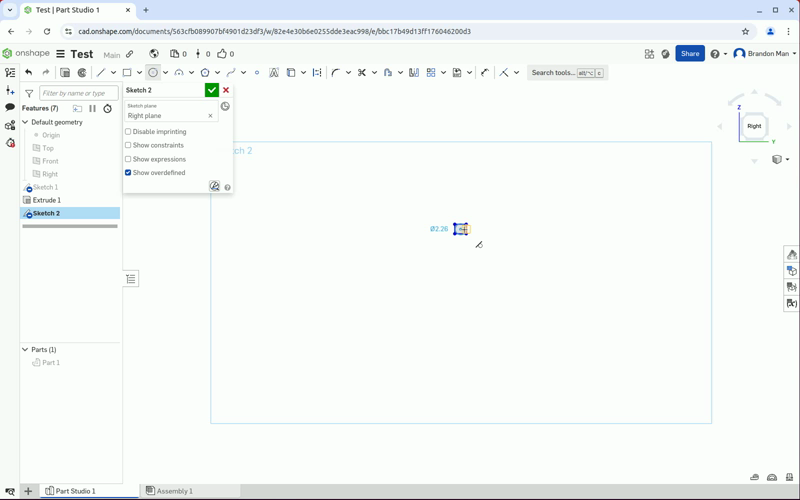
click(464, 229)
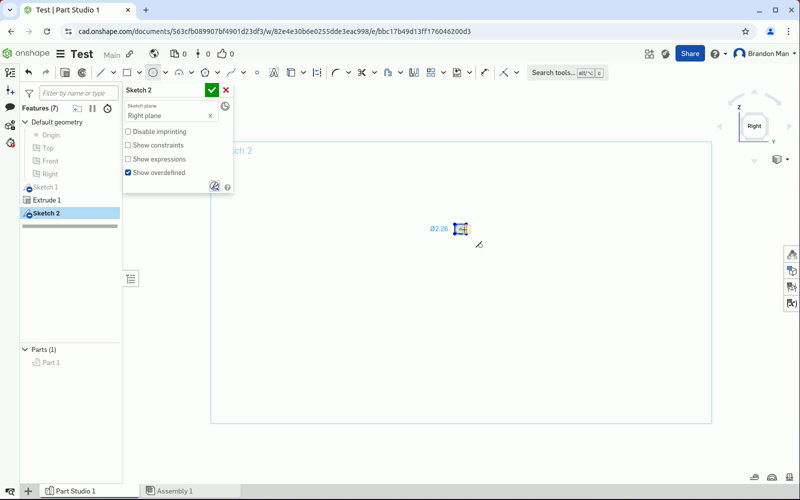
key(esc)
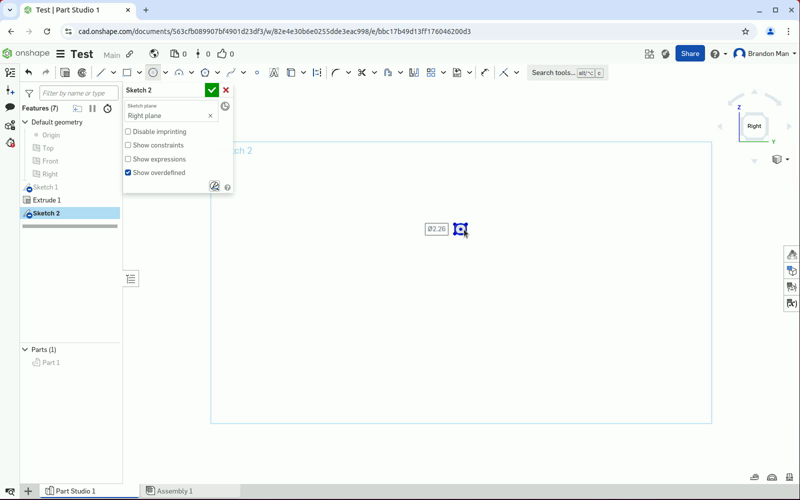
mouse_move(457, 226)
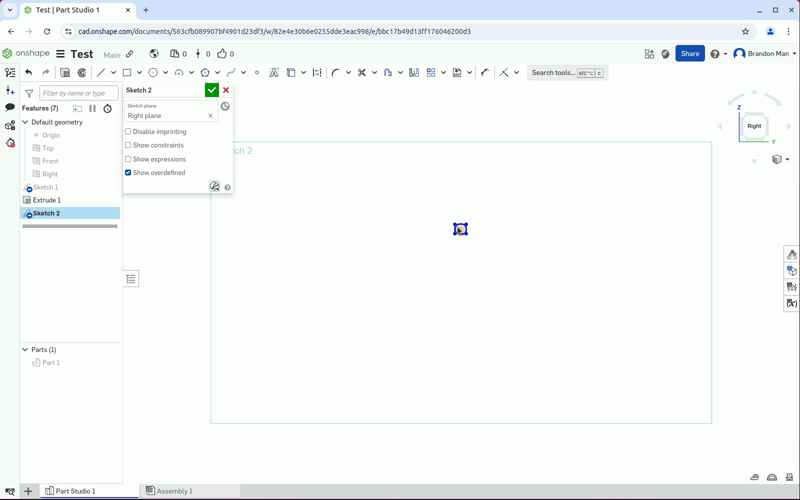
scroll(6)
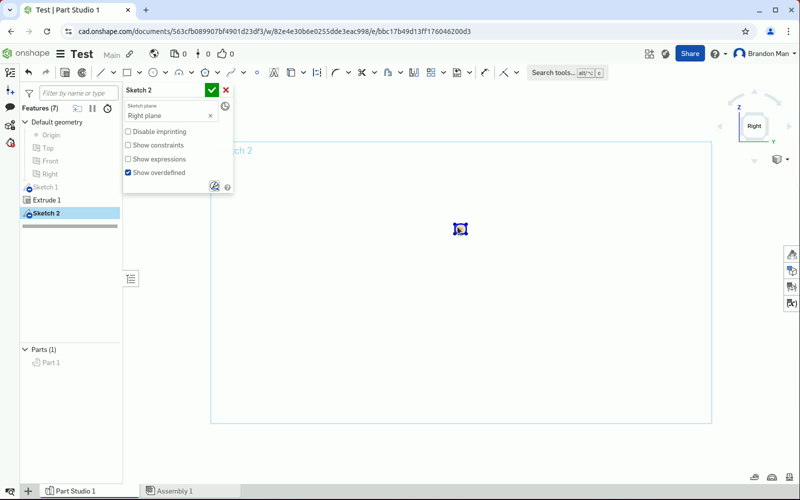
scroll(6)
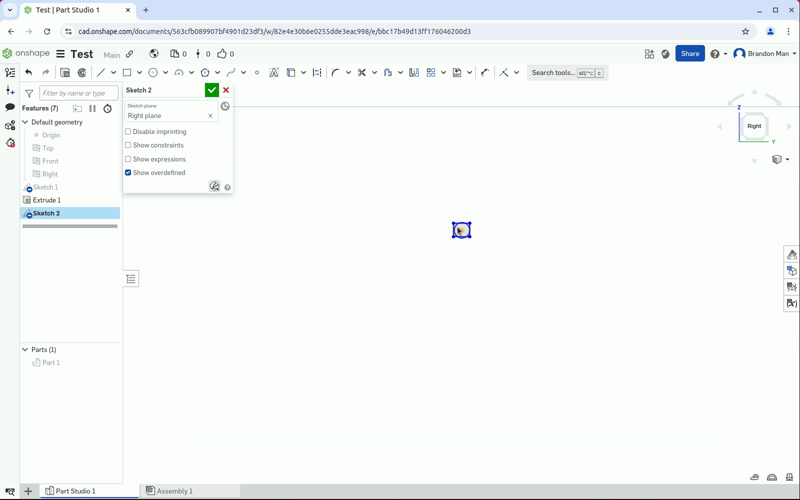
scroll(6)
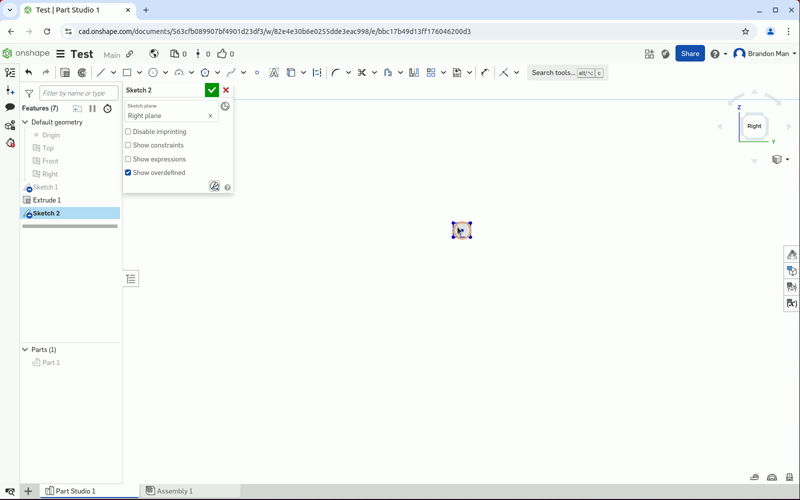
scroll(6)
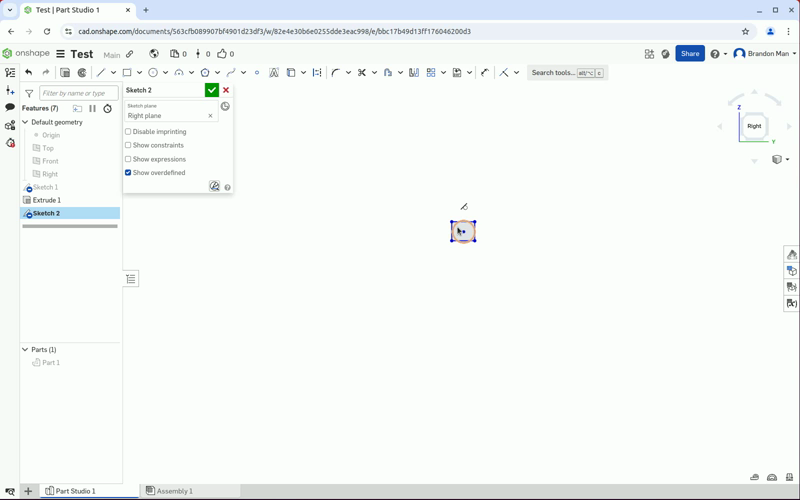
scroll(6)
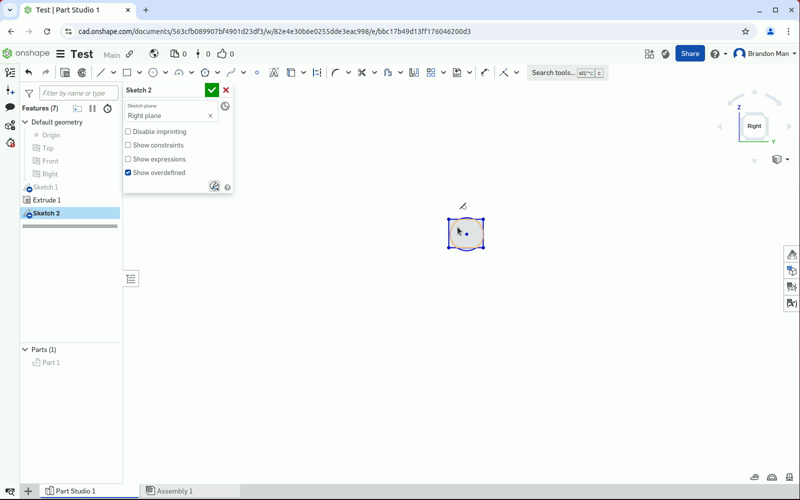
scroll(6)
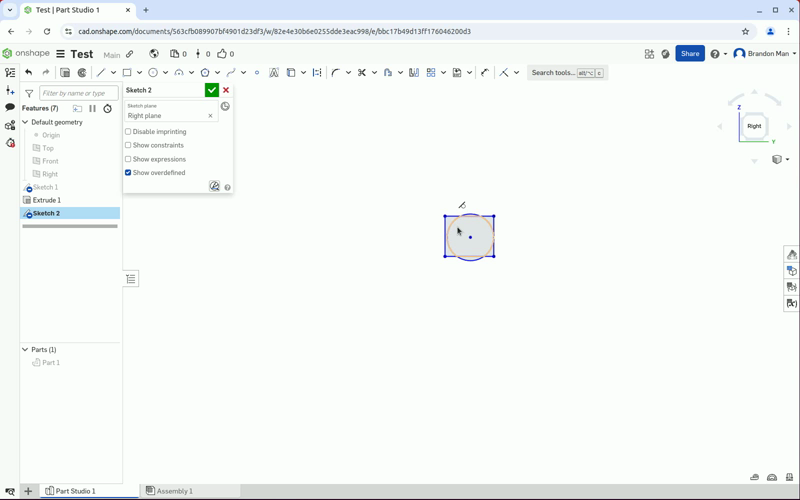
scroll(6)
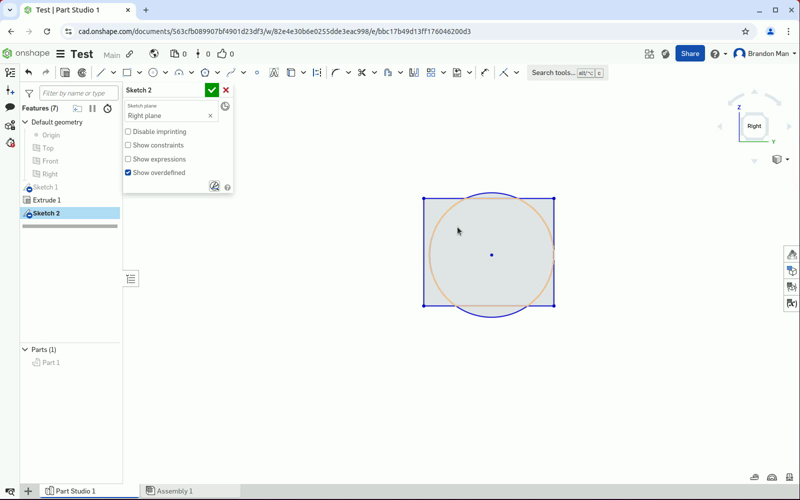
click(457, 226)
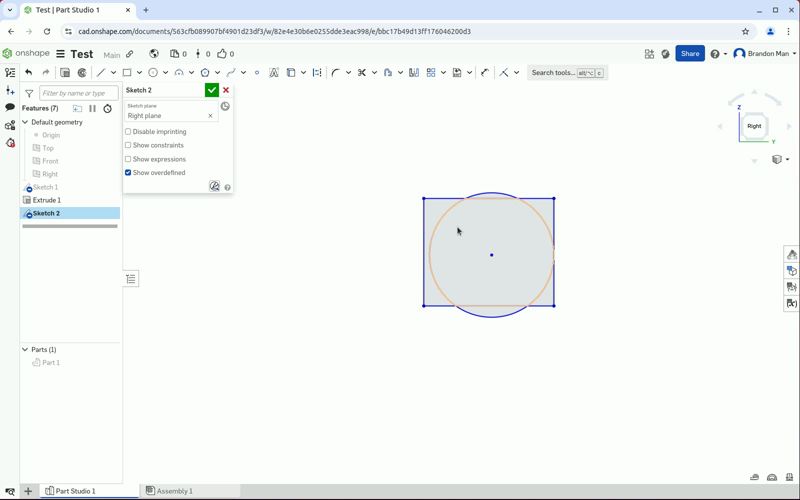
scroll(-6)
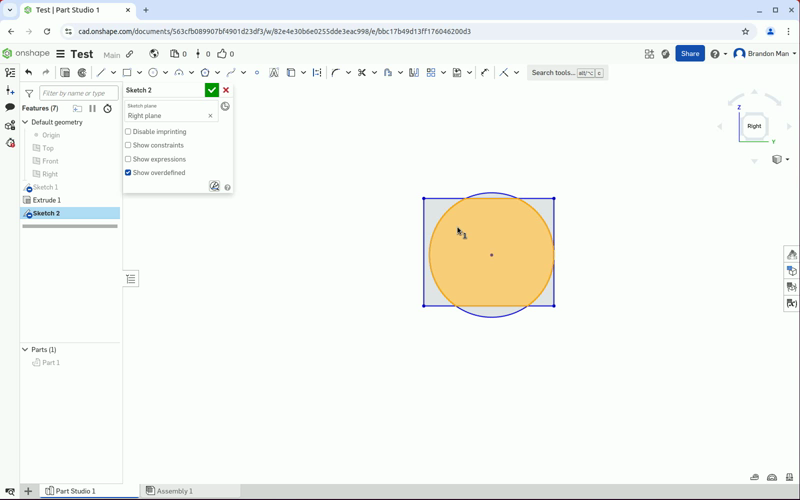
scroll(-6)
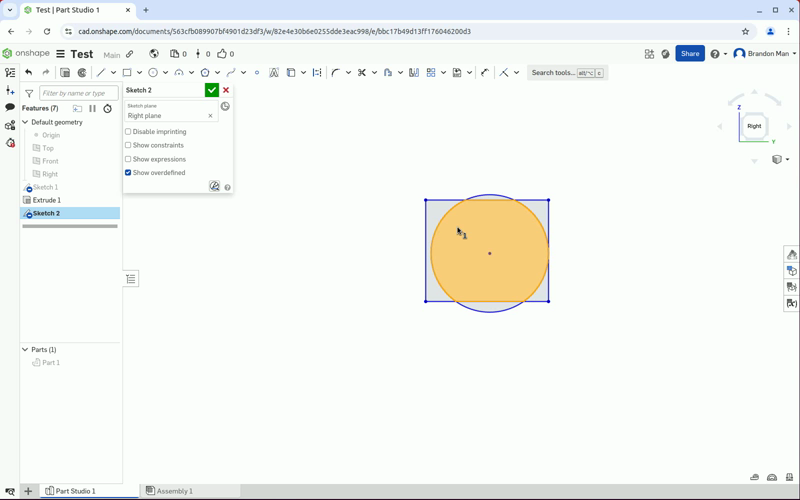
scroll(-6)
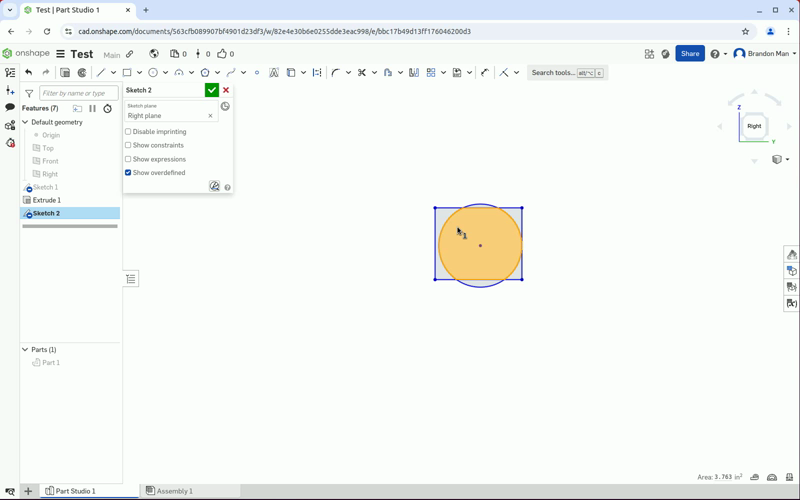
scroll(-6)
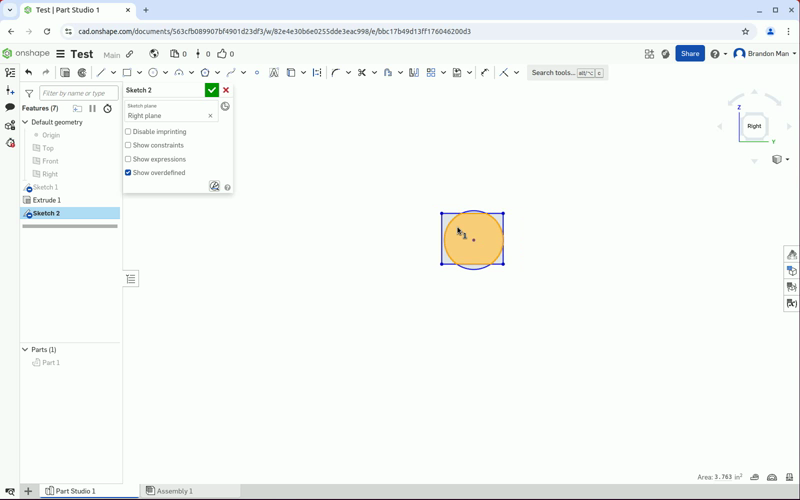
scroll(-6)
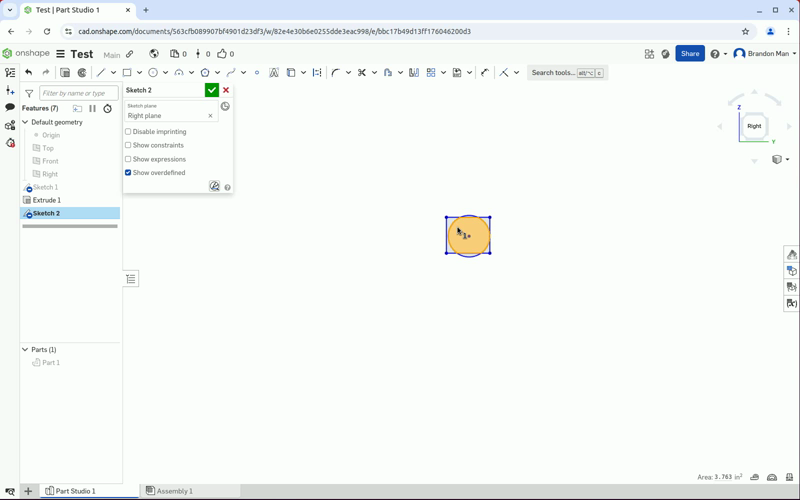
scroll(-6)
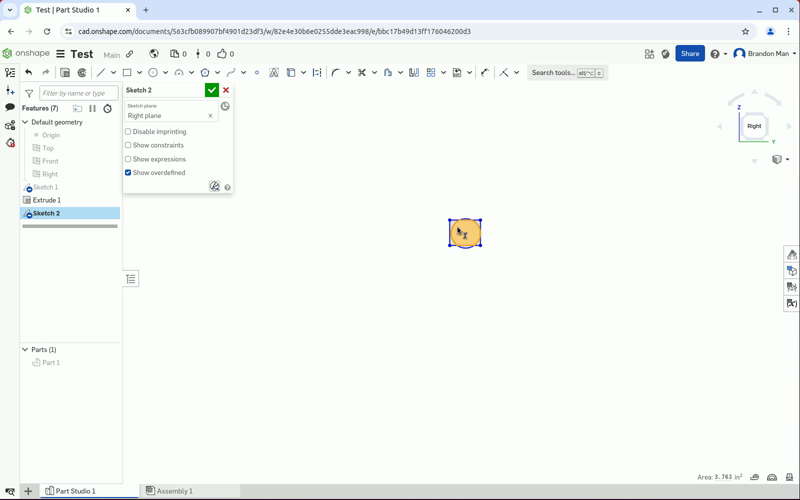
scroll(-6)
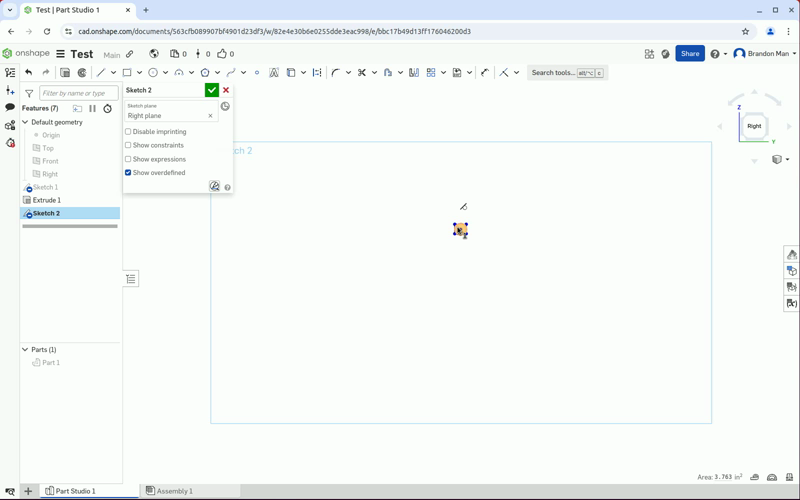
mouse_move(73, 352)
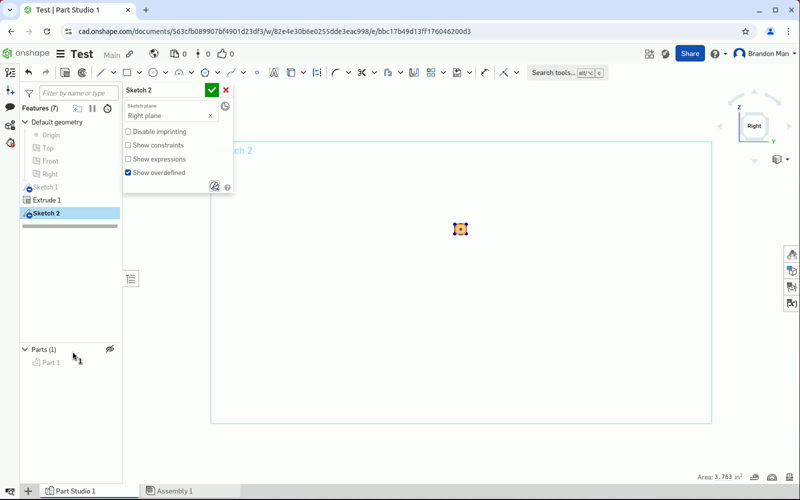
key(shift+y)
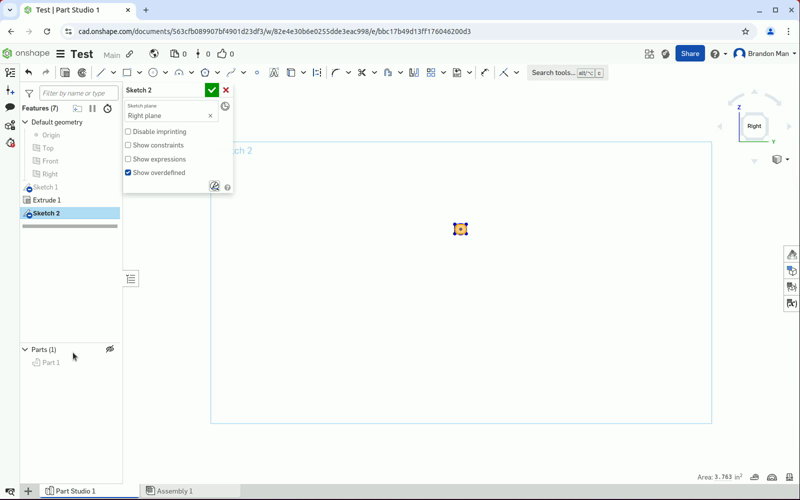
key(shift+e)
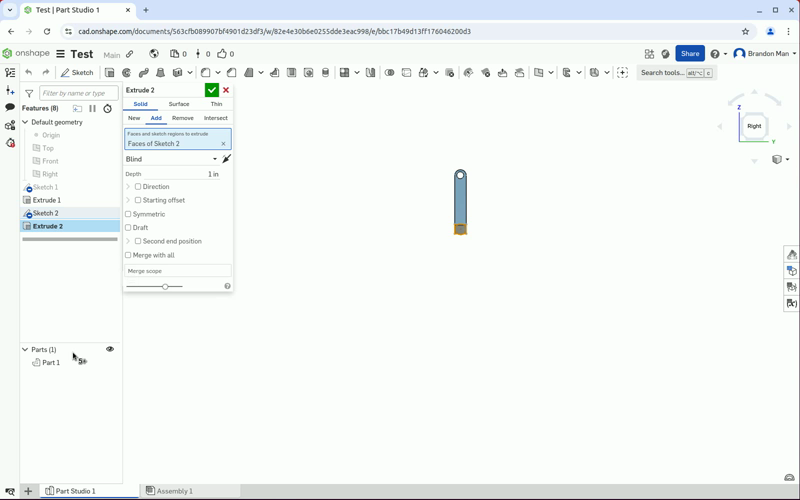
mouse_move(143, 106)
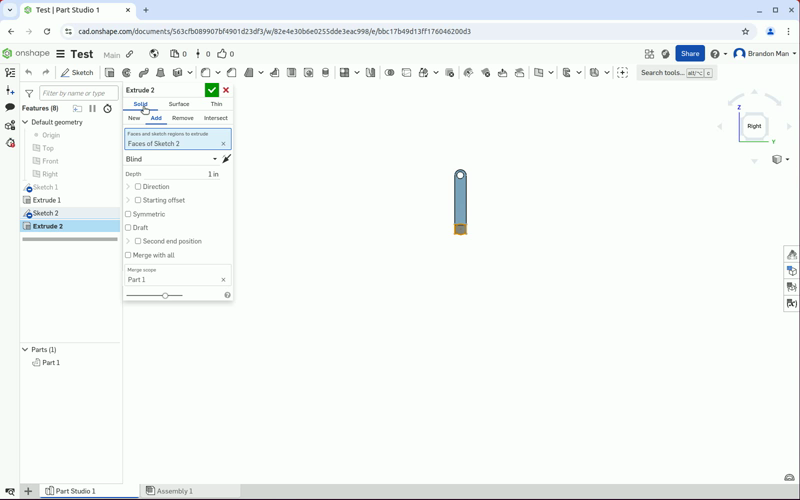
click(143, 106)
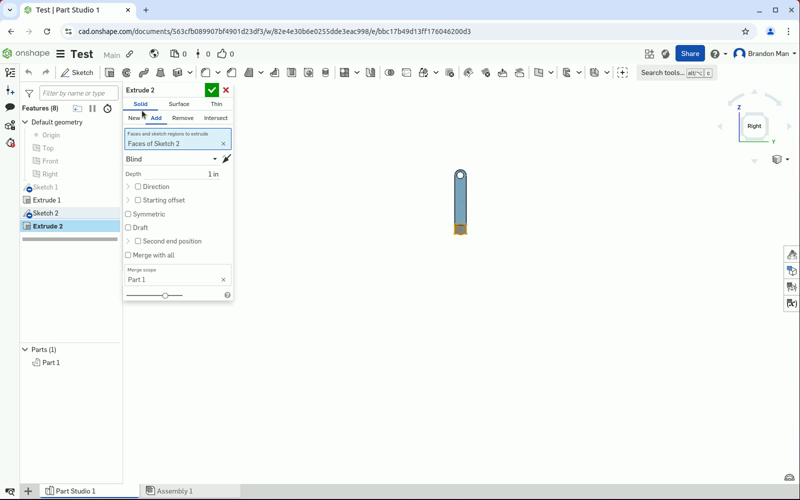
mouse_move(137, 120)
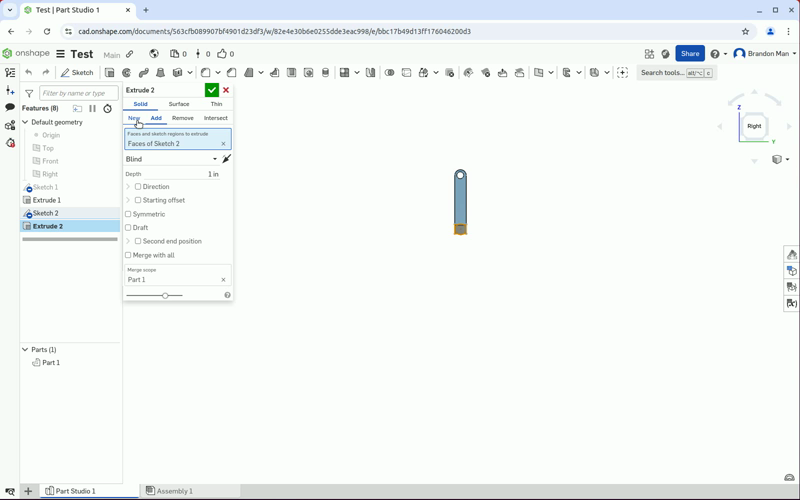
click(137, 120)
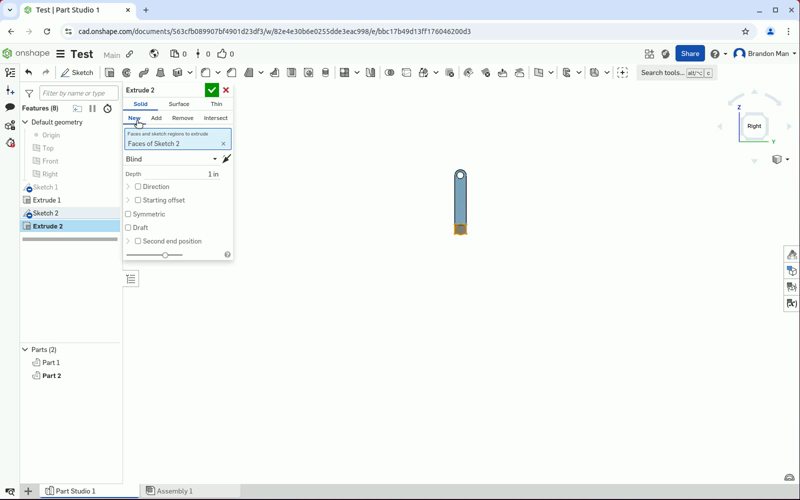
key(tab, 4)
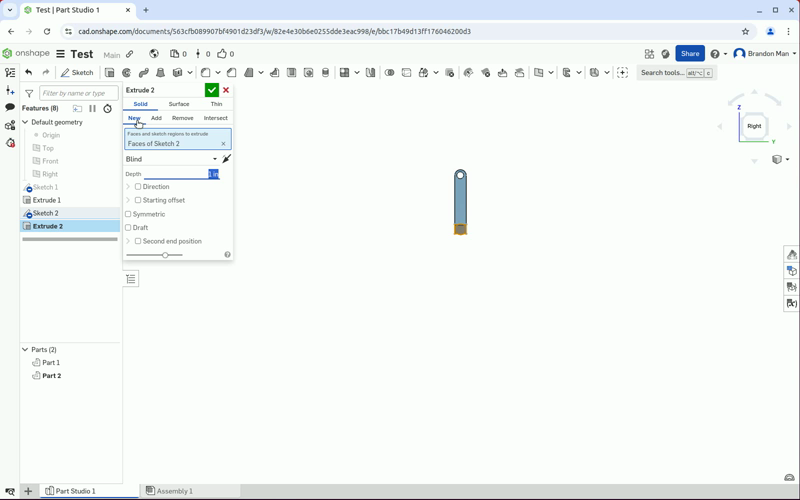
text(1.204)
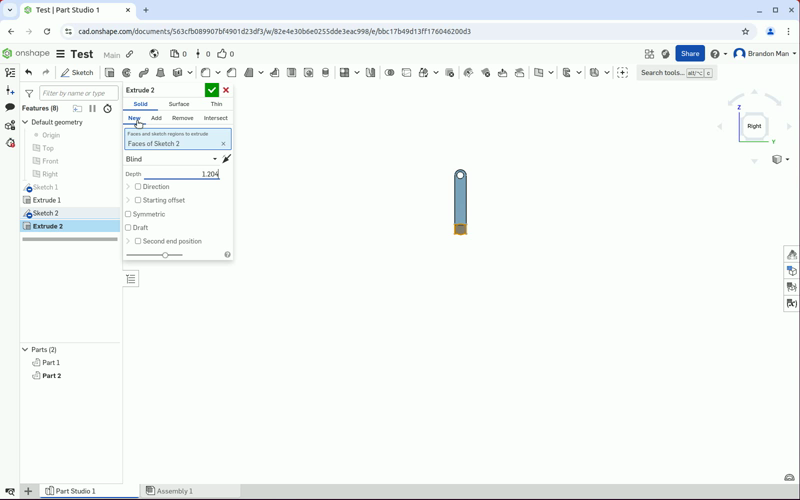
key(enter)
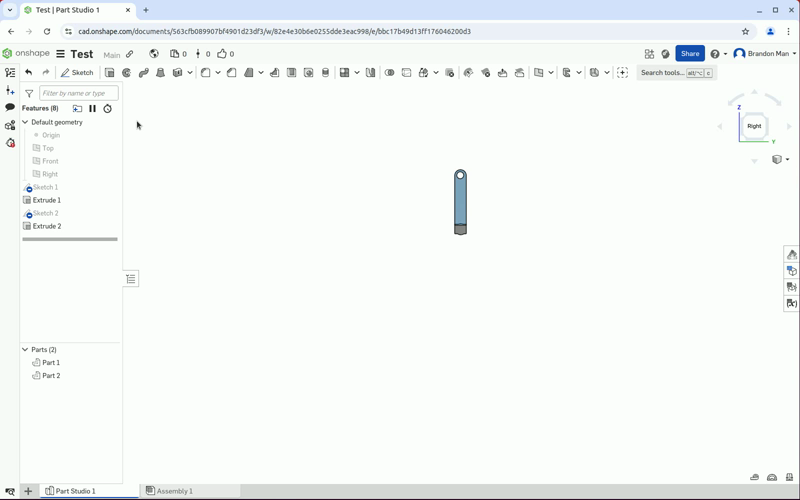
key(shift+h)
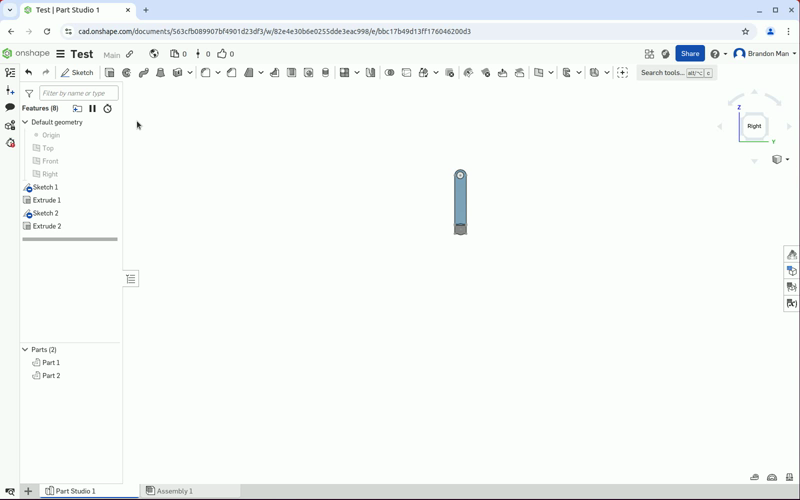
key(shift+h)
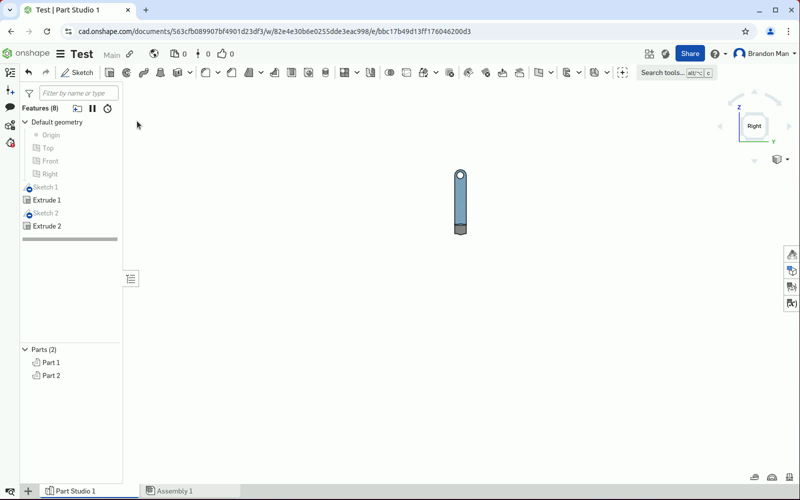
mouse_move(73, 189)
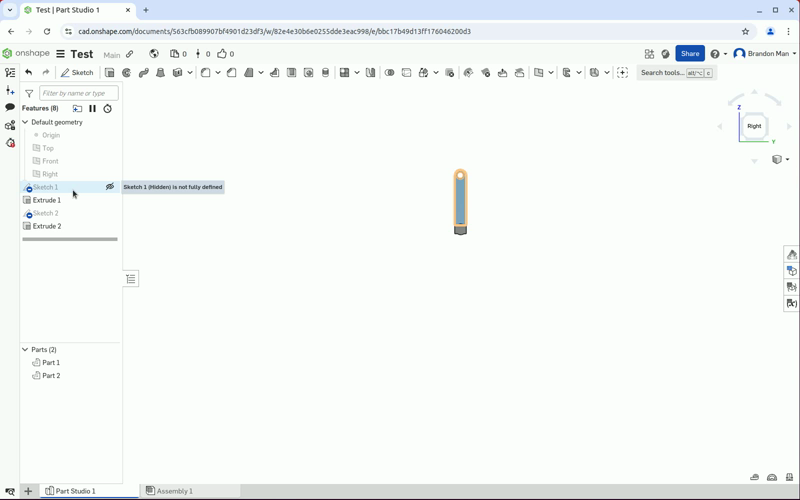
click(73, 189)
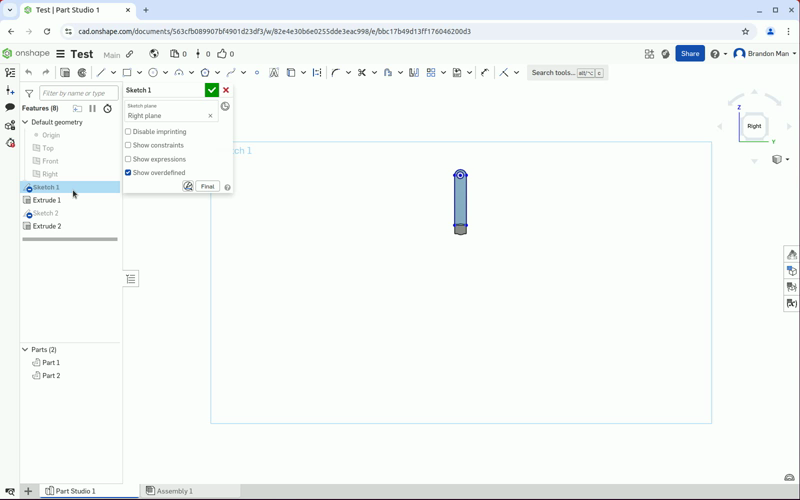
mouse_move(229, 92)
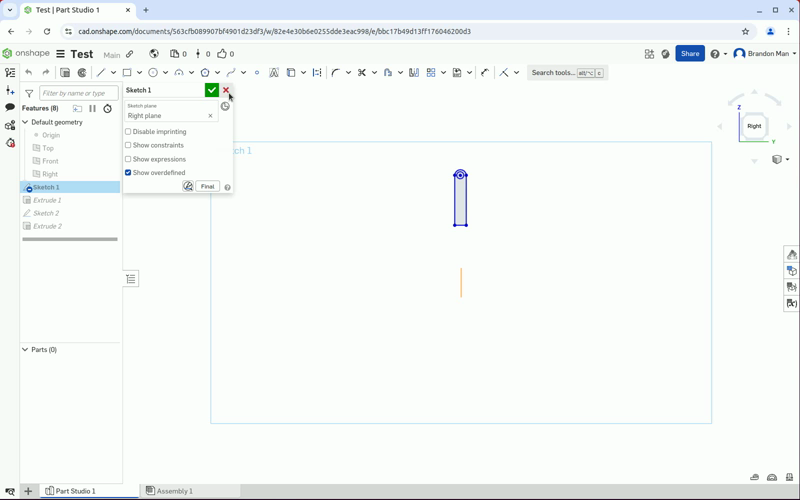
click(229, 92)
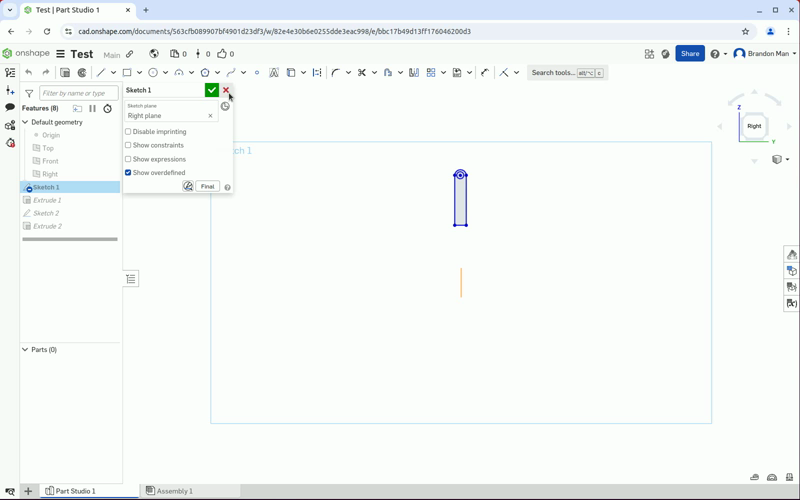
key(shift+s)
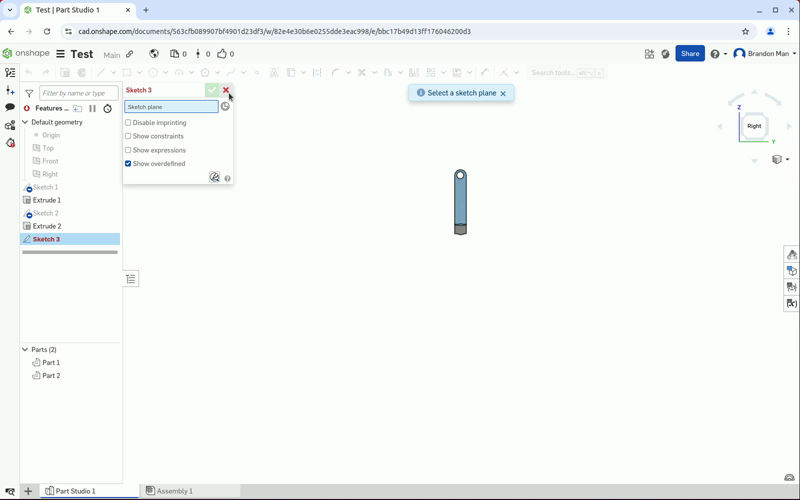
mouse_move(73, 176)
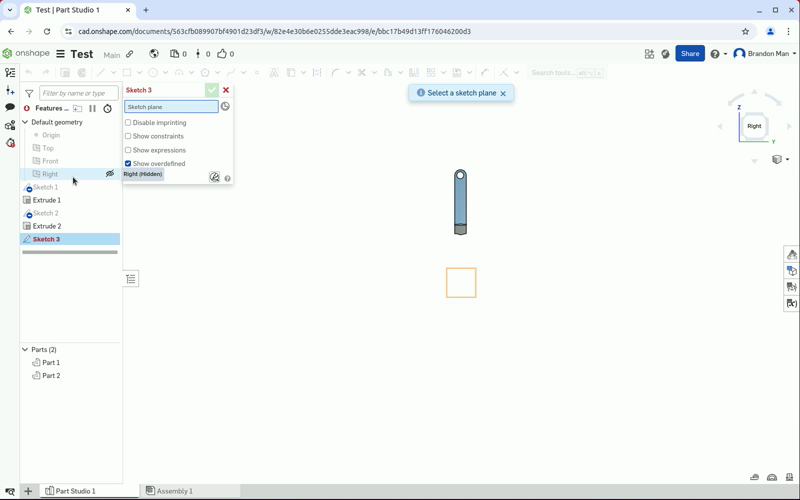
click(73, 176)
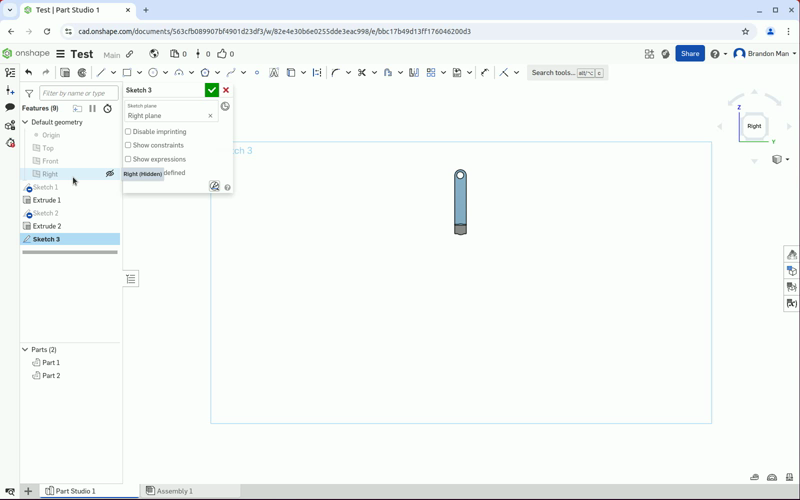
mouse_move(73, 352)
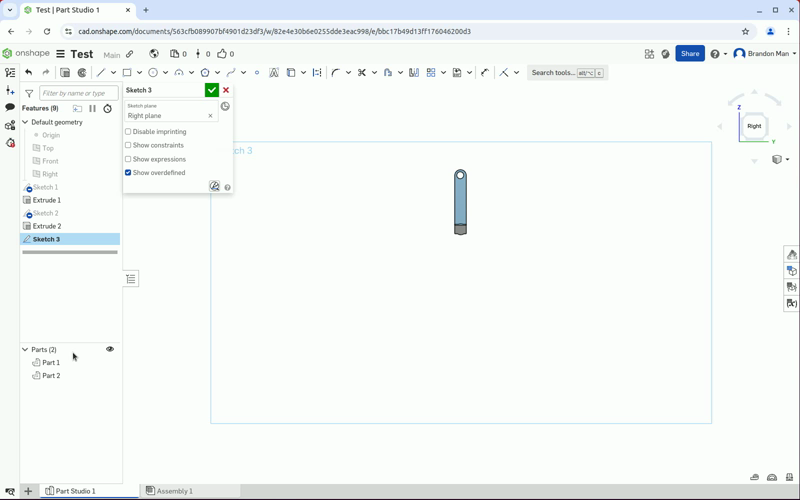
key(y)
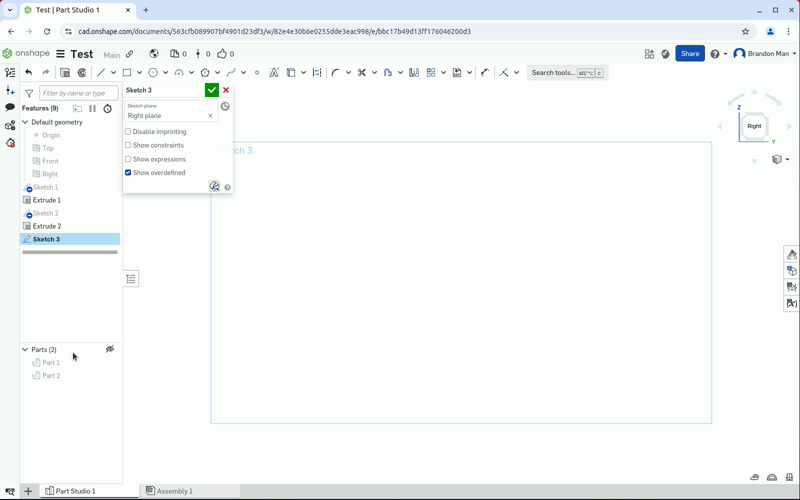
key(a)
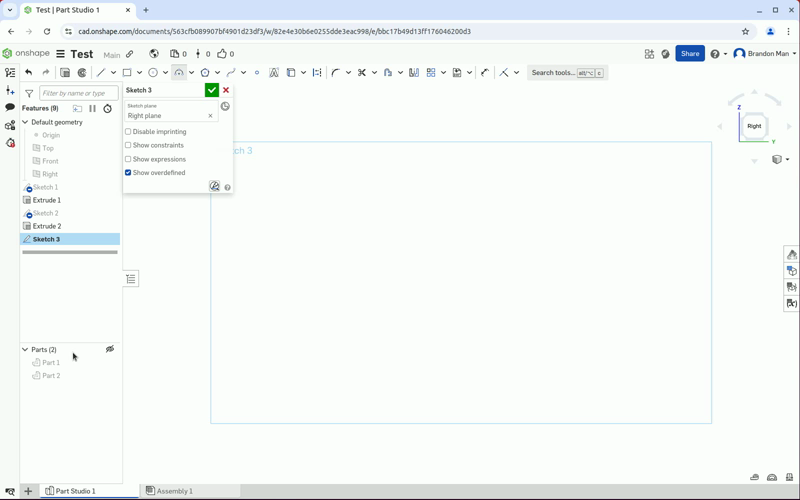
key_down(shift)
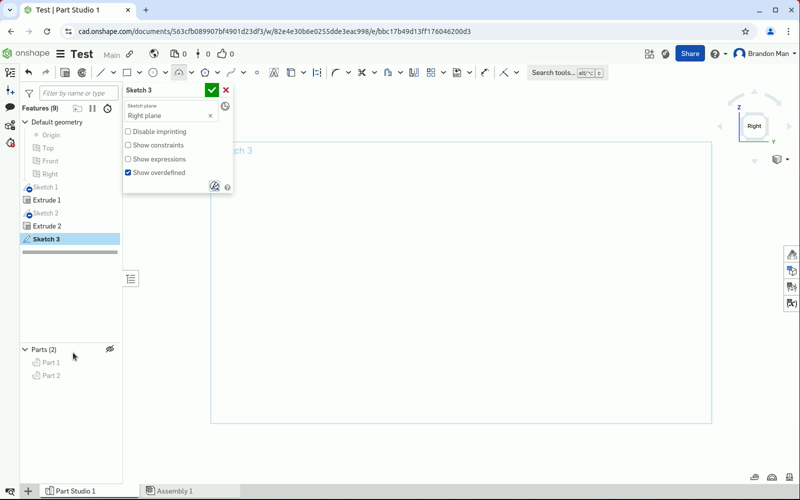
mouse_move(454, 282)
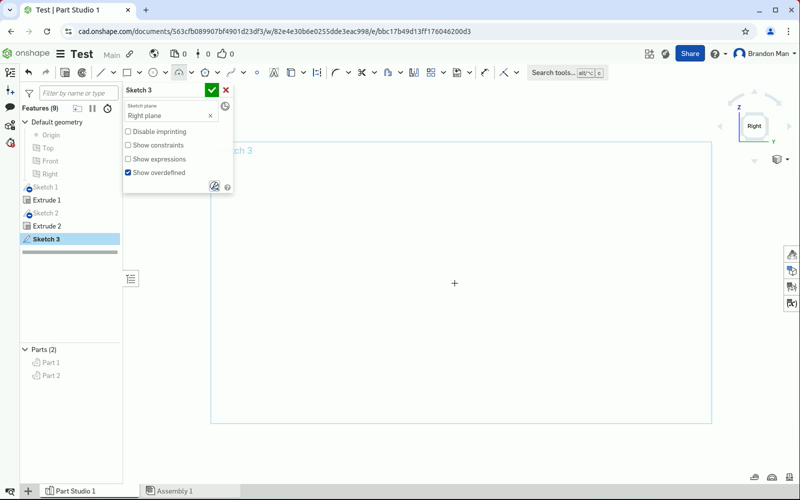
click(454, 282)
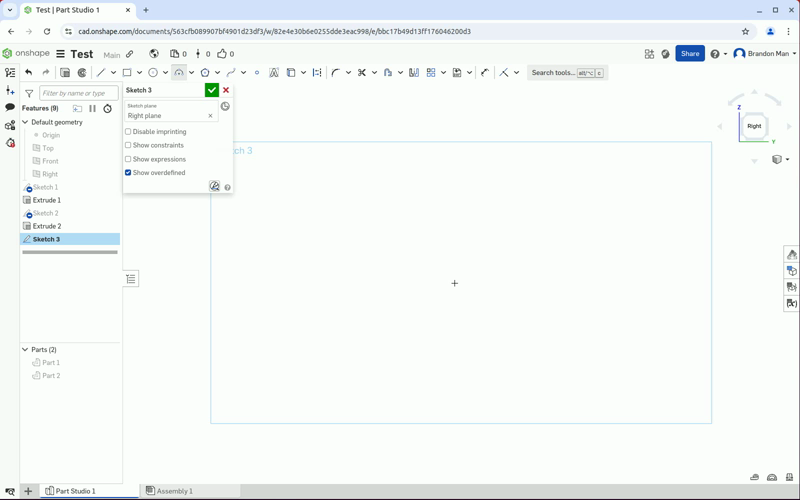
key_up(shift)
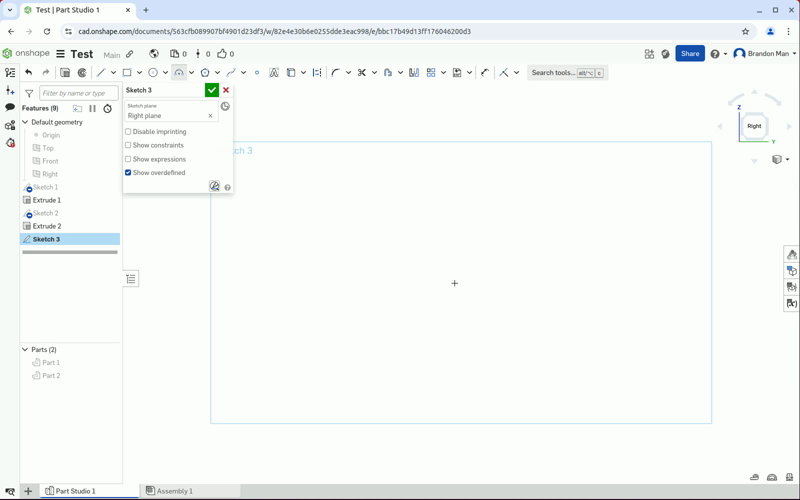
key_down(shift)
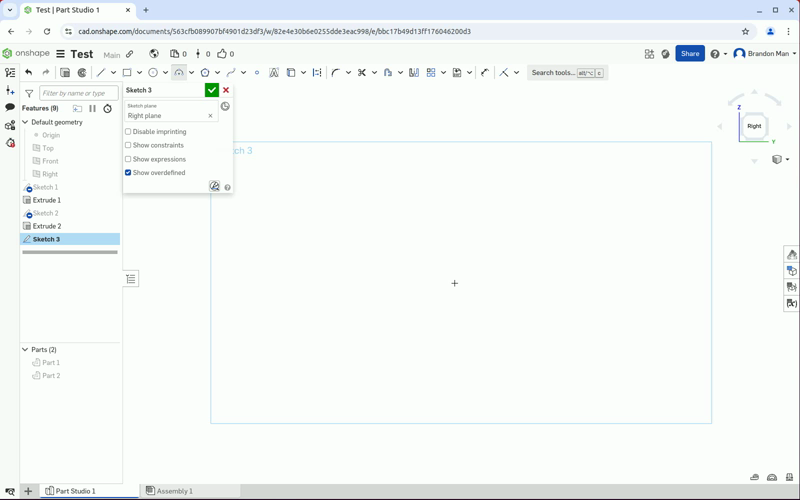
mouse_move(465, 282)
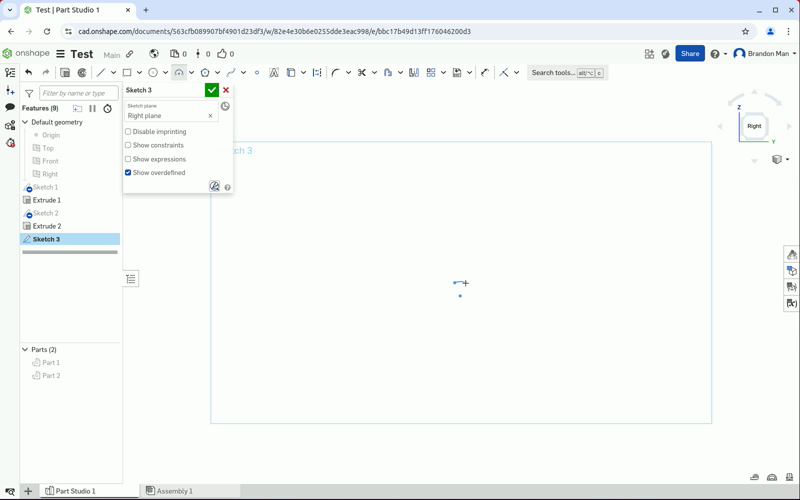
click(465, 282)
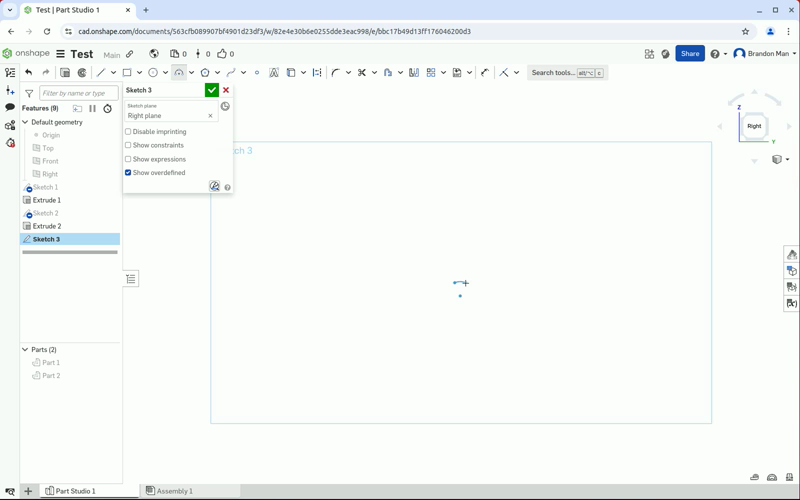
mouse_move(460, 288)
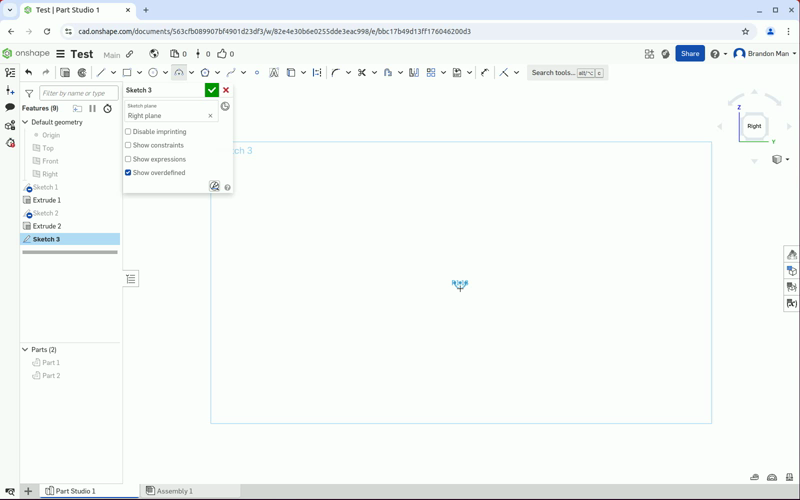
click(460, 288)
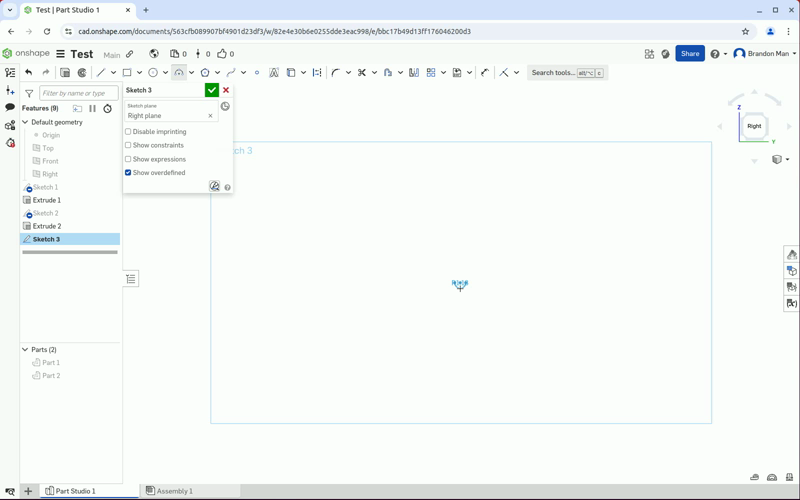
key_up(shift)
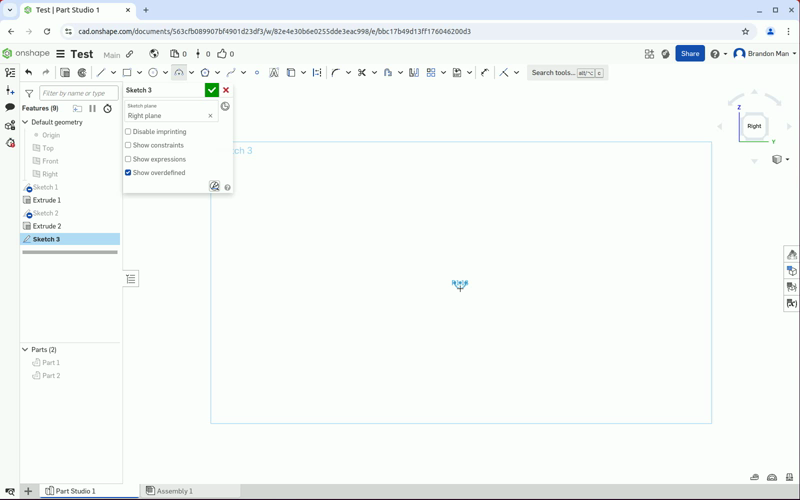
key(esc)
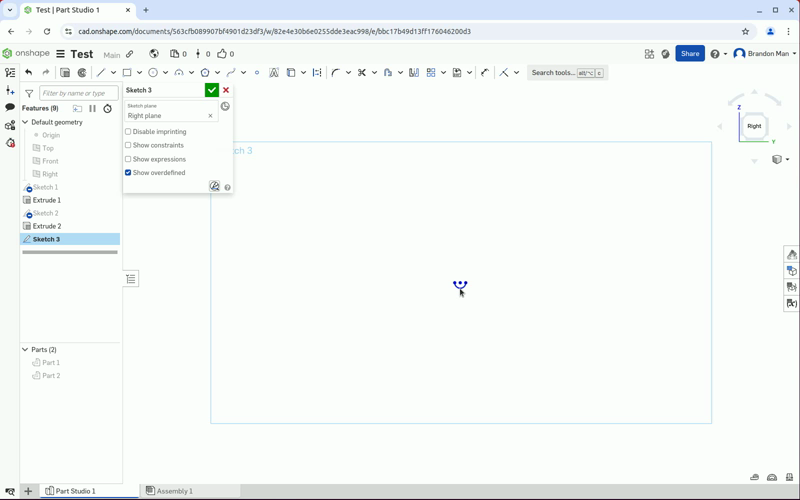
key(l)
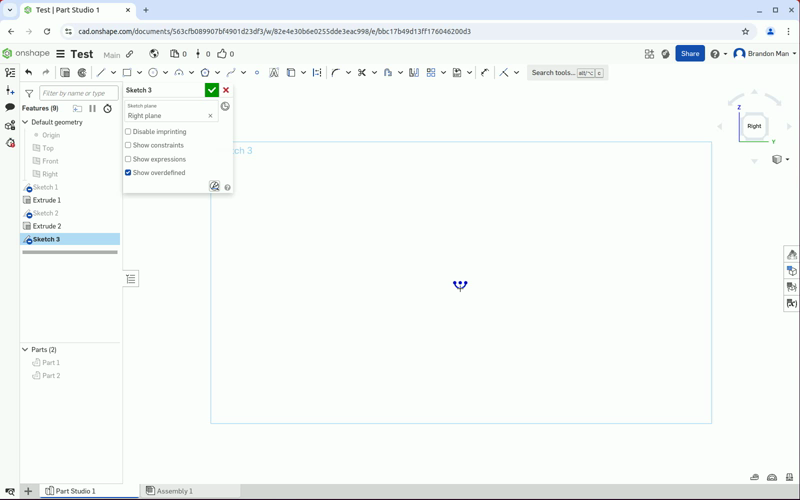
mouse_move(465, 282)
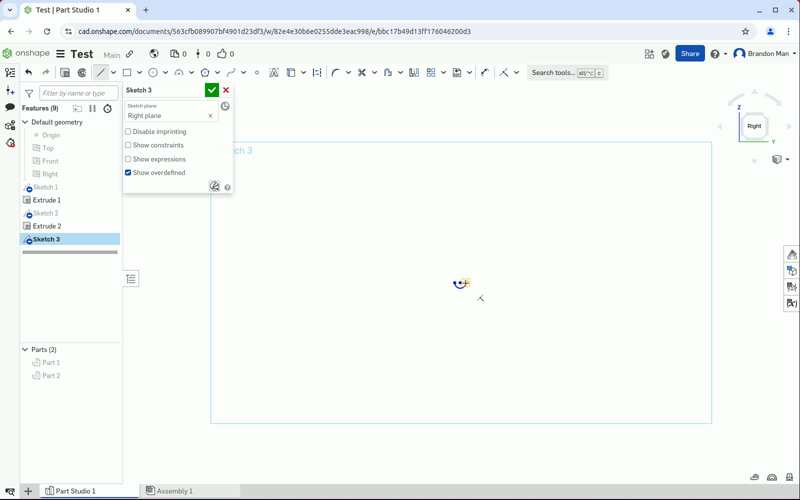
click(465, 282)
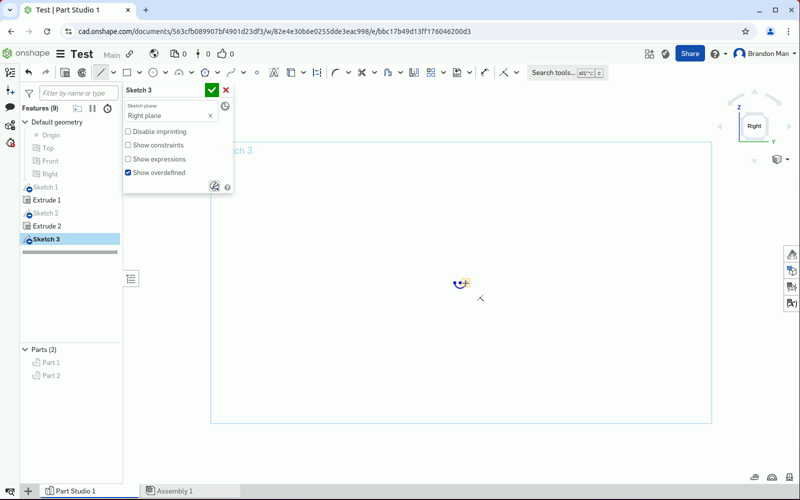
key_down(shift)
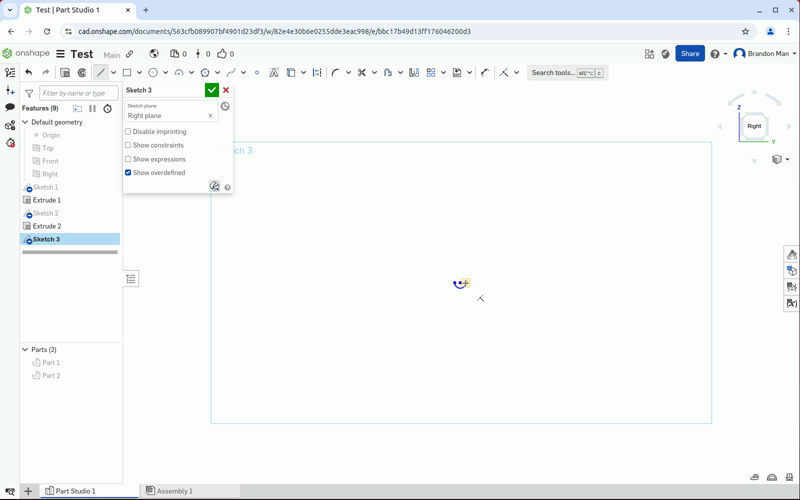
mouse_move(495, 282)
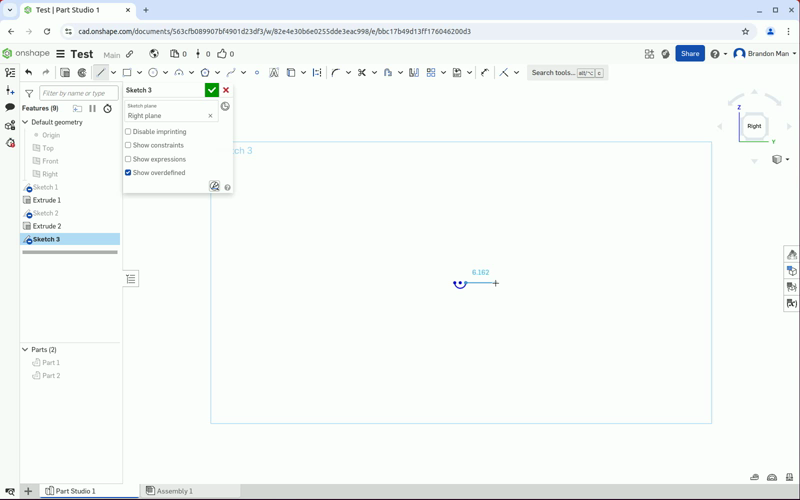
mouse_move(465, 233)
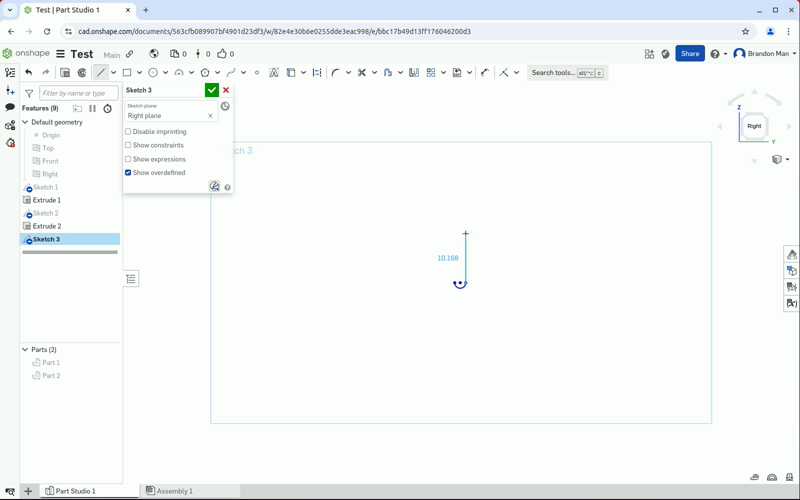
click(465, 233)
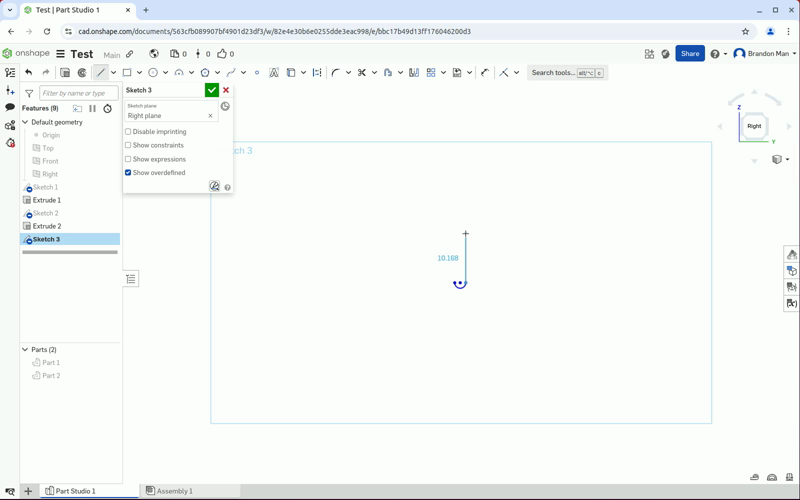
key_up(shift)
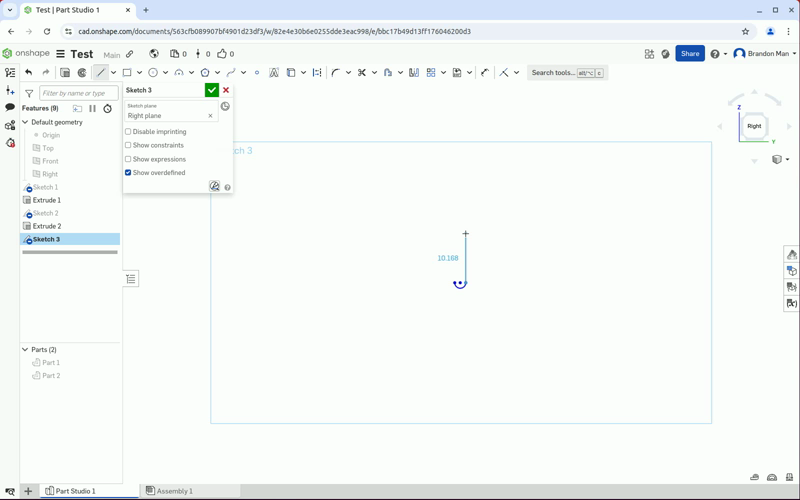
key_down(shift)
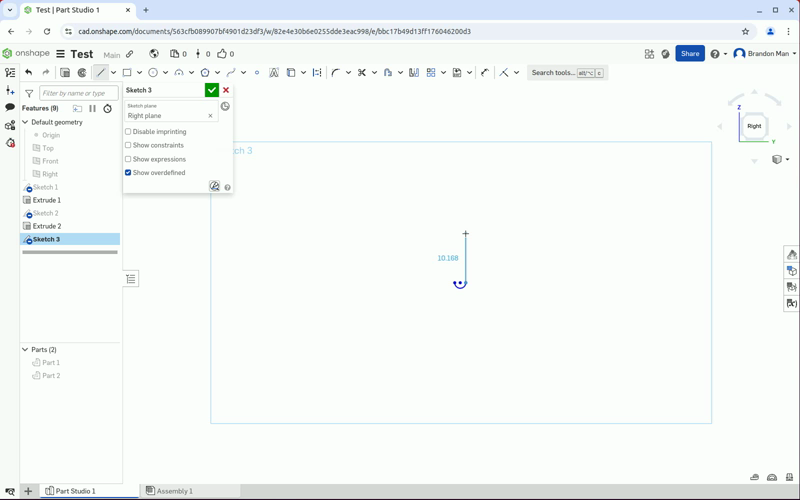
mouse_move(495, 233)
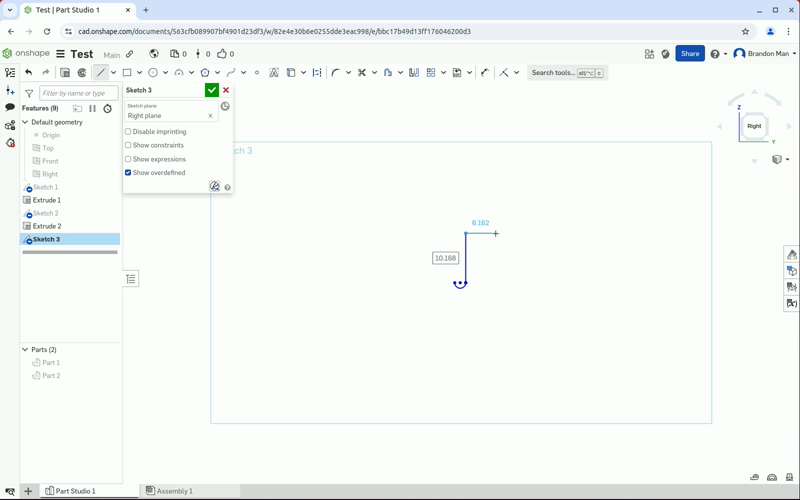
mouse_move(454, 233)
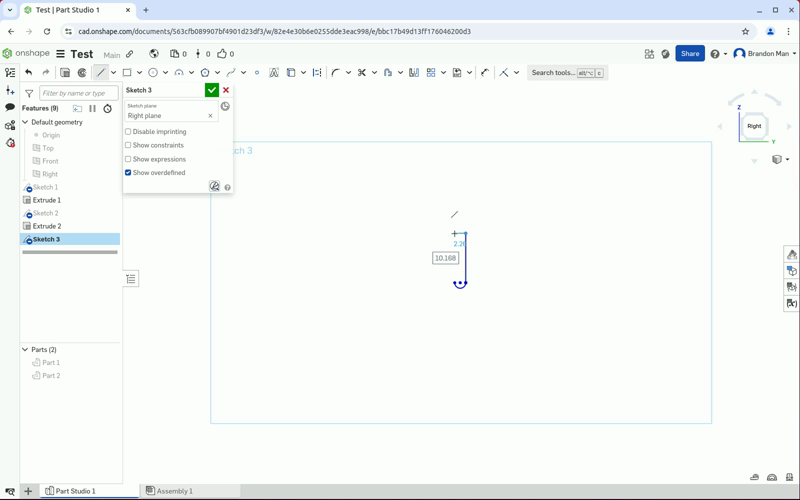
click(454, 233)
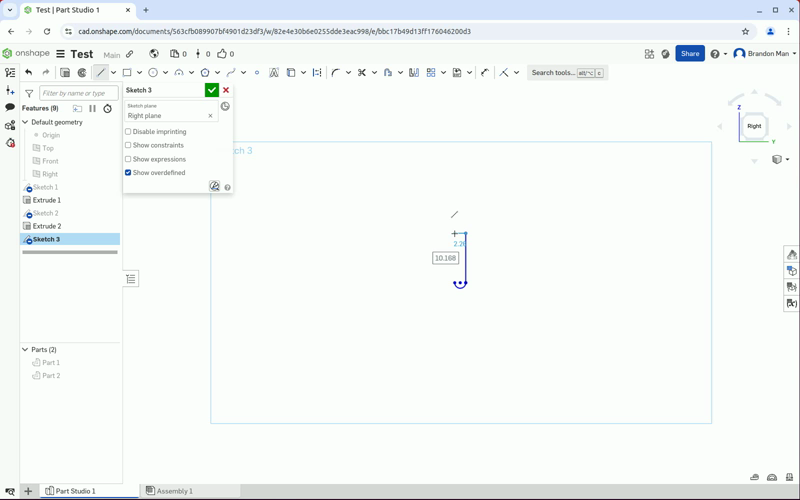
key_up(shift)
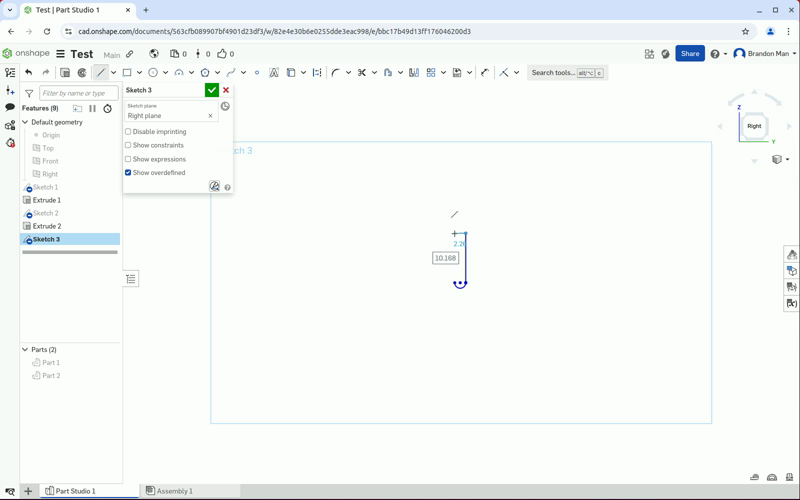
mouse_move(484, 233)
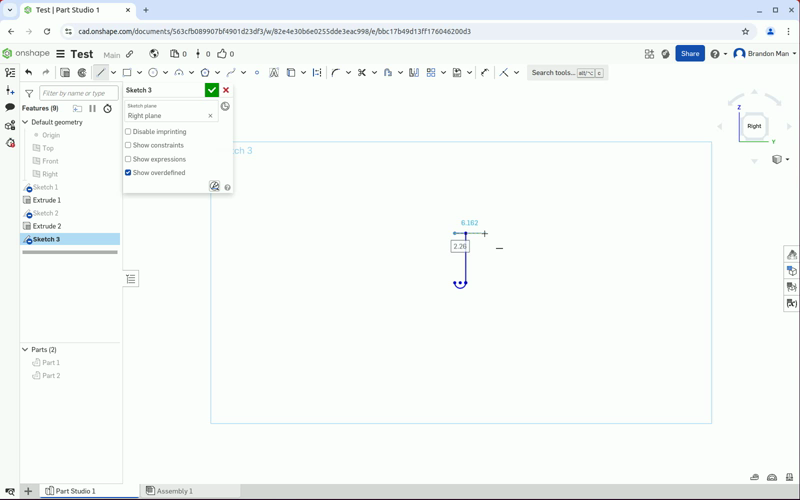
key_down(shift)
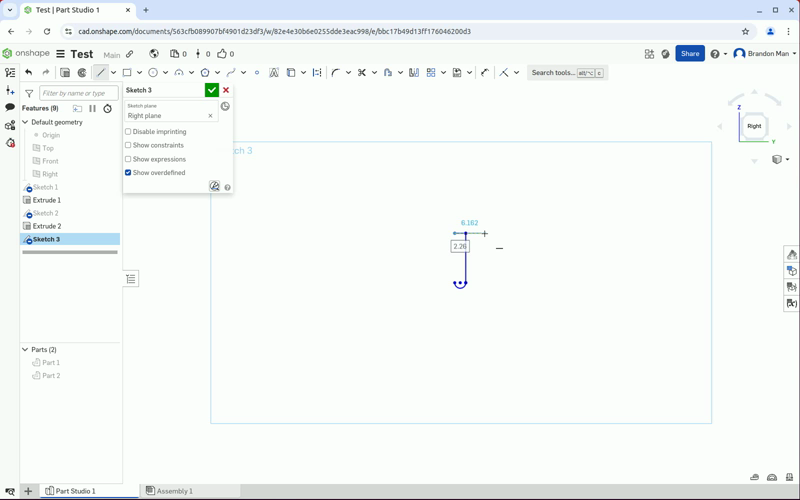
mouse_move(454, 282)
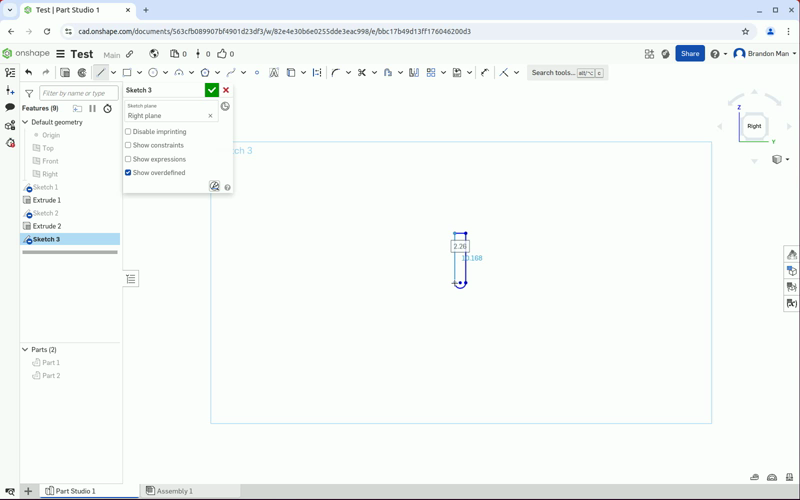
key_up(shift)
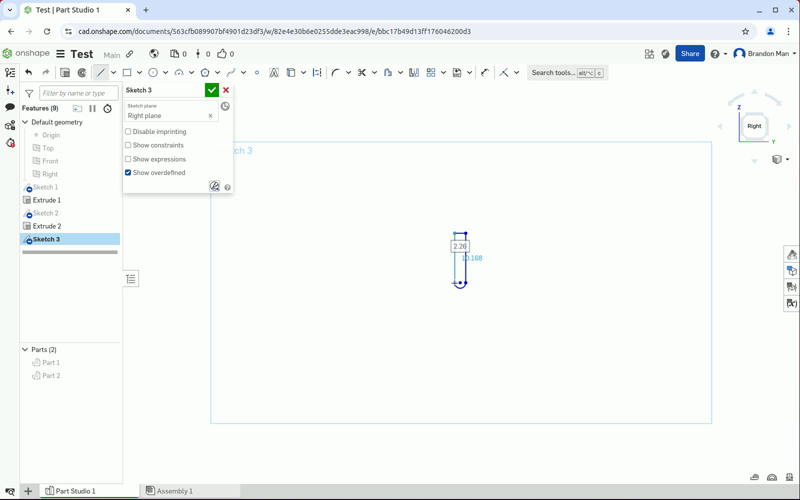
click(454, 282)
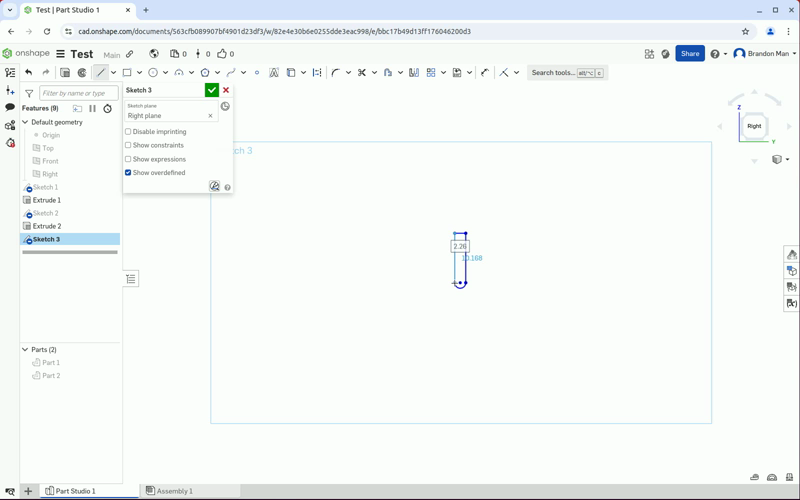
key(esc)
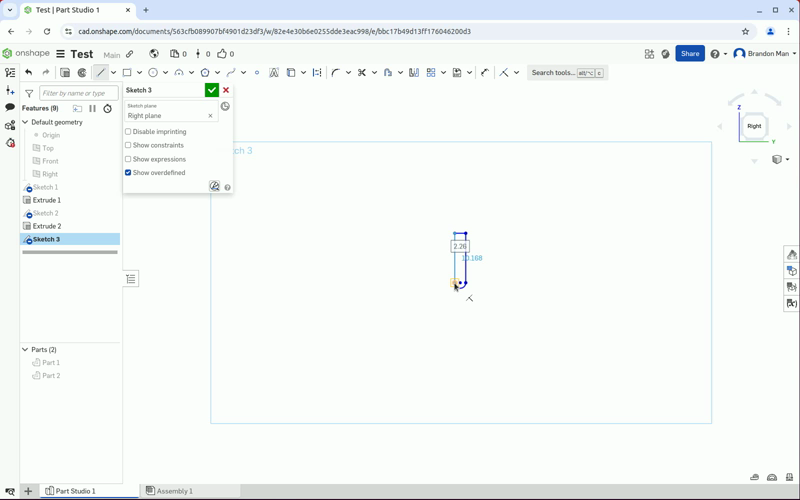
key(c)
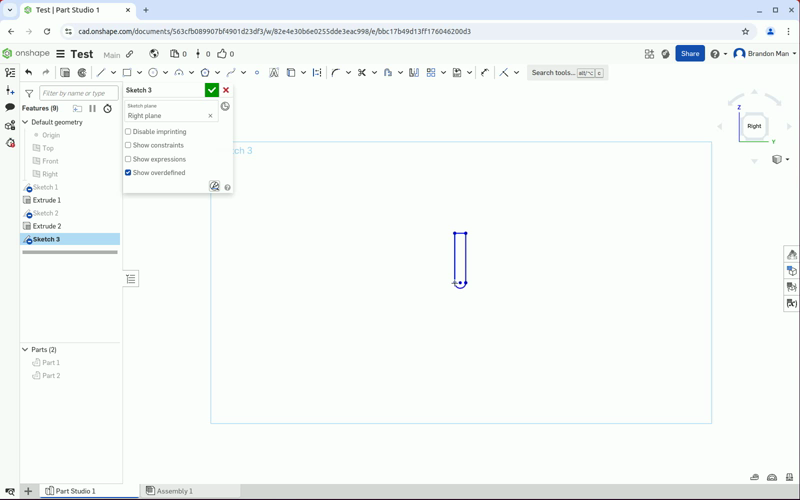
key_down(shift)
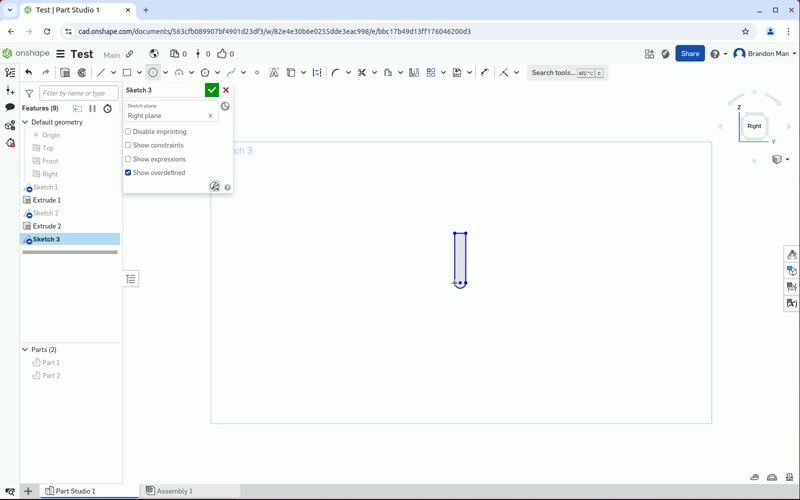
mouse_move(460, 282)
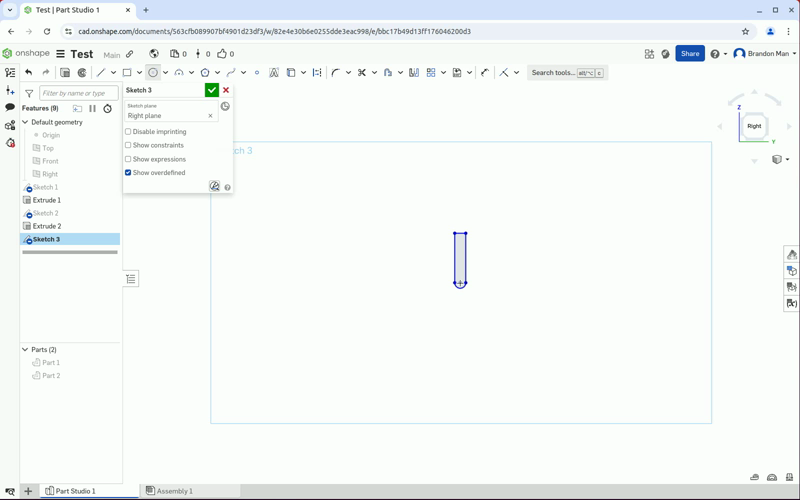
click(460, 282)
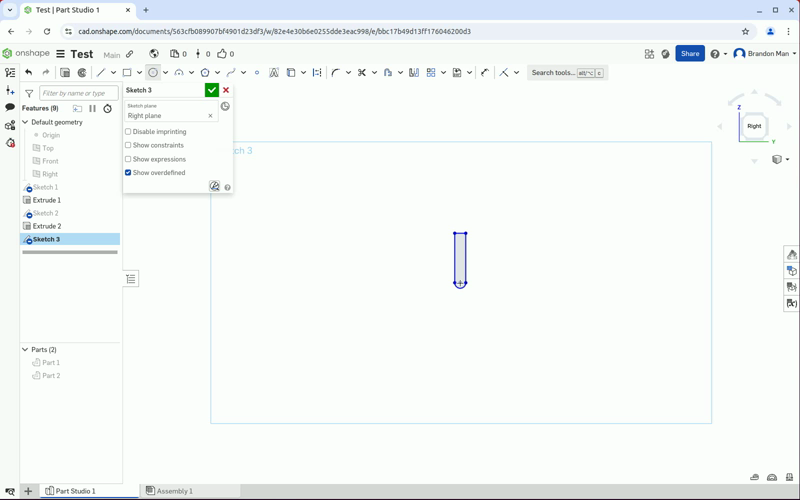
key_up(shift)
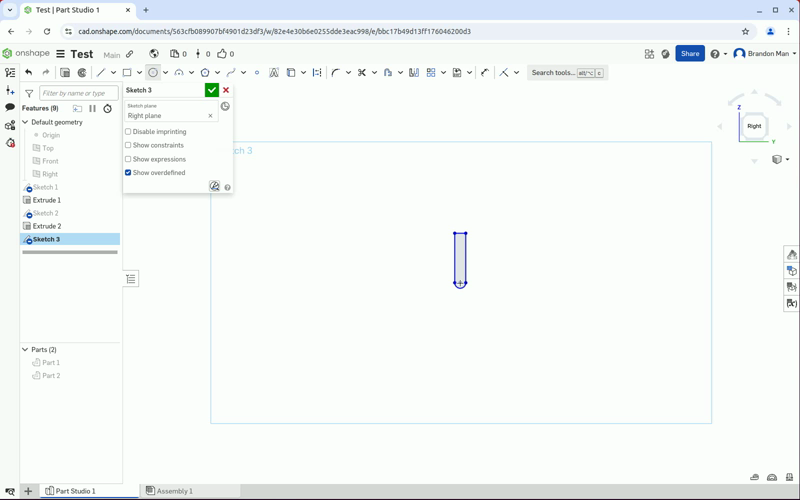
mouse_move(463, 282)
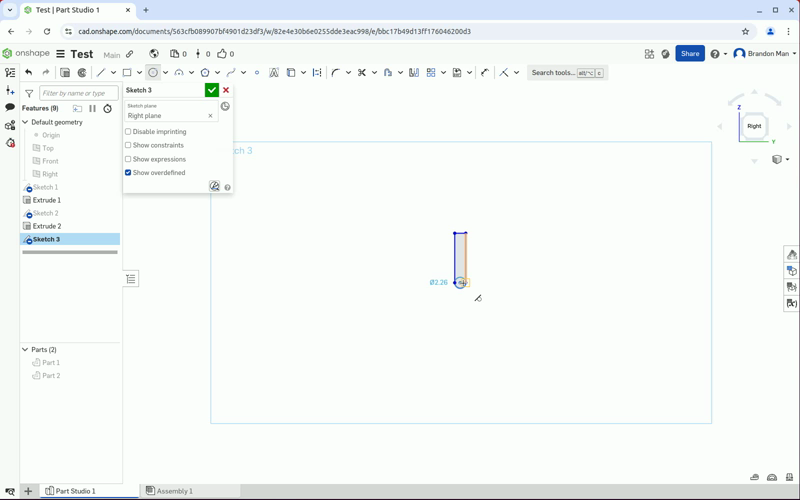
scroll(6)
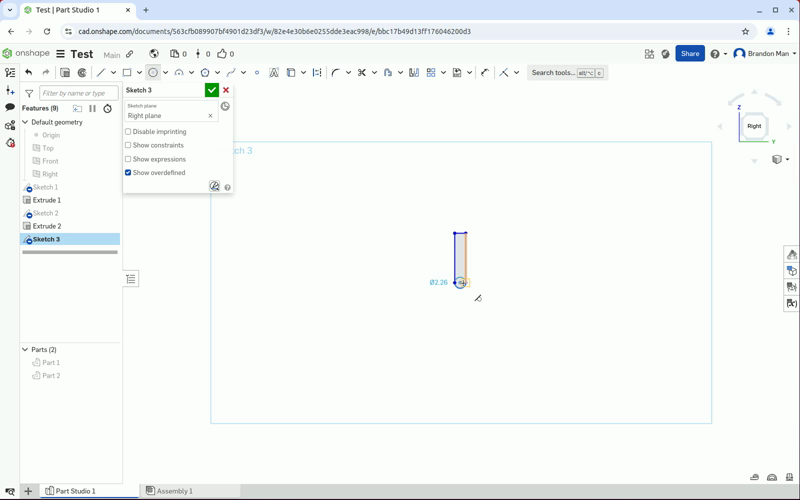
scroll(6)
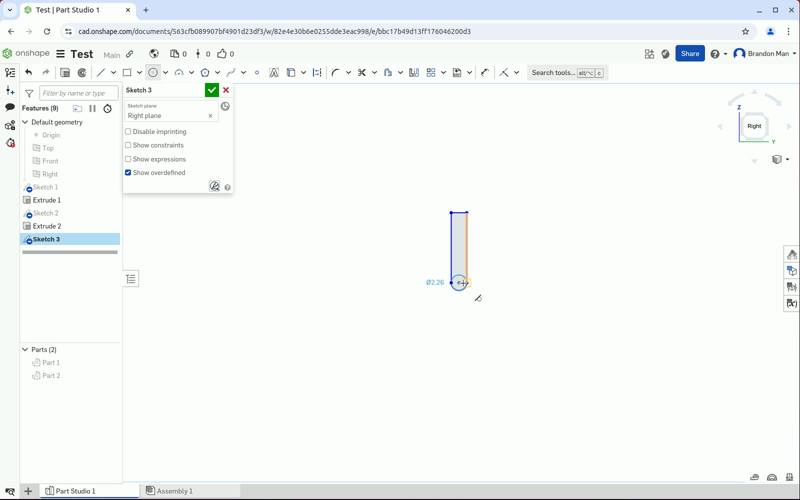
scroll(6)
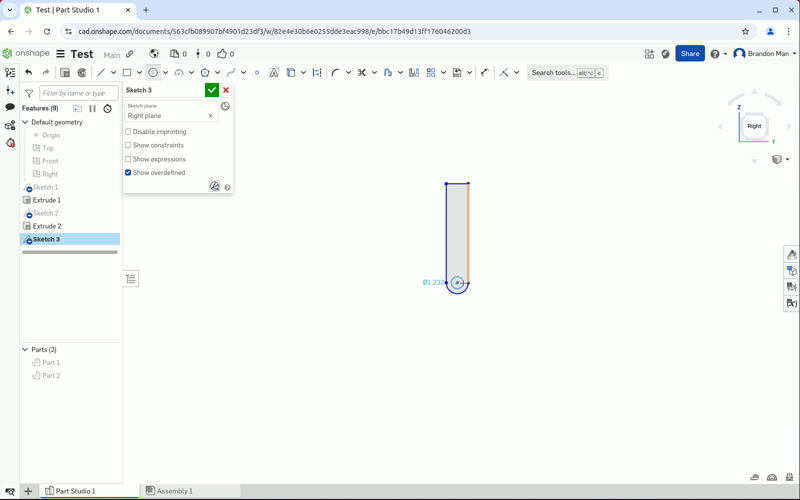
scroll(6)
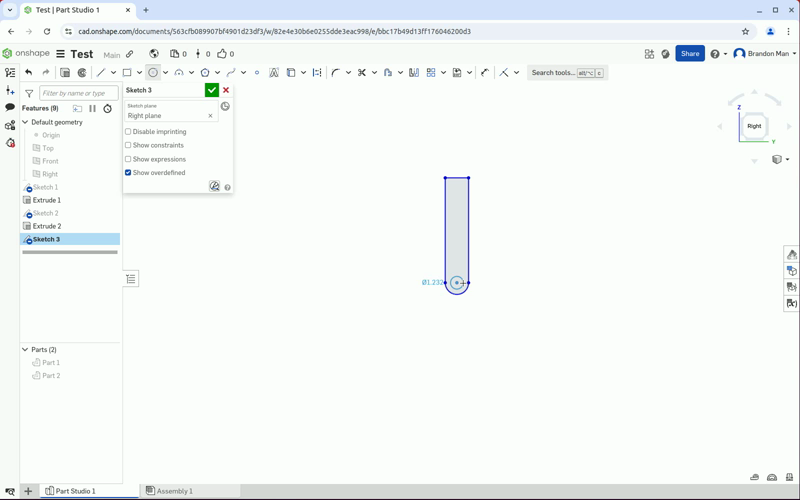
scroll(6)
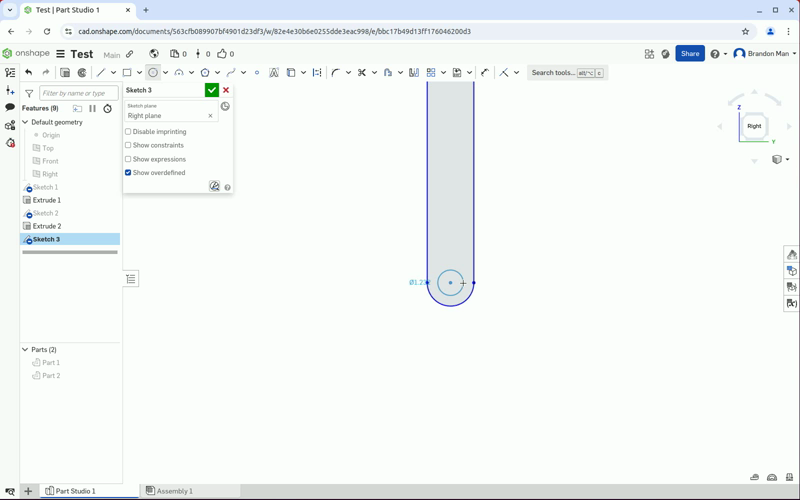
scroll(6)
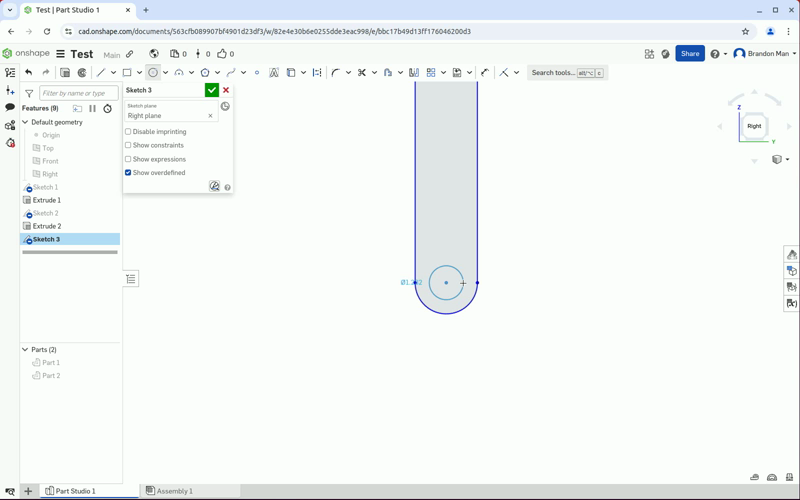
scroll(6)
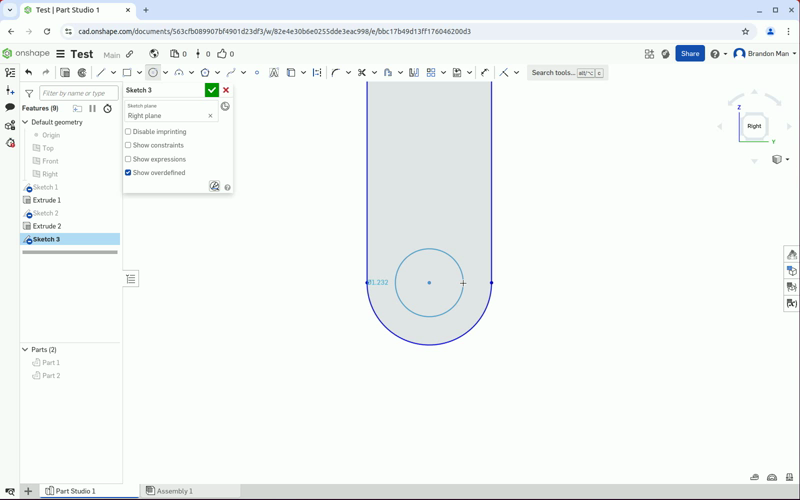
click(463, 282)
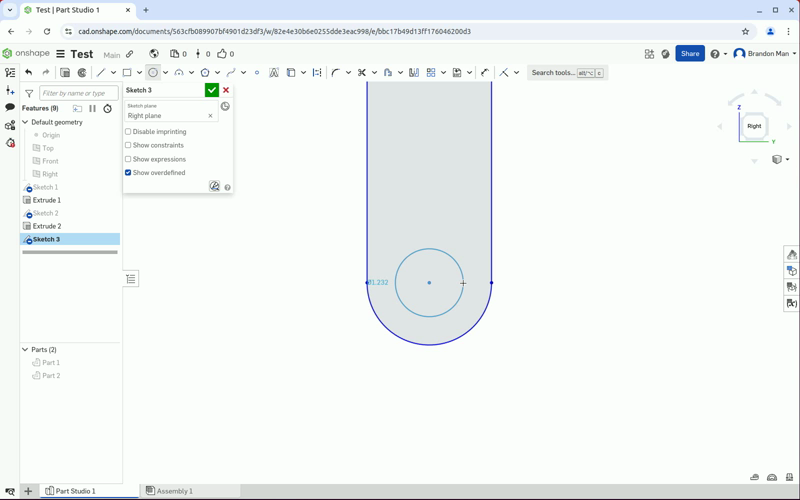
scroll(-6)
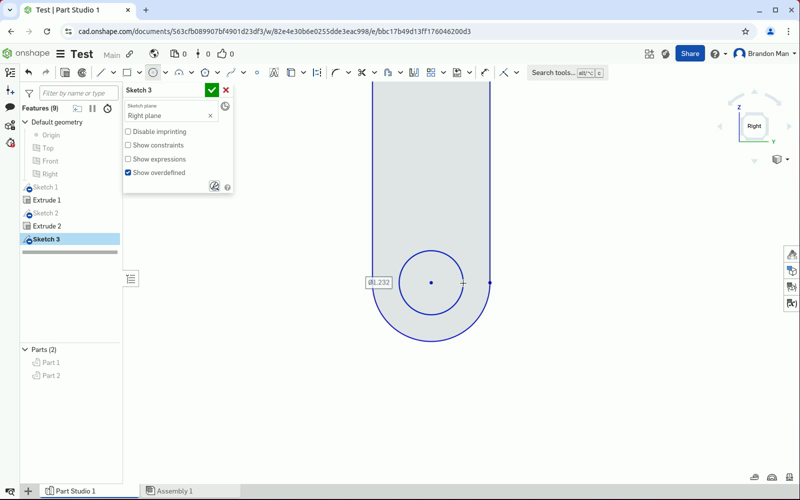
scroll(-6)
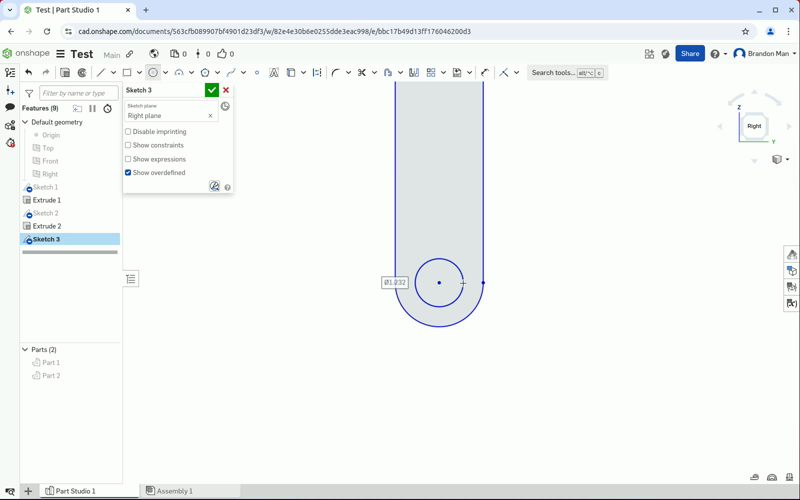
scroll(-6)
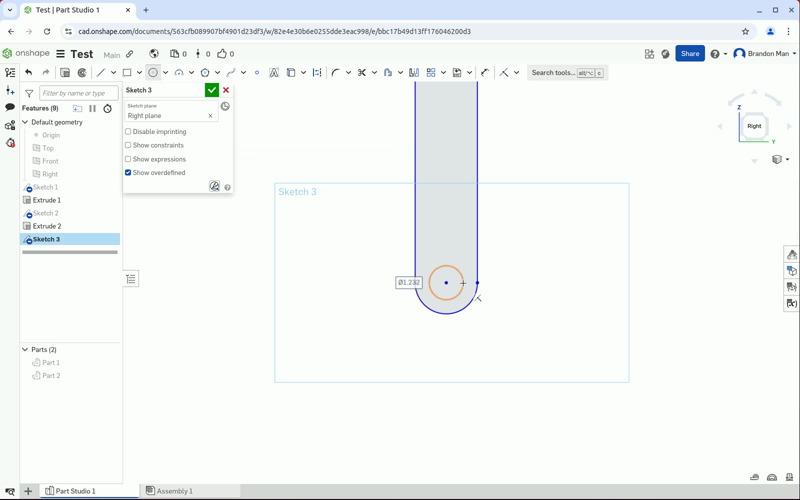
scroll(-6)
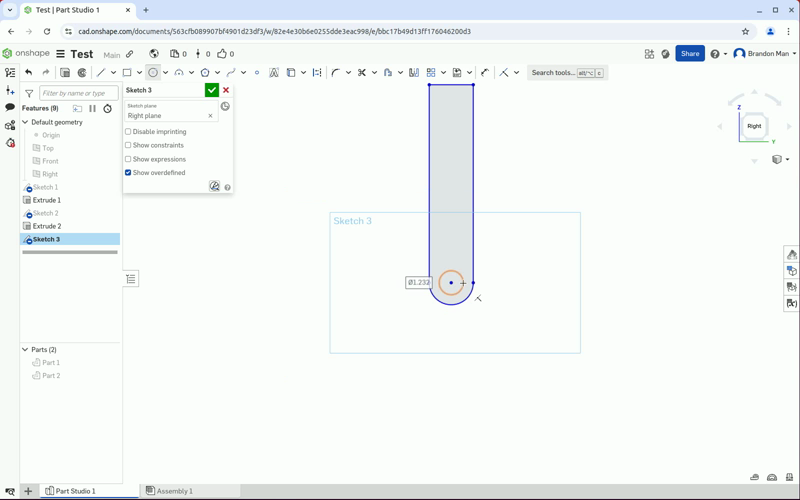
scroll(-6)
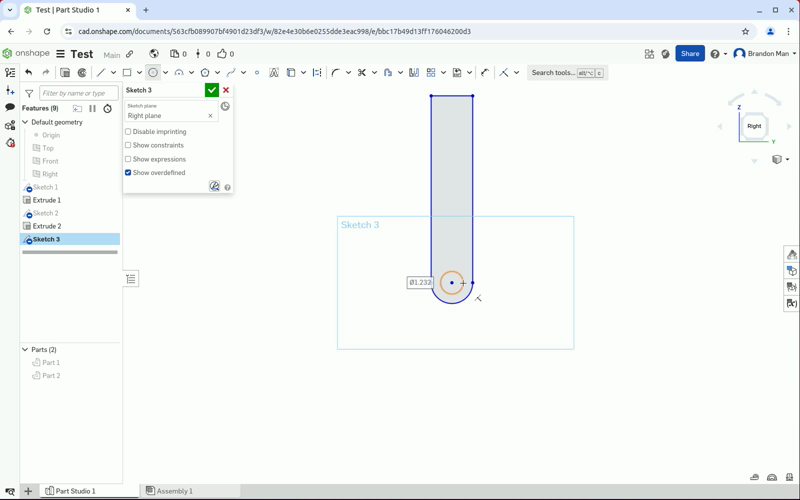
scroll(-6)
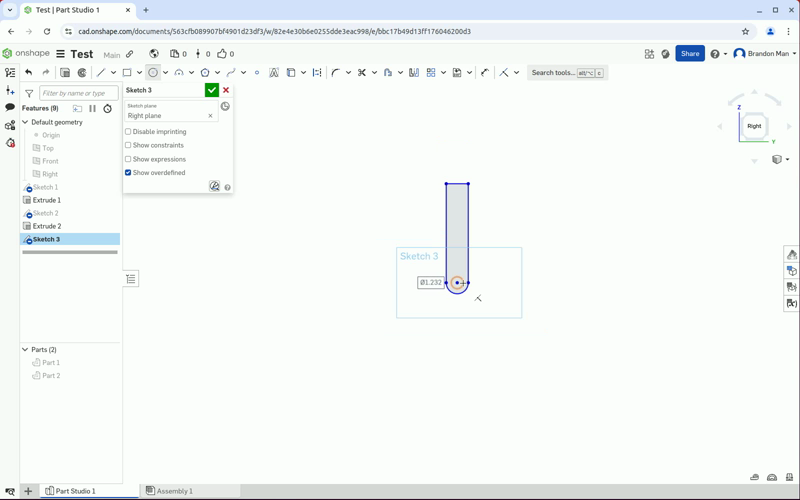
scroll(-6)
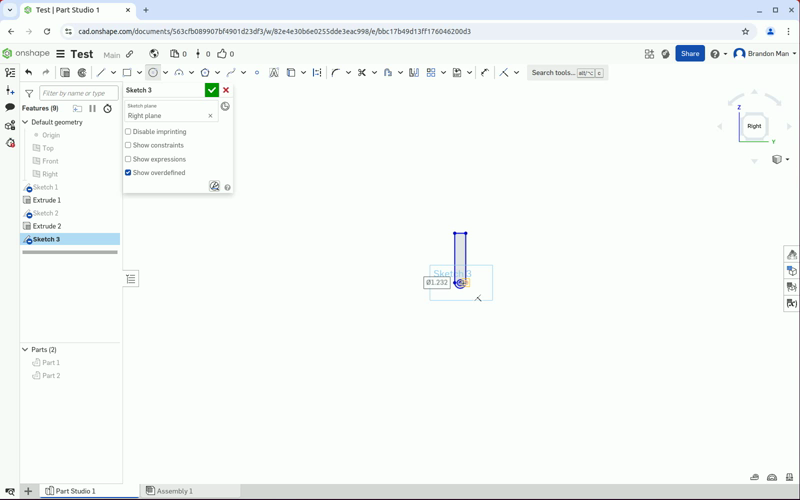
key(esc)
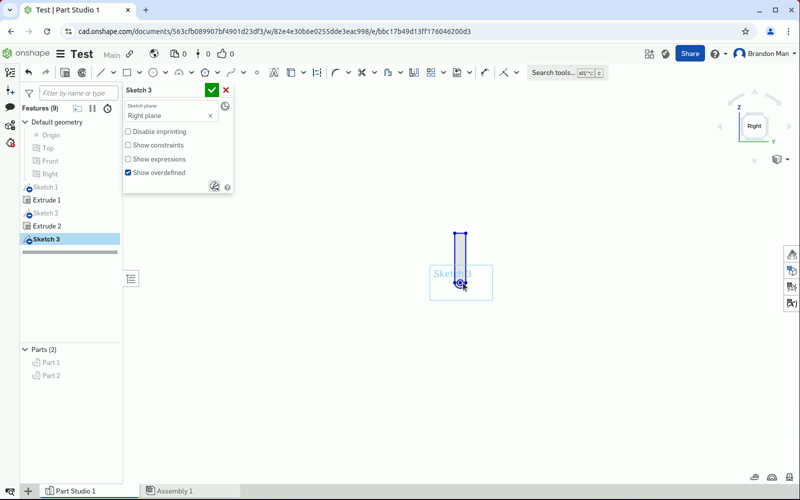
mouse_move(458, 269)
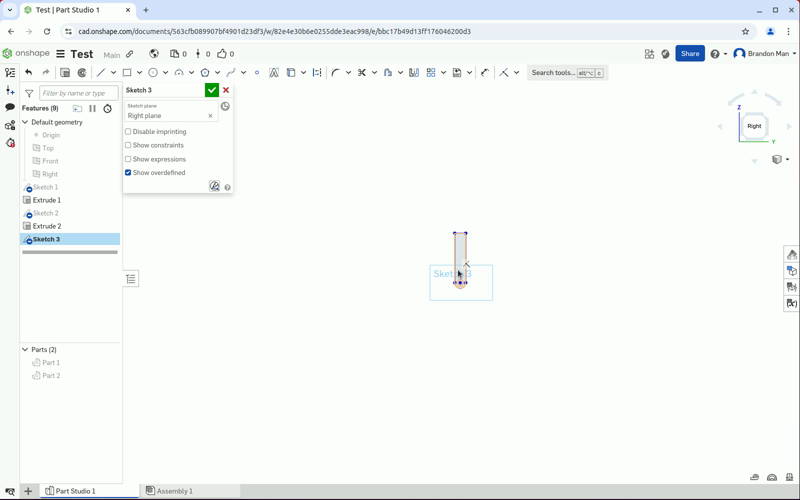
scroll(6)
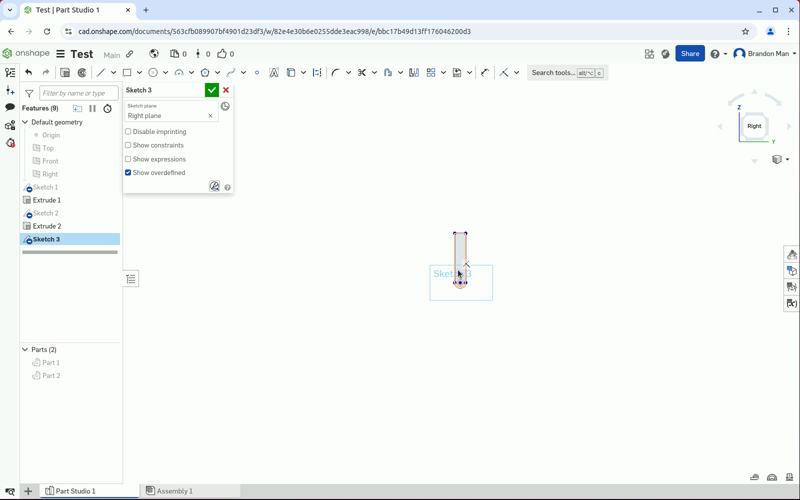
scroll(6)
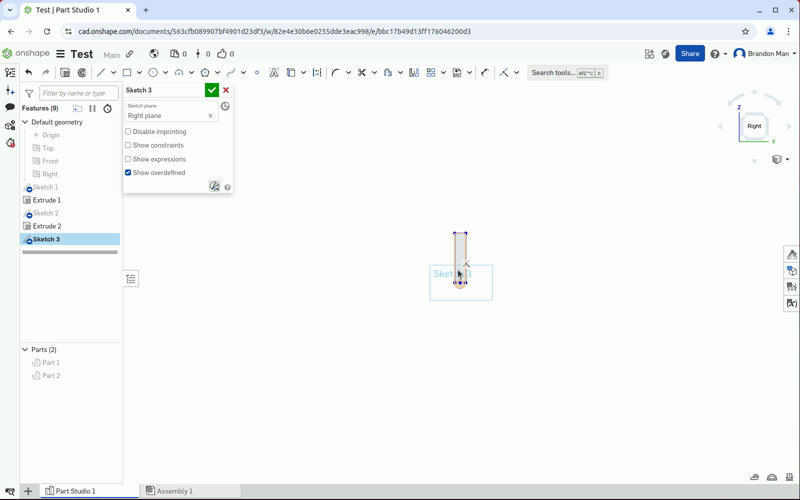
scroll(6)
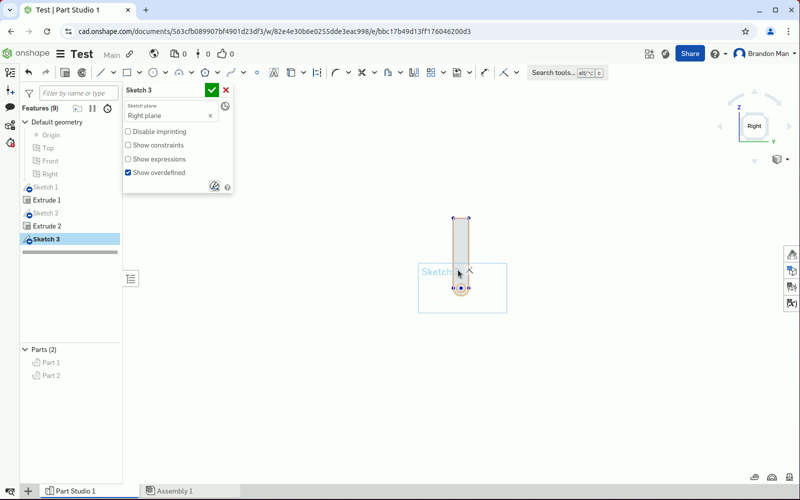
scroll(6)
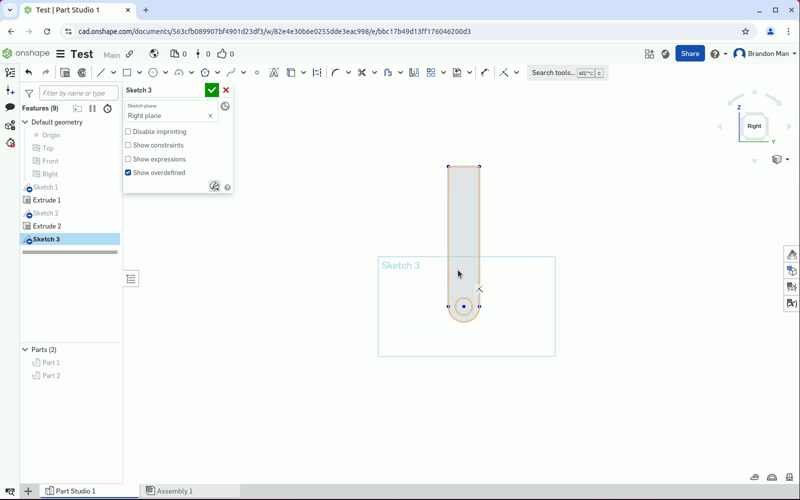
scroll(6)
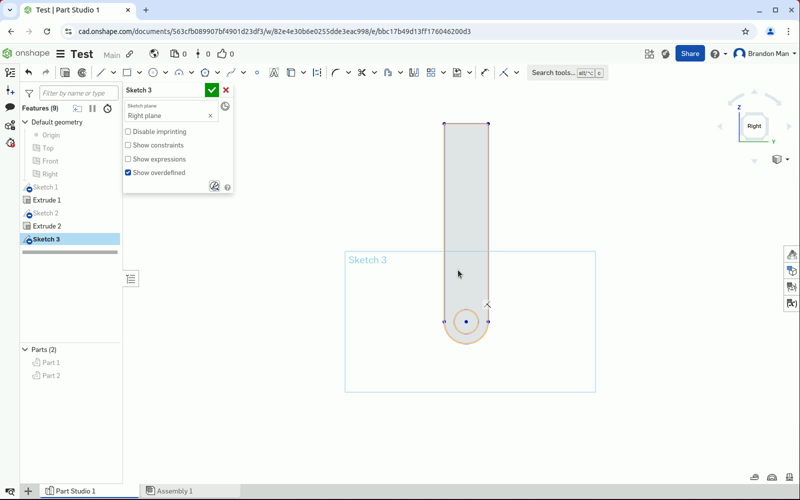
scroll(6)
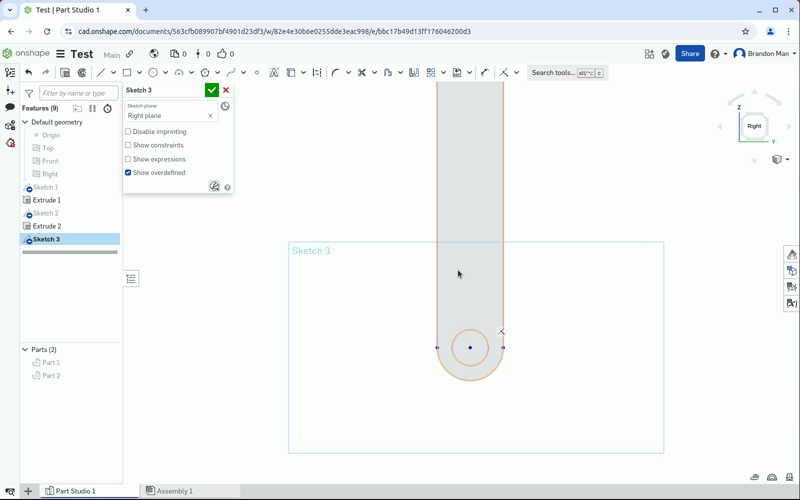
scroll(6)
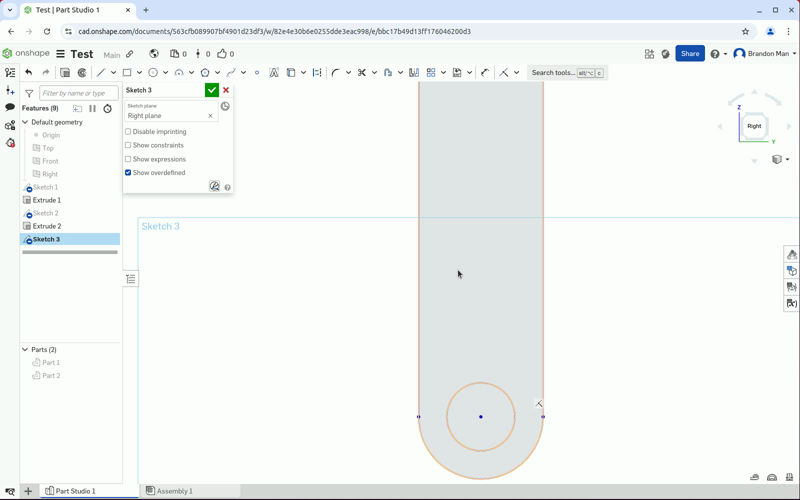
click(458, 269)
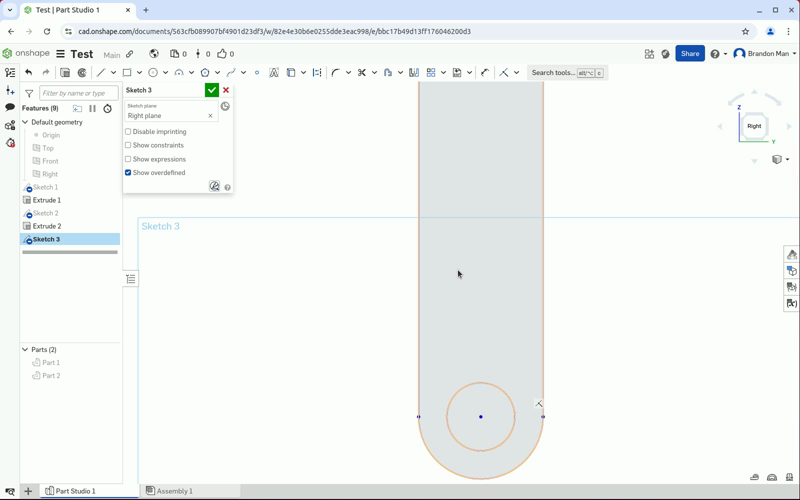
scroll(-6)
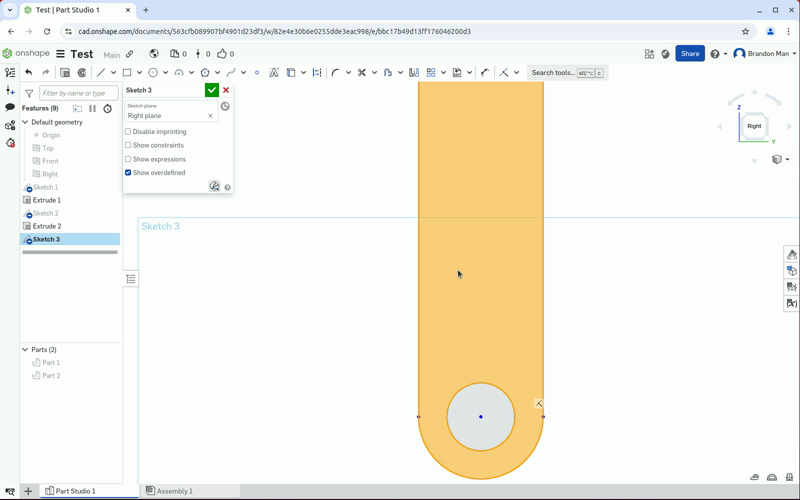
scroll(-6)
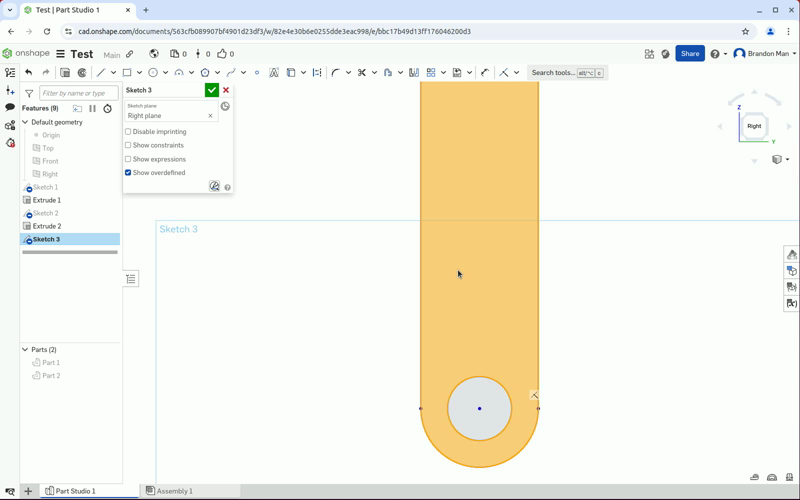
scroll(-6)
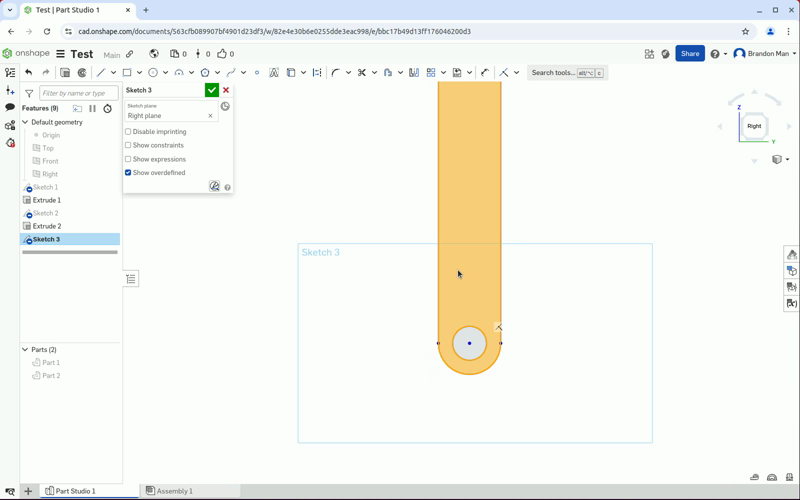
scroll(-6)
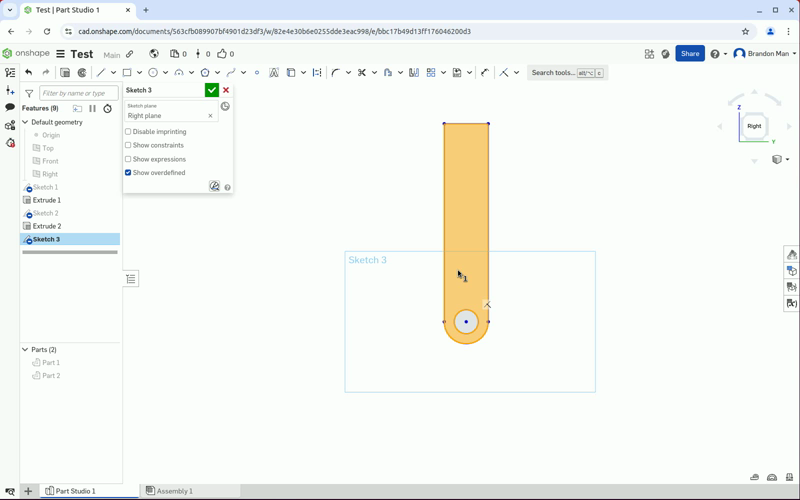
scroll(-6)
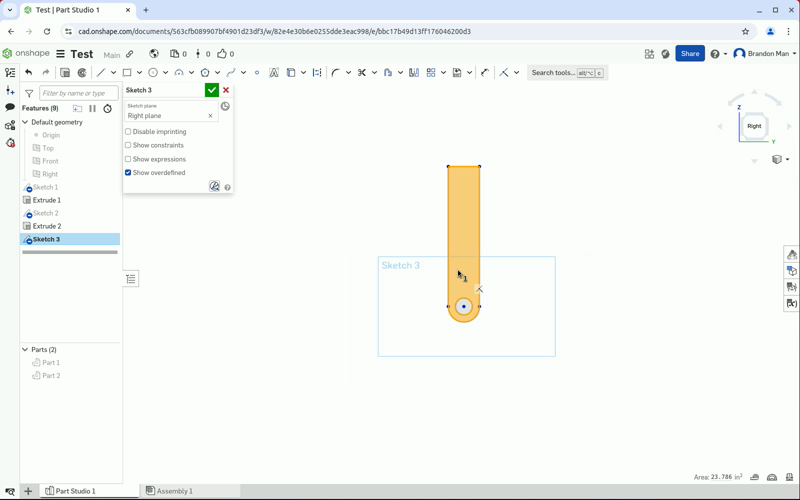
scroll(-6)
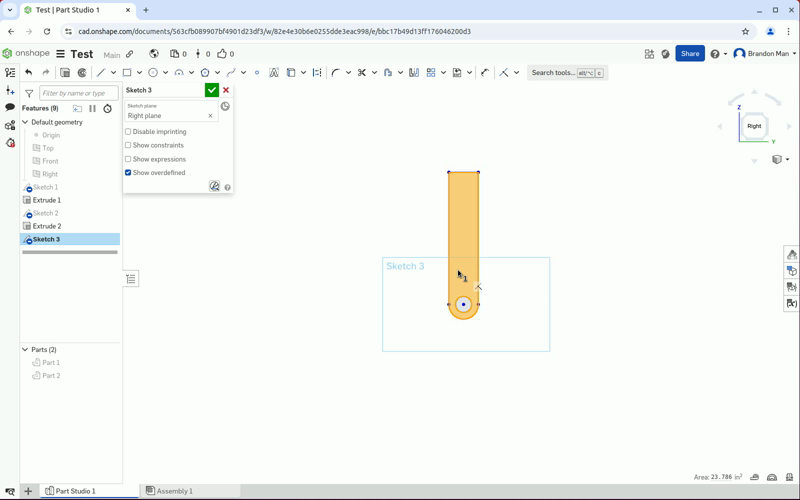
scroll(-6)
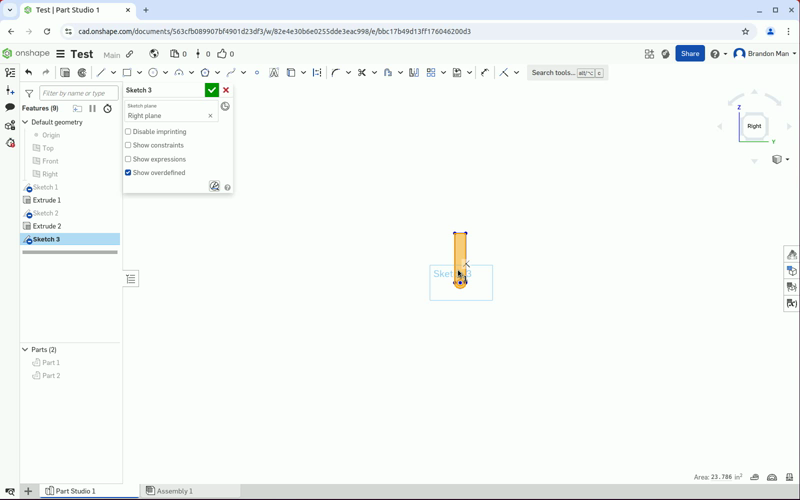
mouse_move(73, 352)
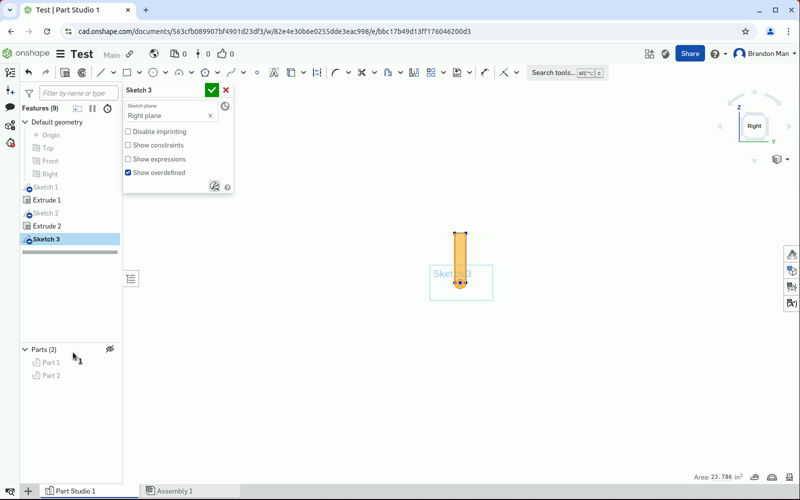
key(shift+y)
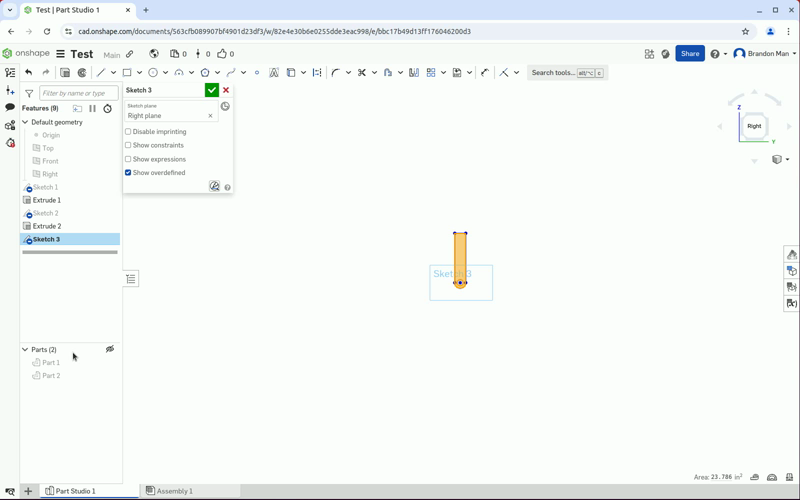
key(shift+e)
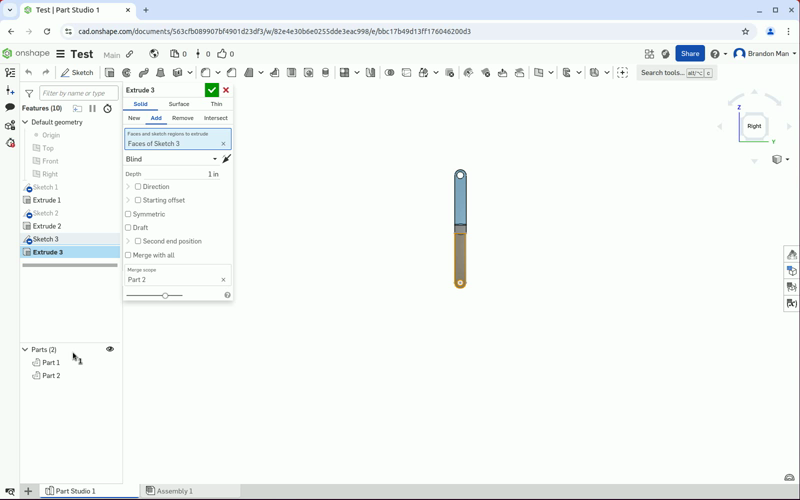
mouse_move(143, 106)
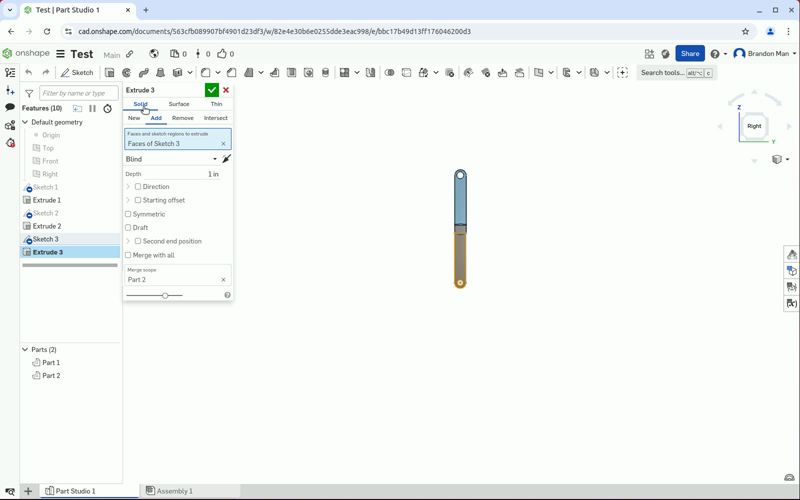
click(143, 106)
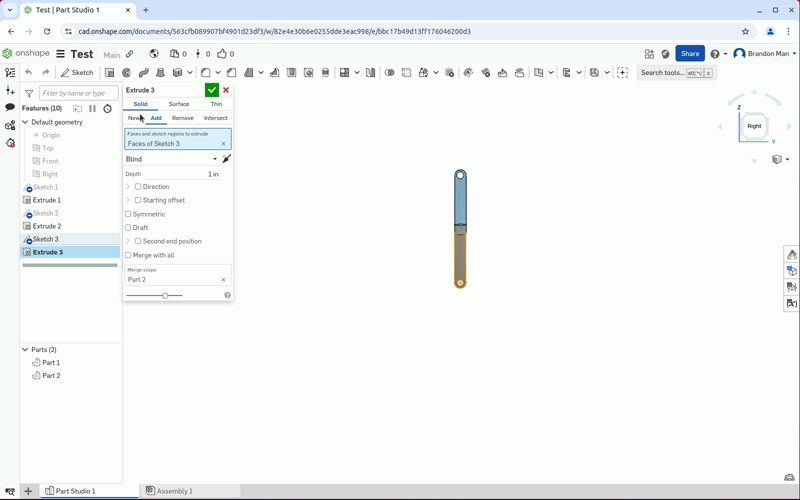
mouse_move(137, 120)
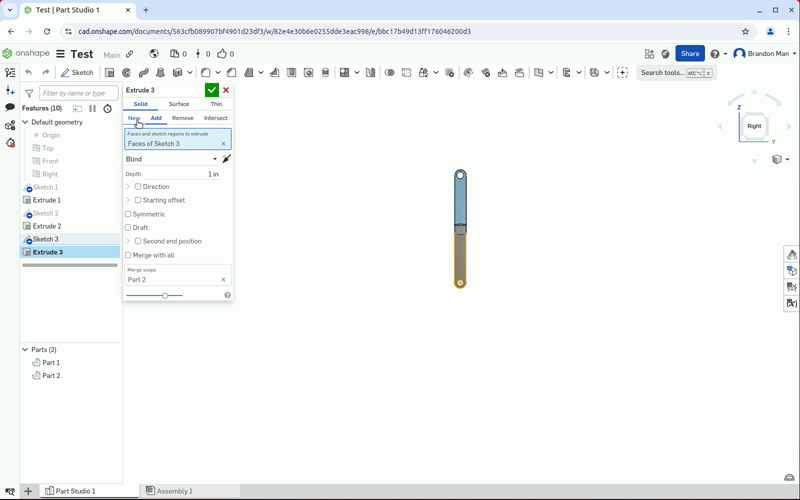
click(137, 120)
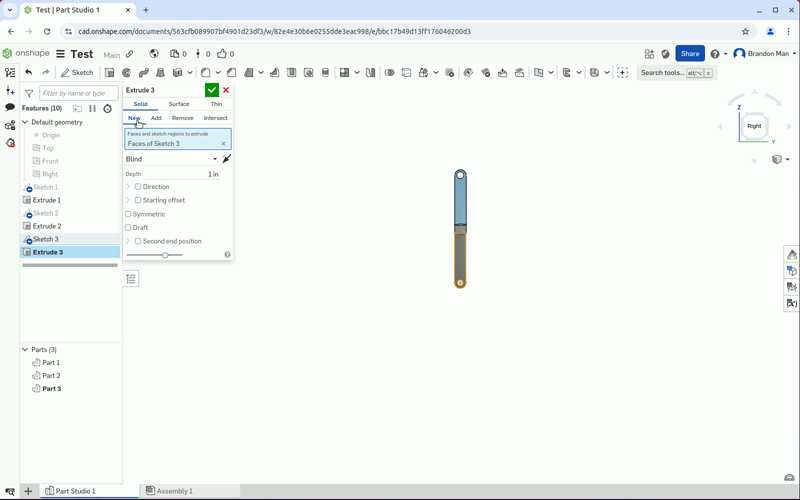
key(tab, 4)
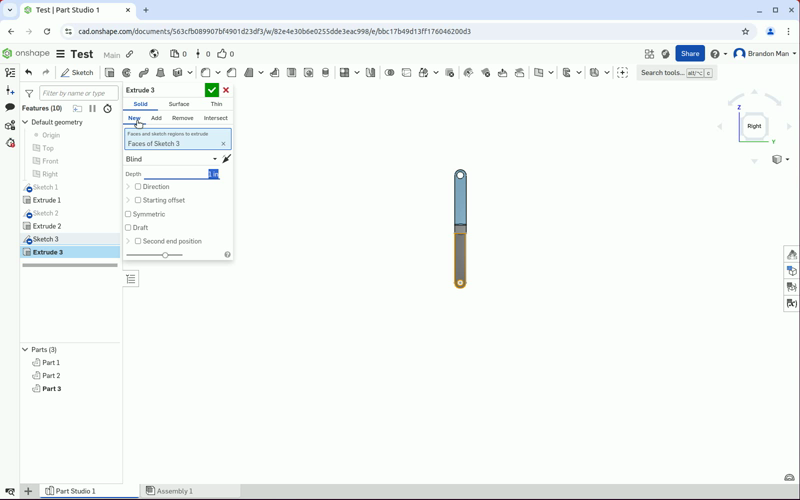
text(1.204)
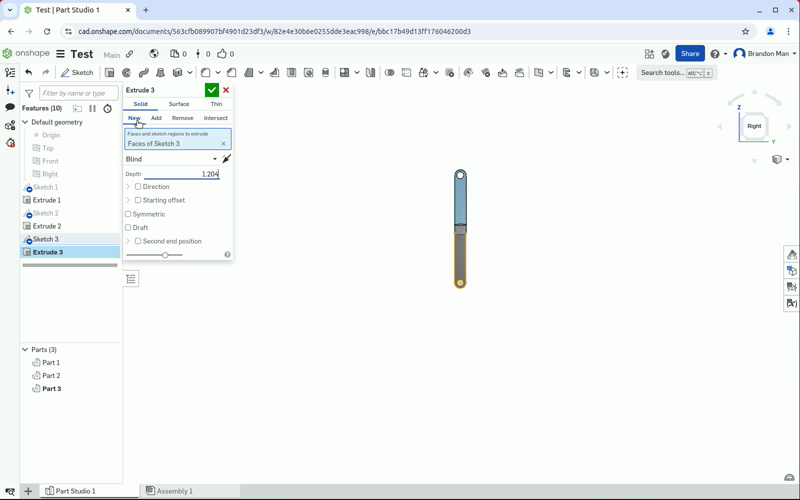
key(enter)
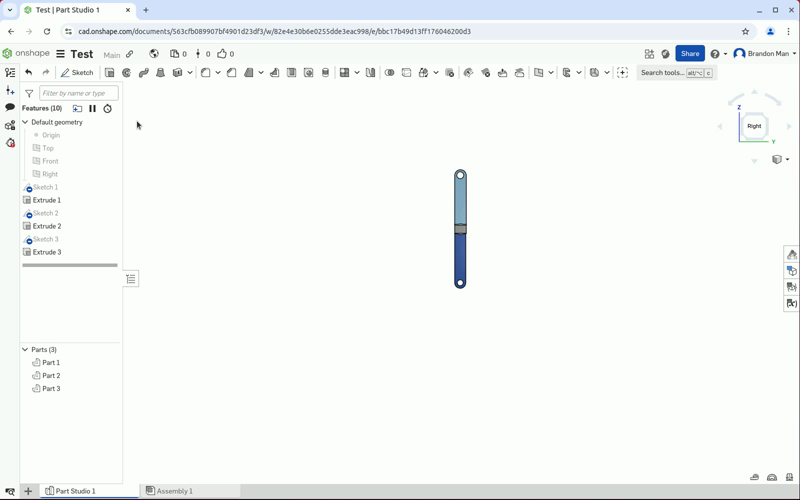
key(shift+h)
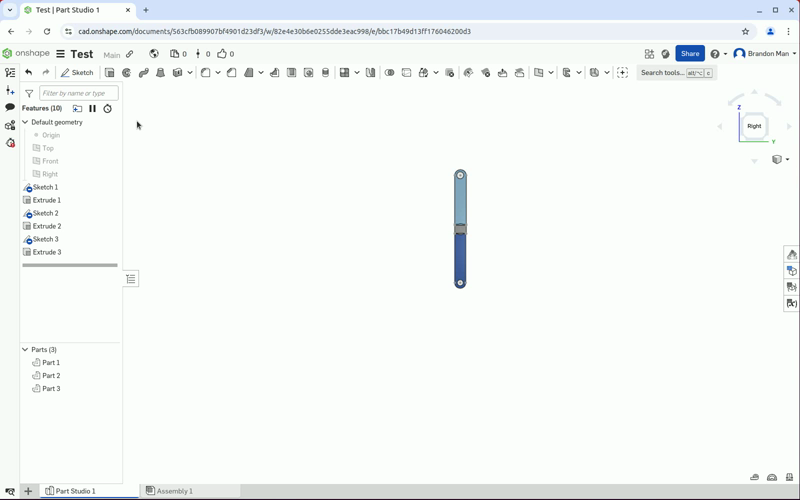
key(shift+h)
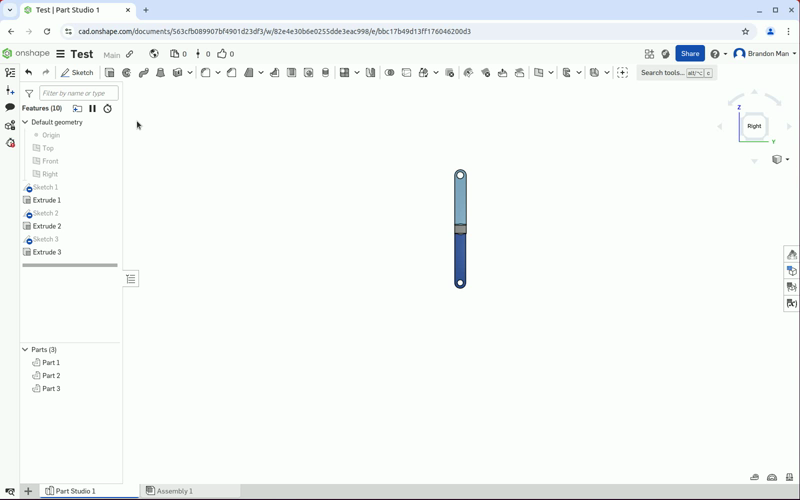
mouse_move(73, 189)
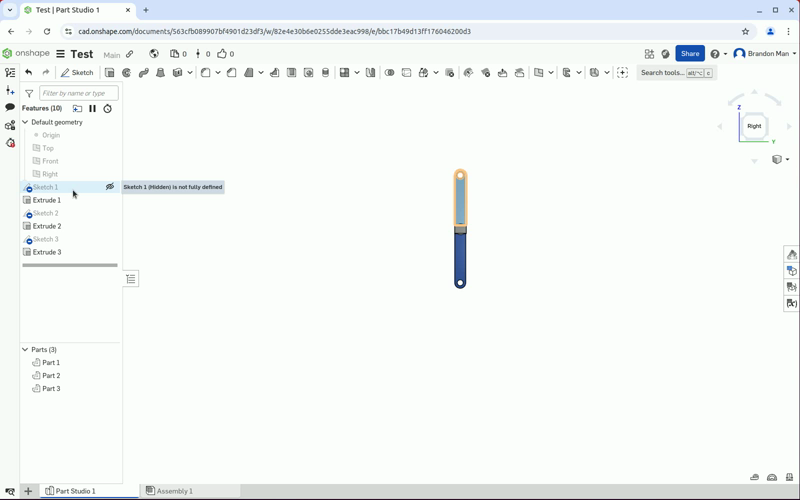
click(73, 189)
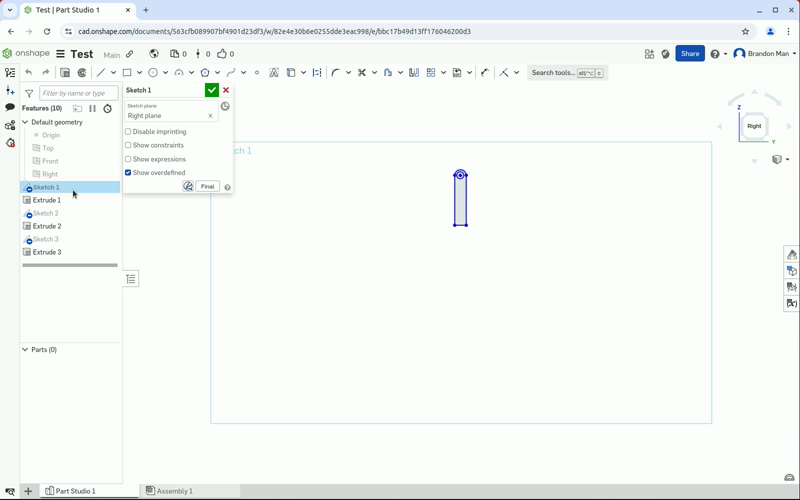
mouse_move(229, 92)
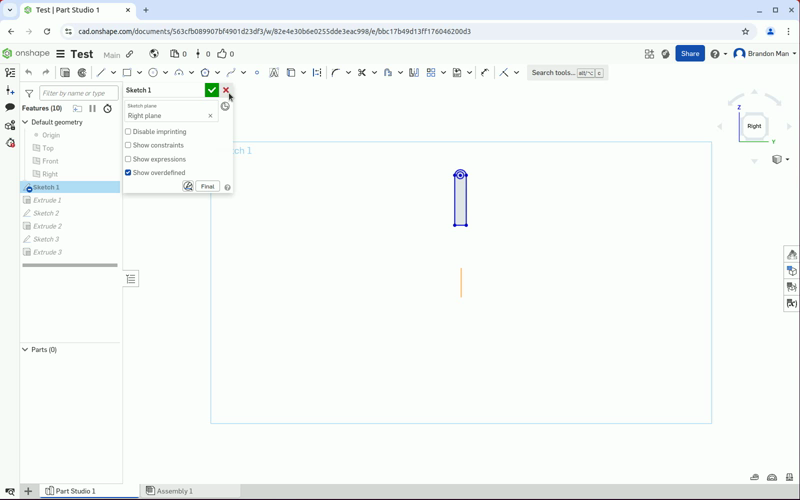
click(229, 92)
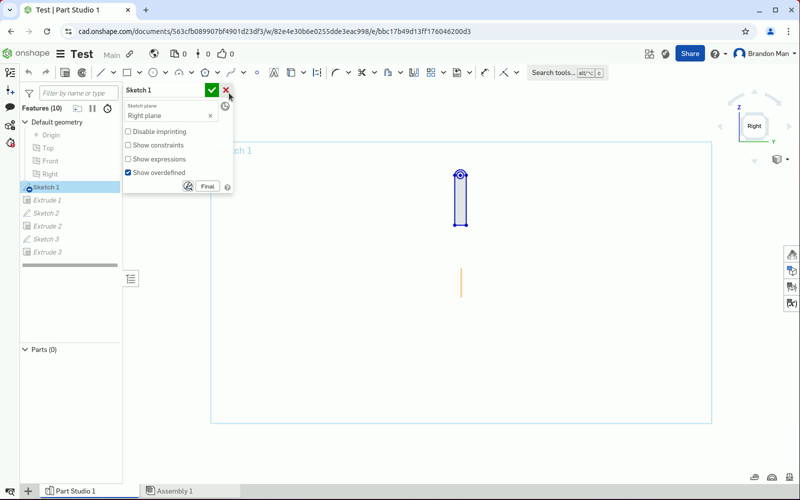
key(shift+s)
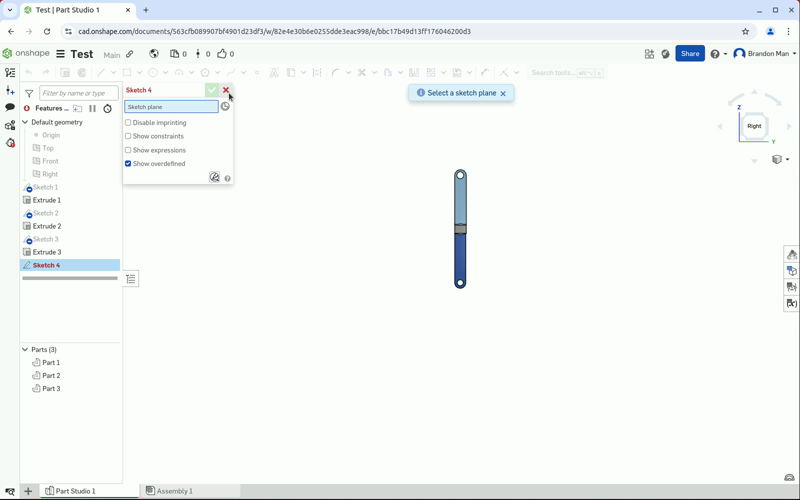
mouse_move(73, 176)
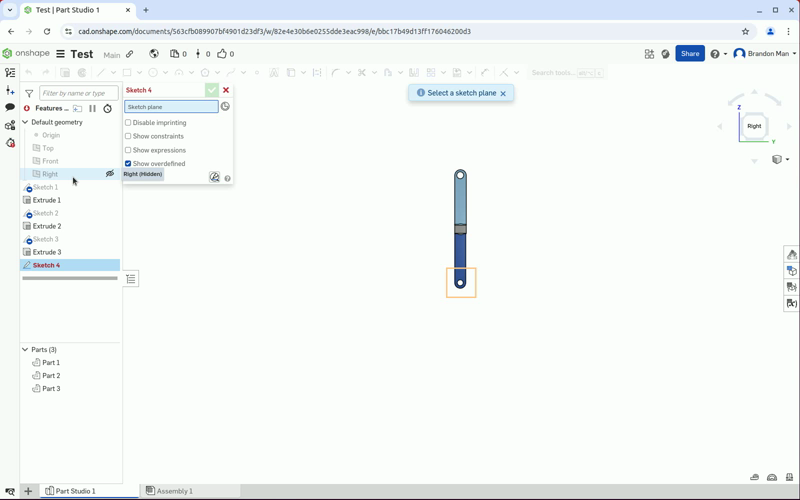
click(73, 176)
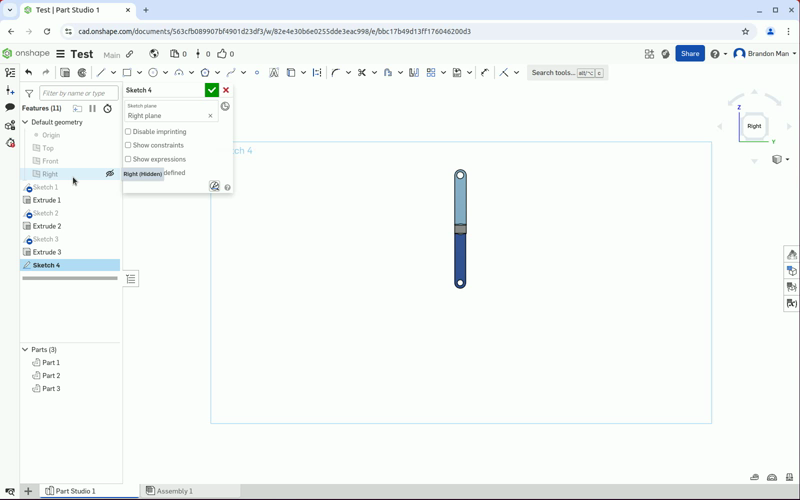
mouse_move(73, 352)
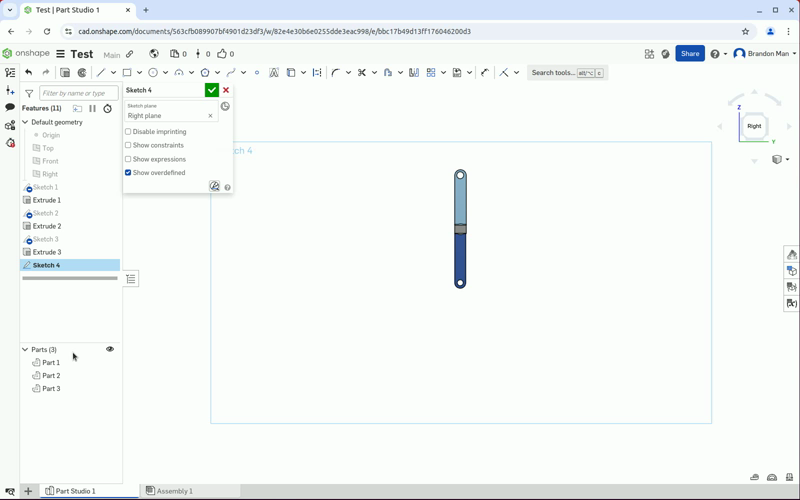
key(y)
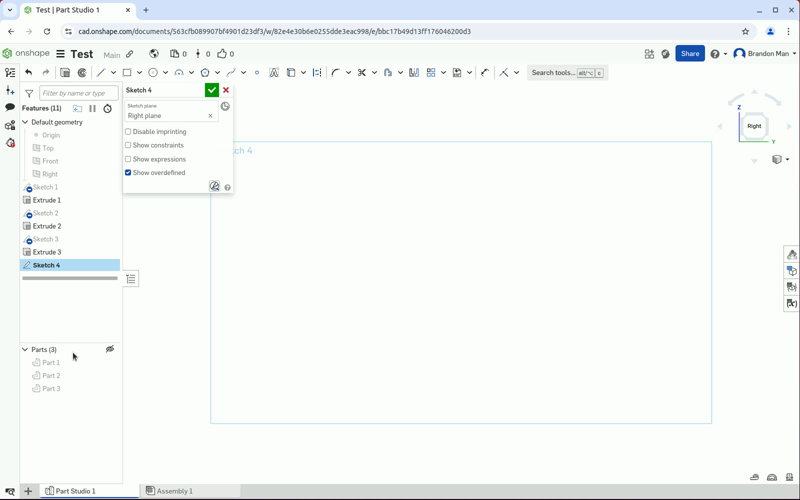
key(l)
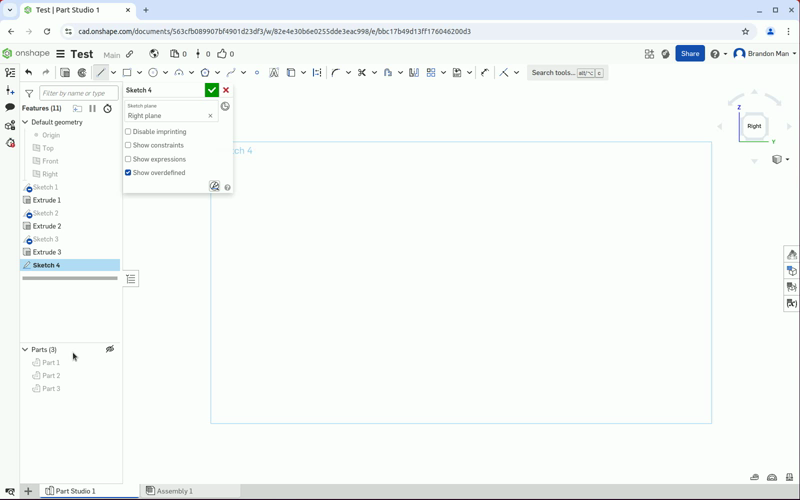
key_down(shift)
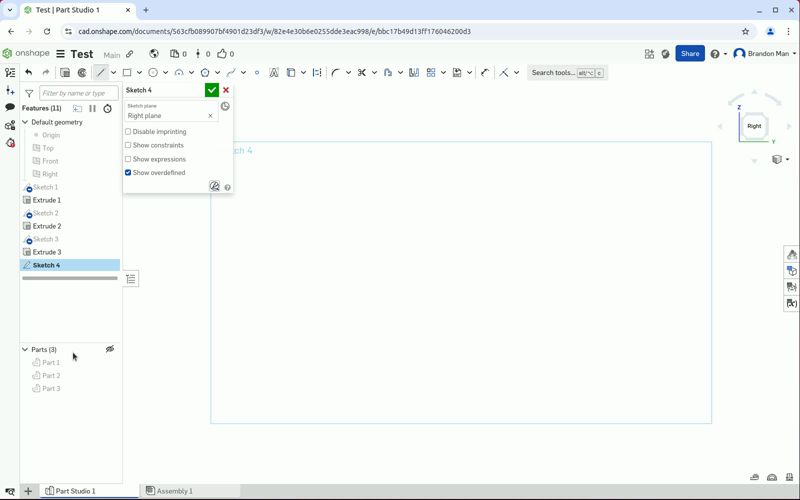
mouse_move(454, 233)
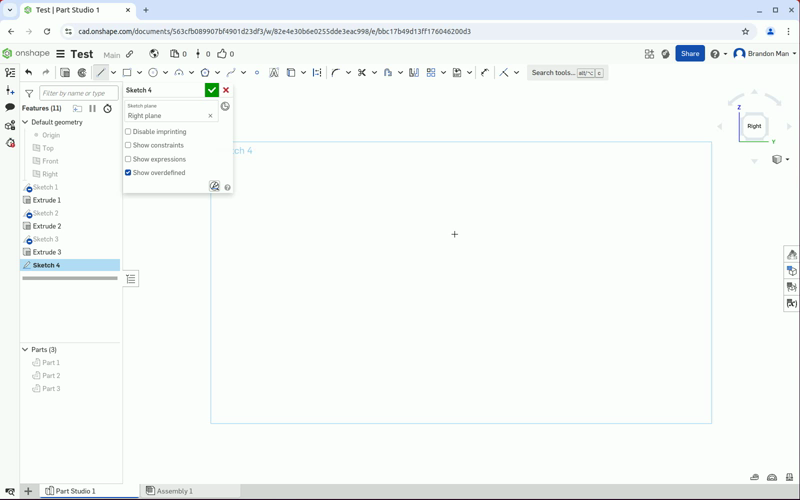
click(454, 233)
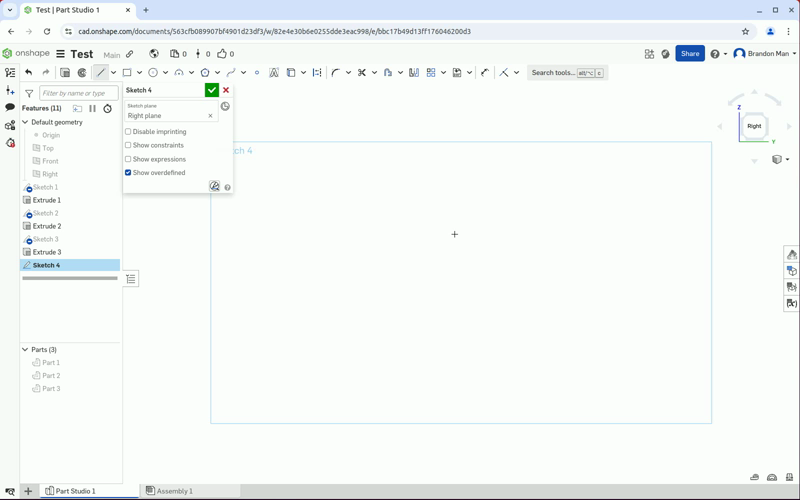
key_up(shift)
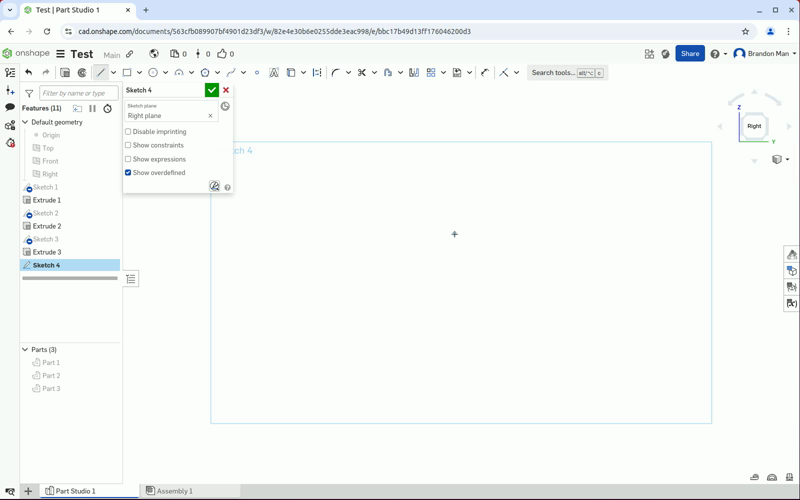
key_down(shift)
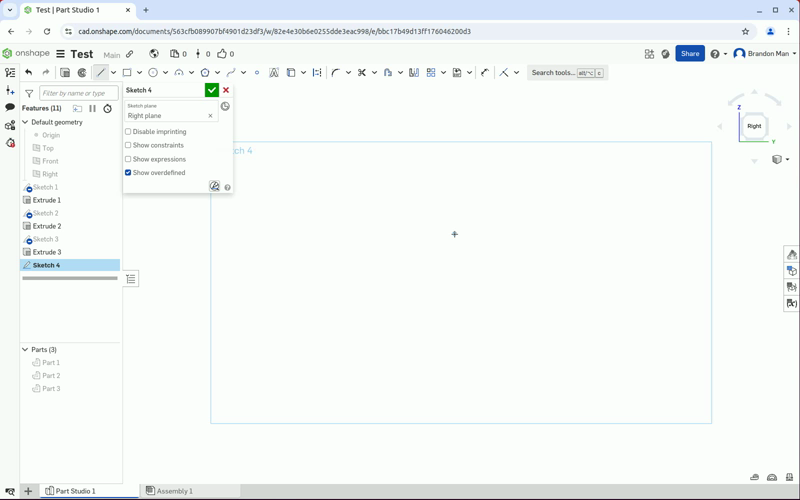
mouse_move(484, 233)
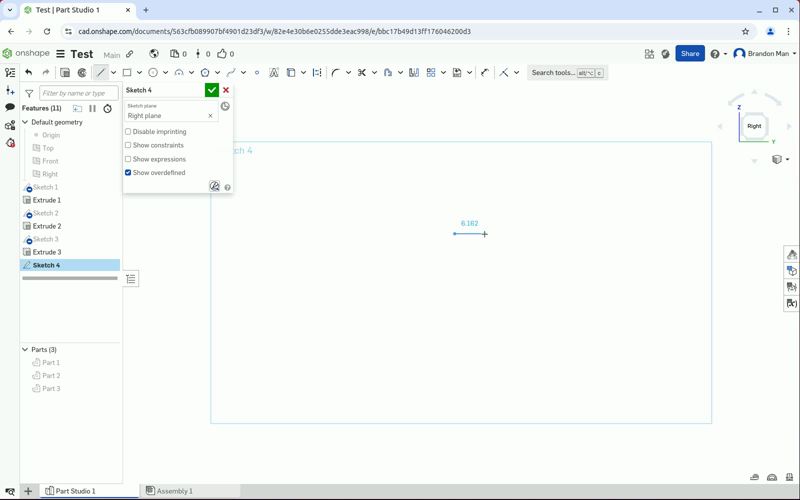
mouse_move(466, 233)
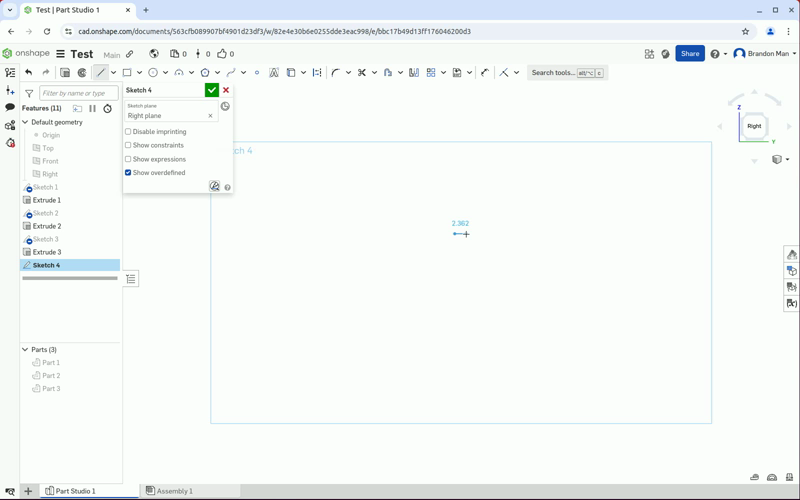
click(466, 233)
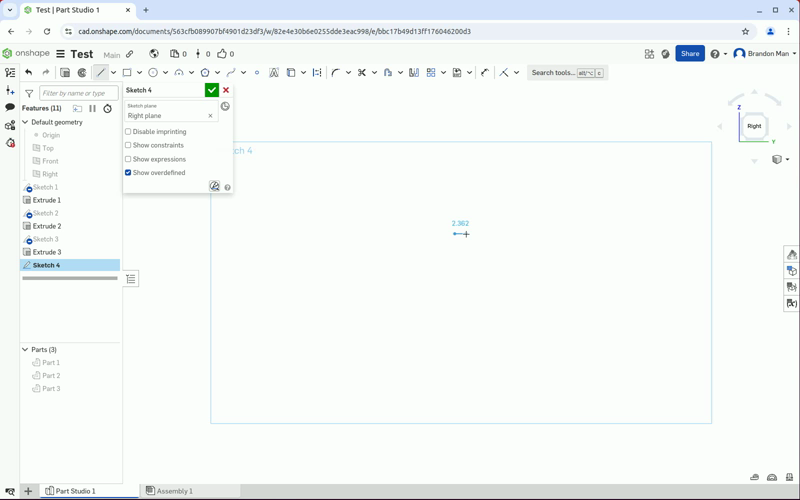
key_up(shift)
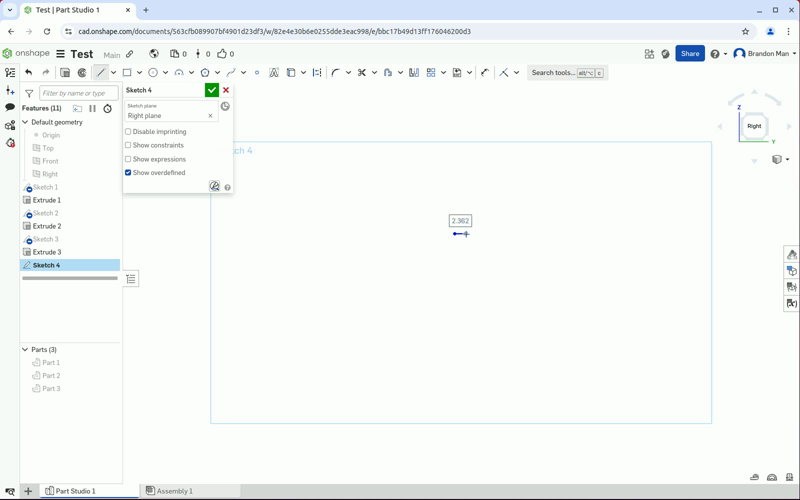
key_down(shift)
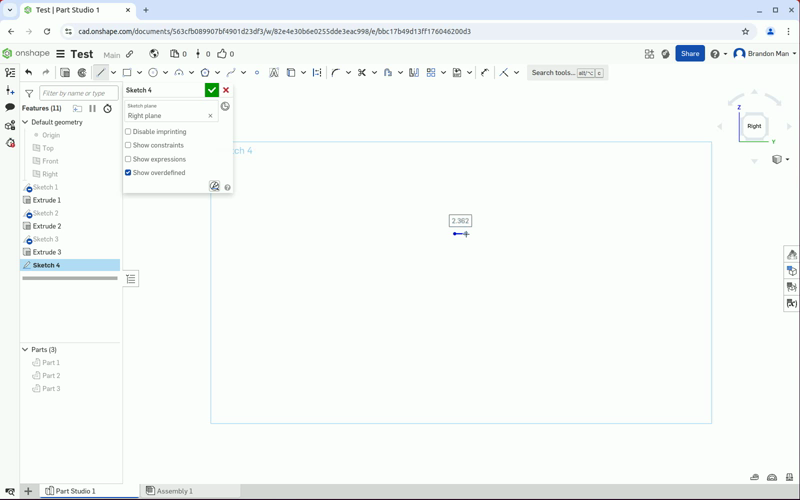
mouse_move(496, 233)
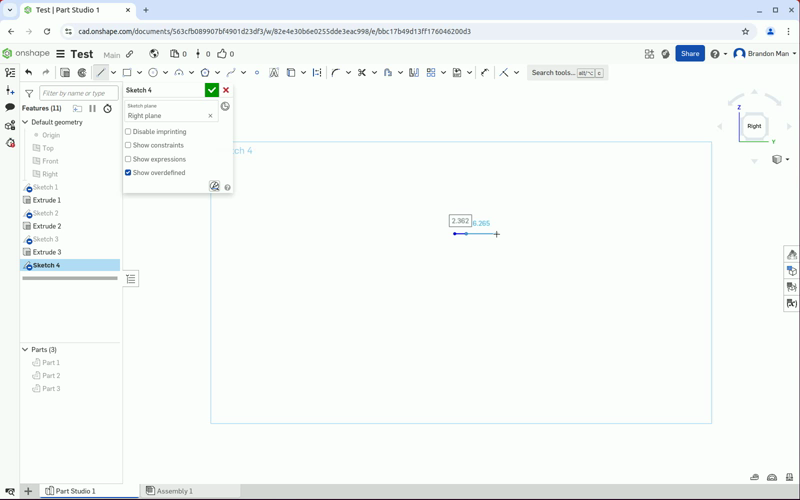
mouse_move(466, 224)
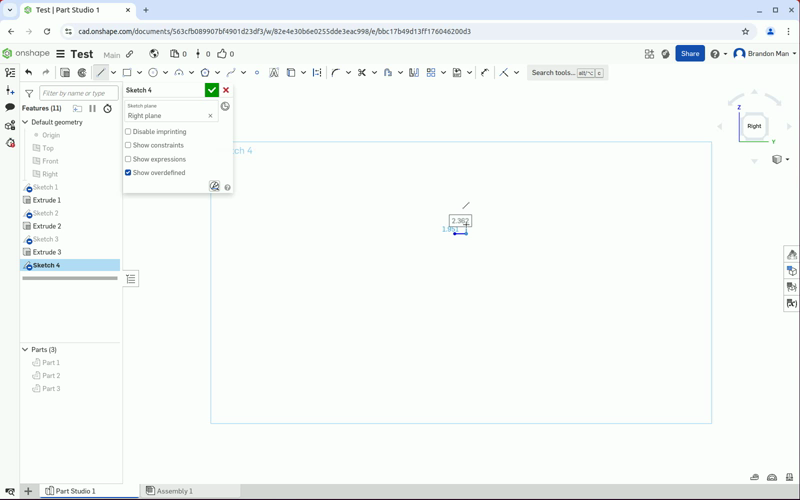
click(466, 224)
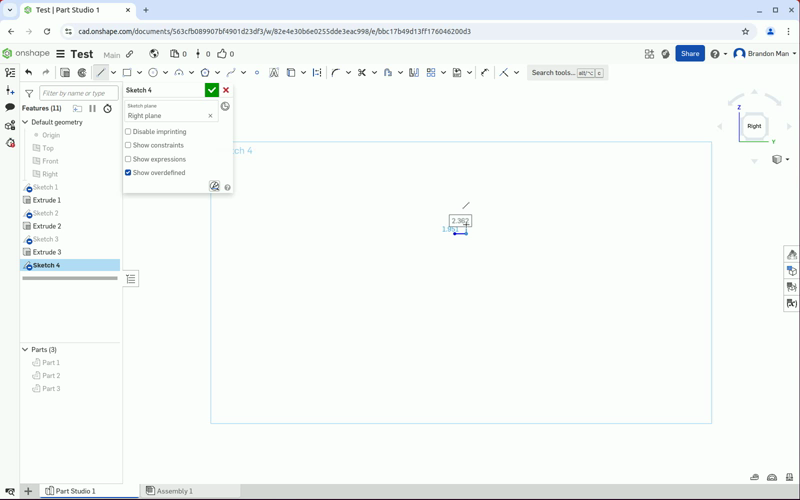
key_up(shift)
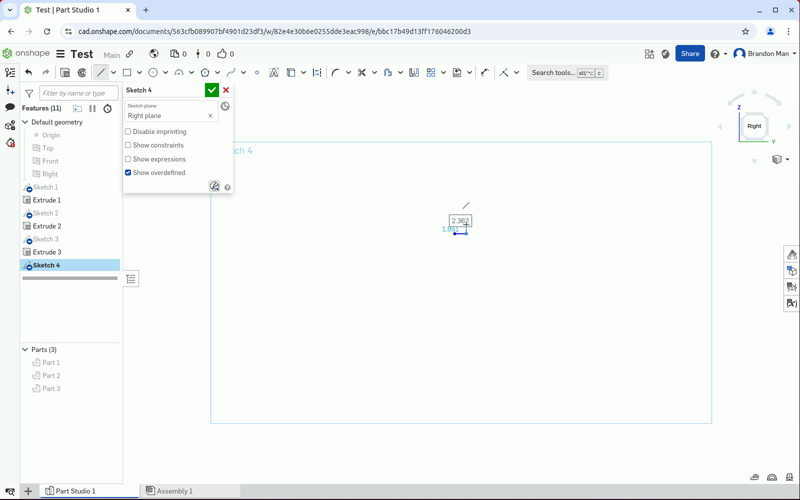
key_down(shift)
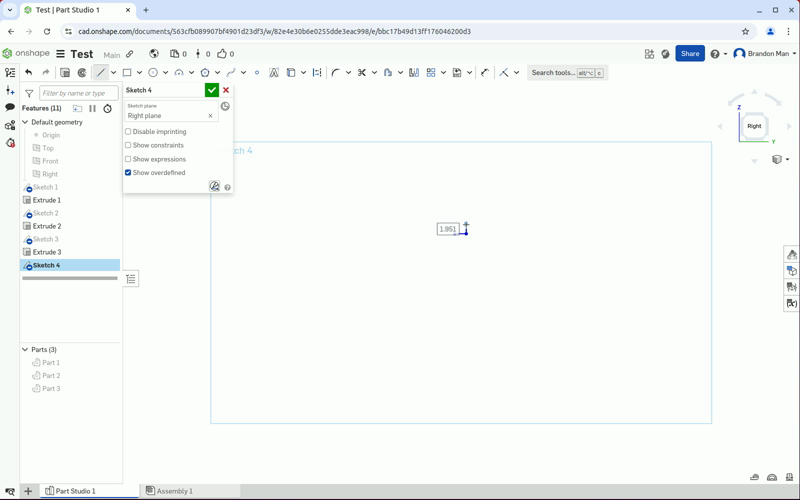
mouse_move(496, 224)
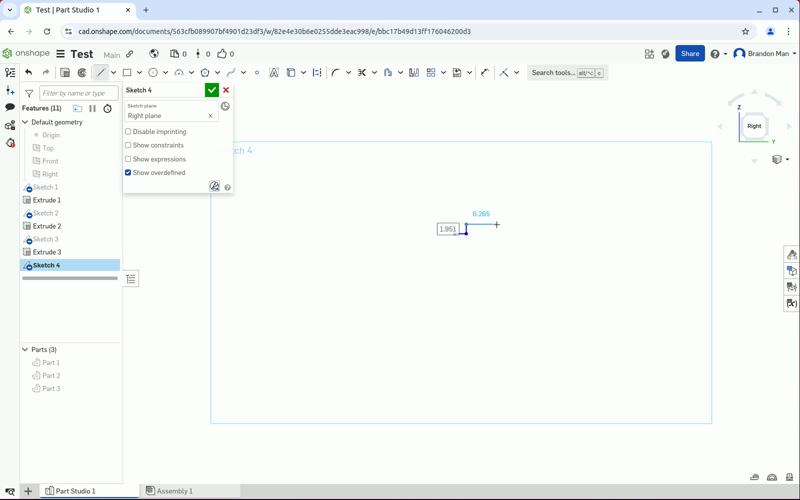
mouse_move(454, 224)
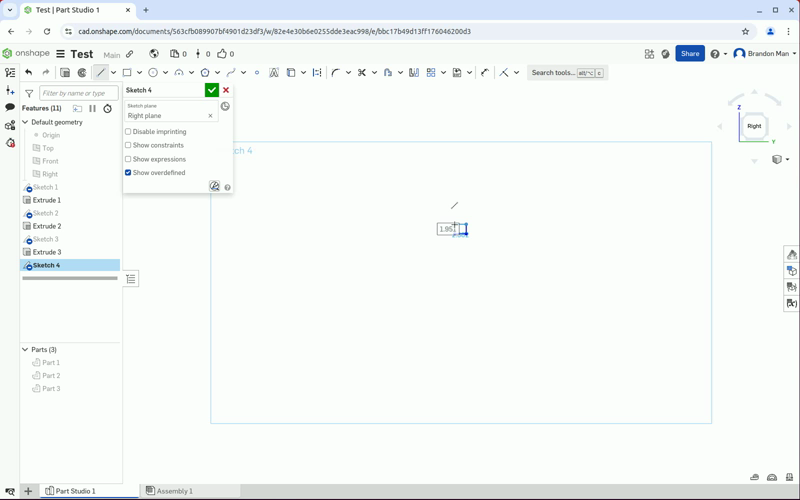
click(454, 224)
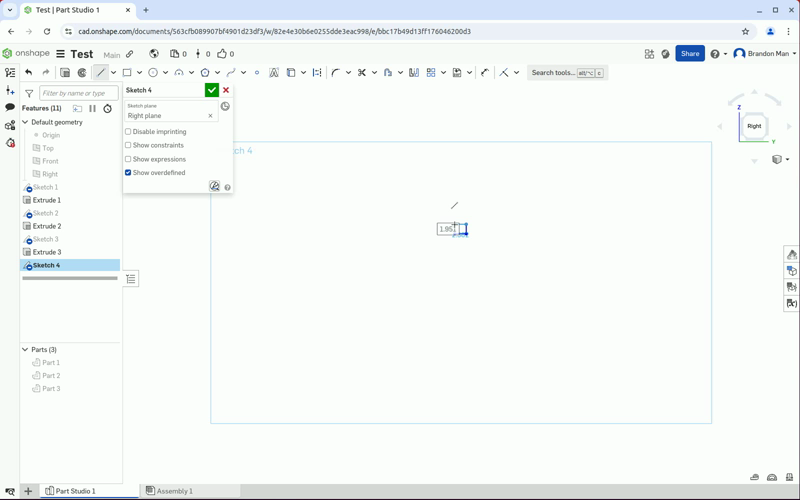
key_up(shift)
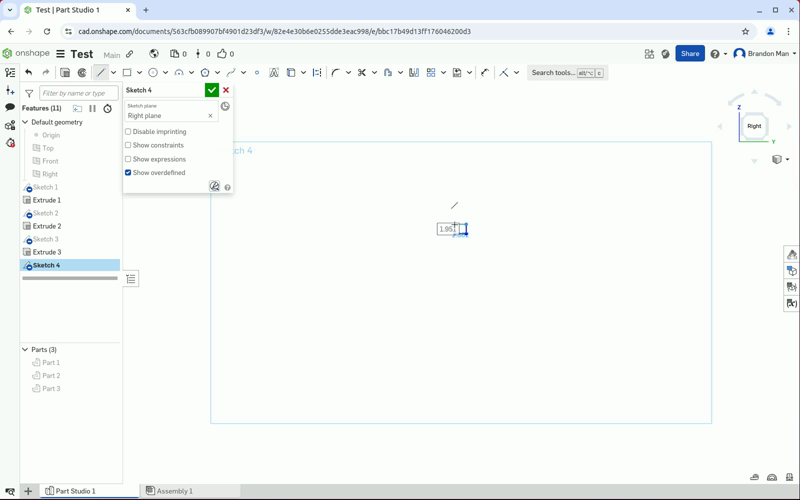
mouse_move(484, 224)
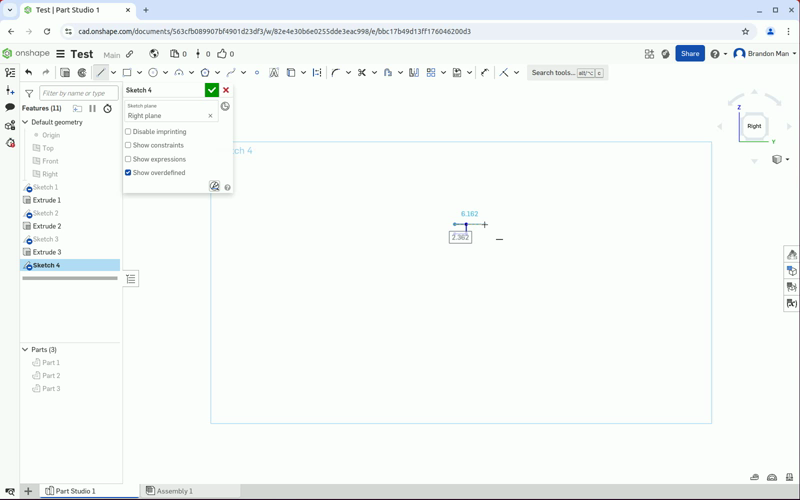
key_down(shift)
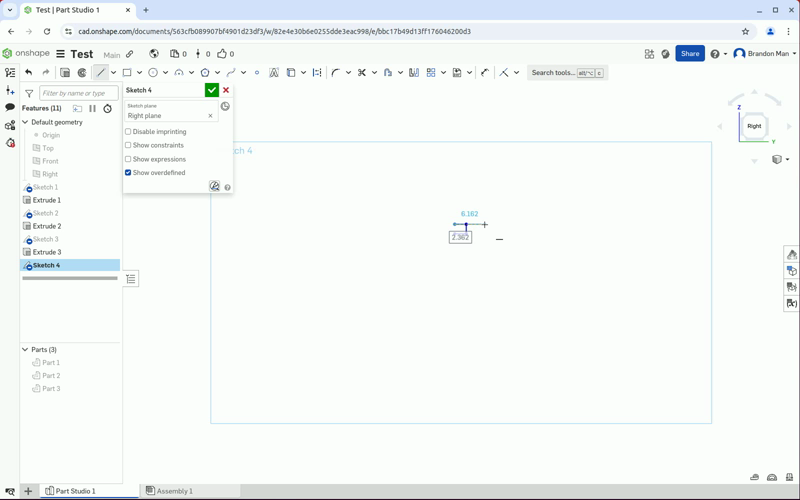
mouse_move(454, 233)
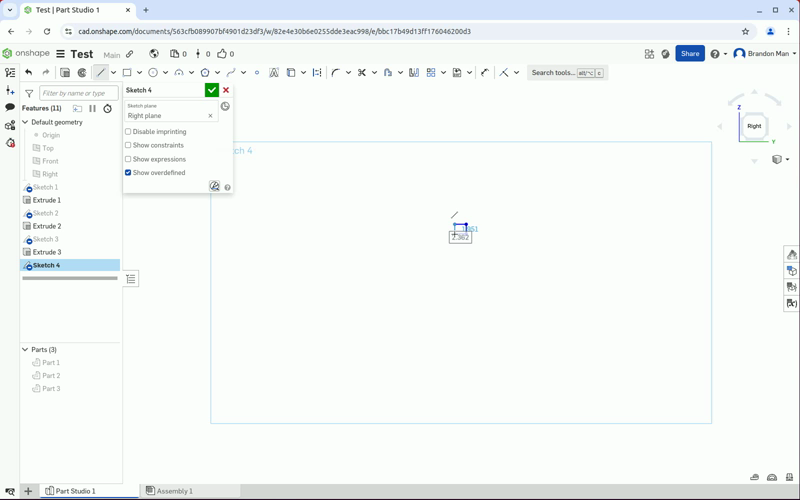
key_up(shift)
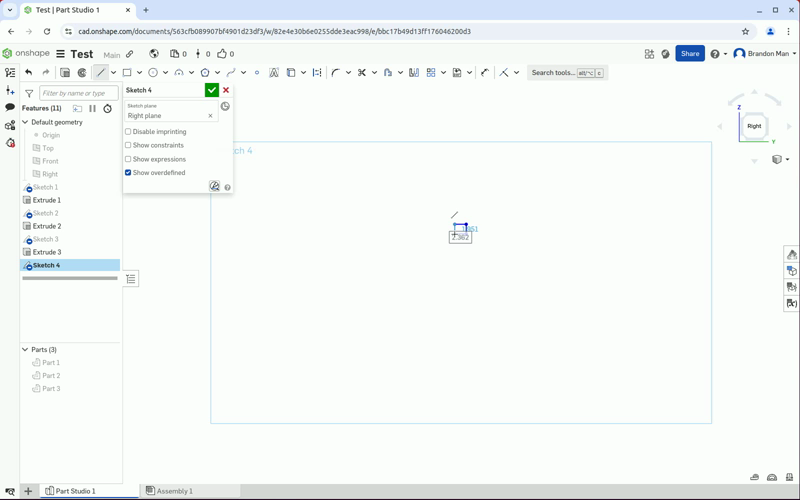
click(454, 233)
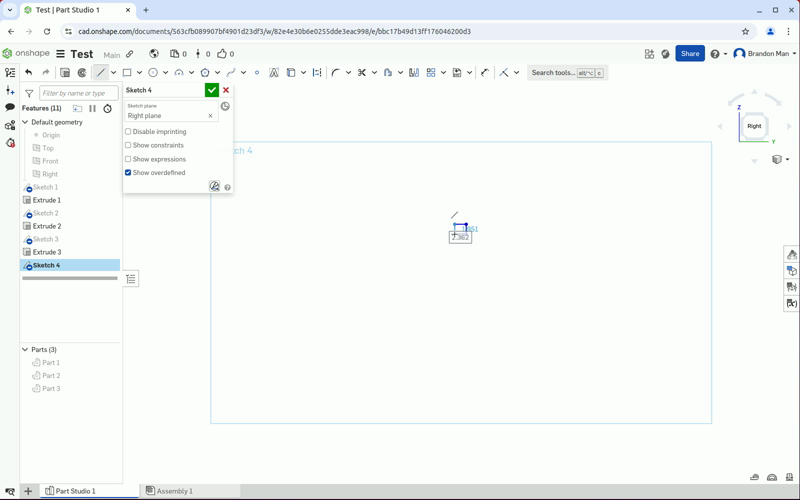
key(esc)
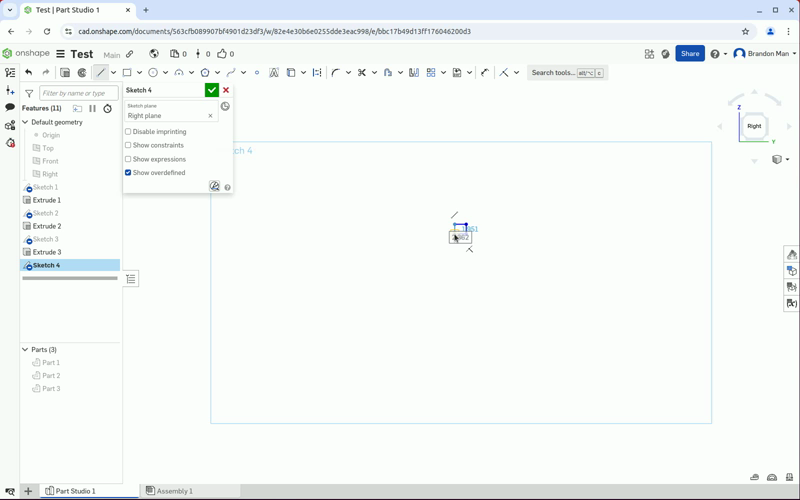
key(c)
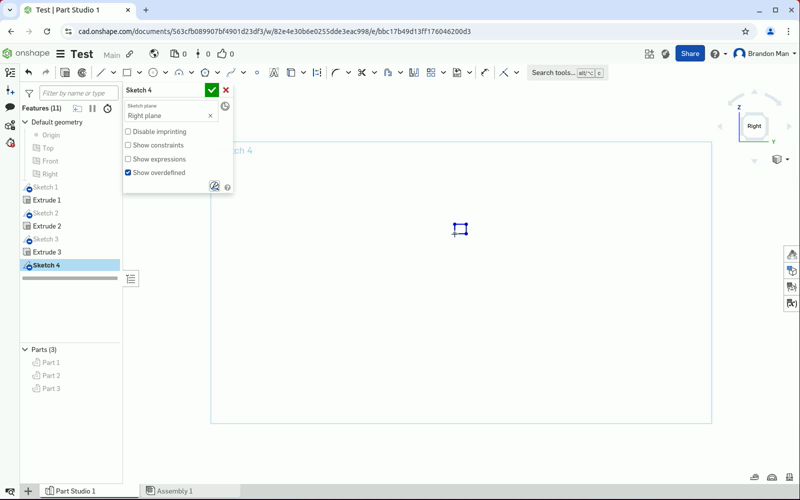
key_down(shift)
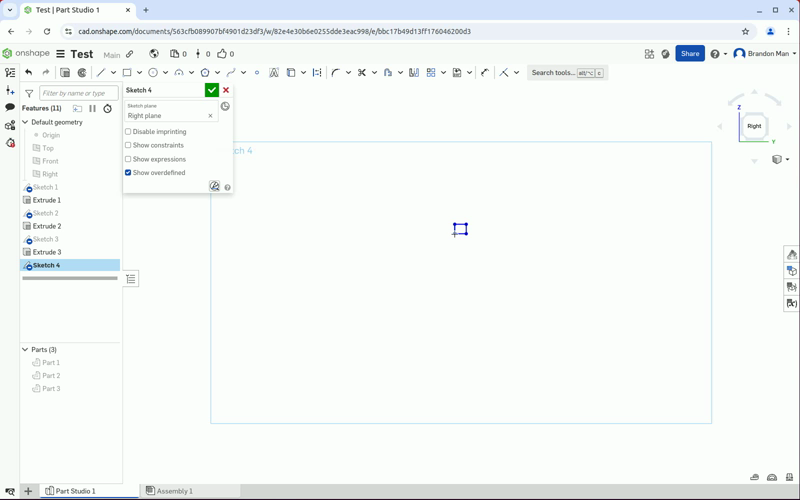
mouse_move(460, 229)
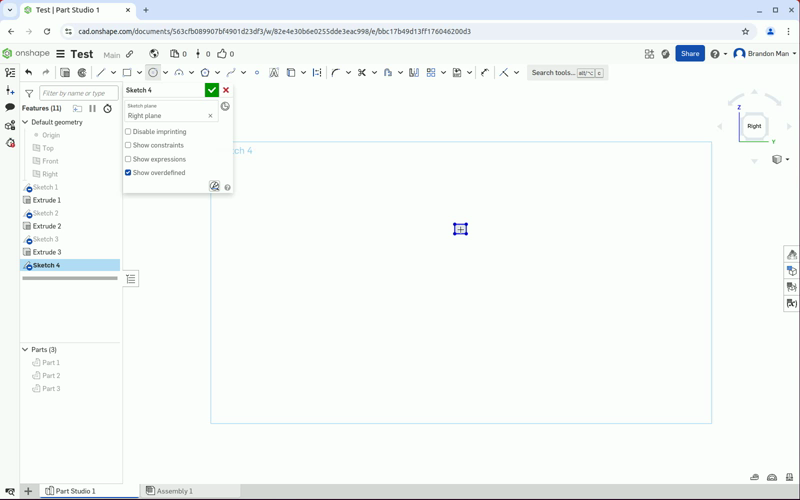
click(460, 229)
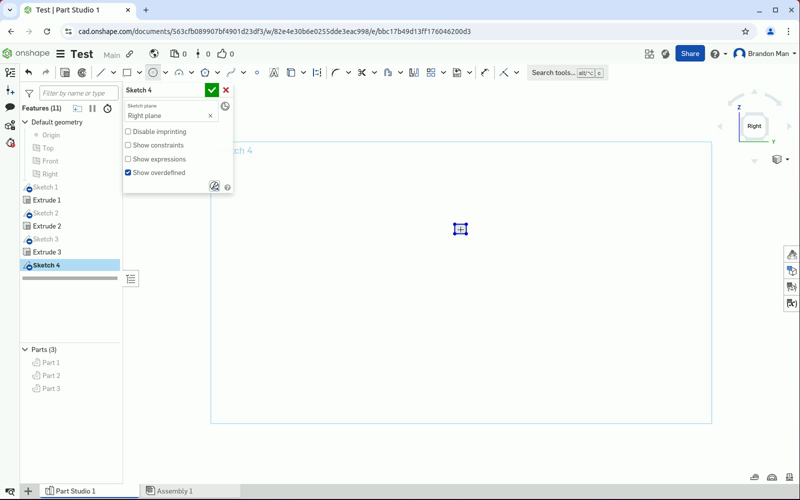
key_up(shift)
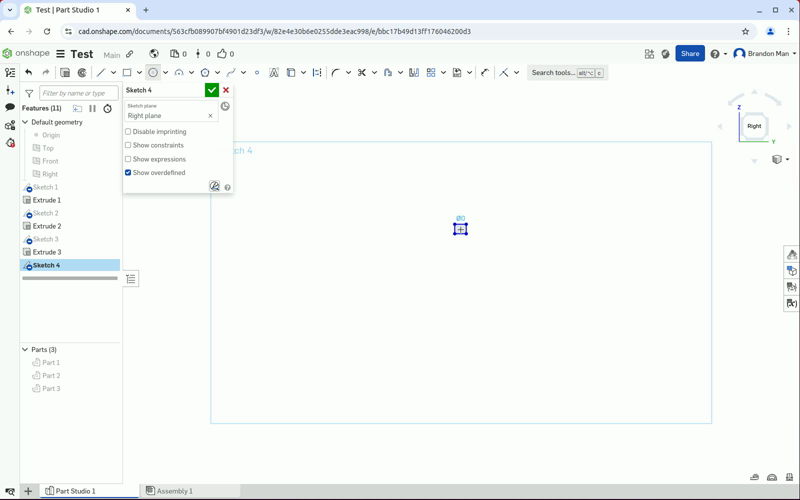
mouse_move(464, 229)
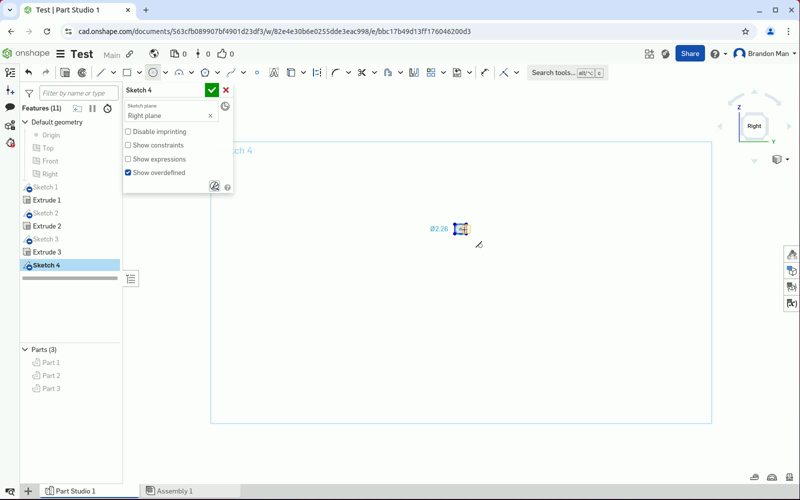
click(464, 229)
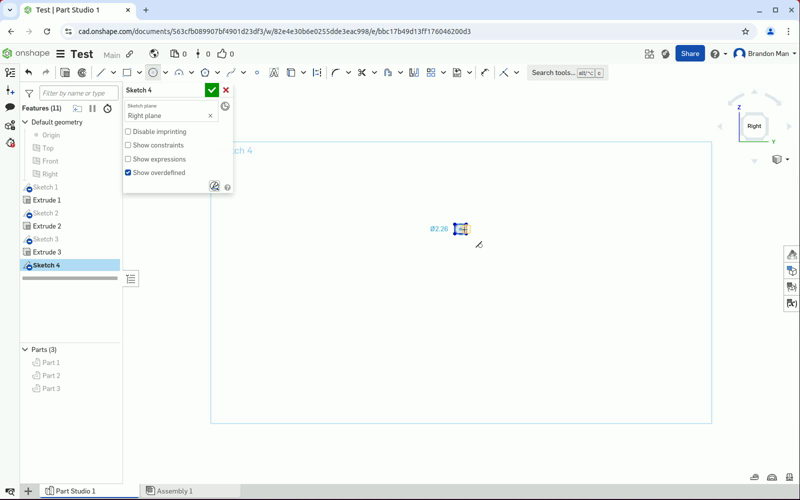
key(esc)
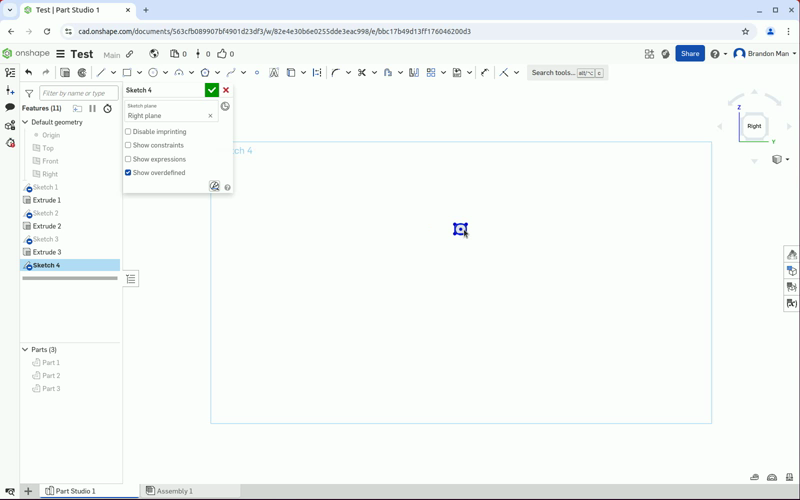
mouse_move(457, 231)
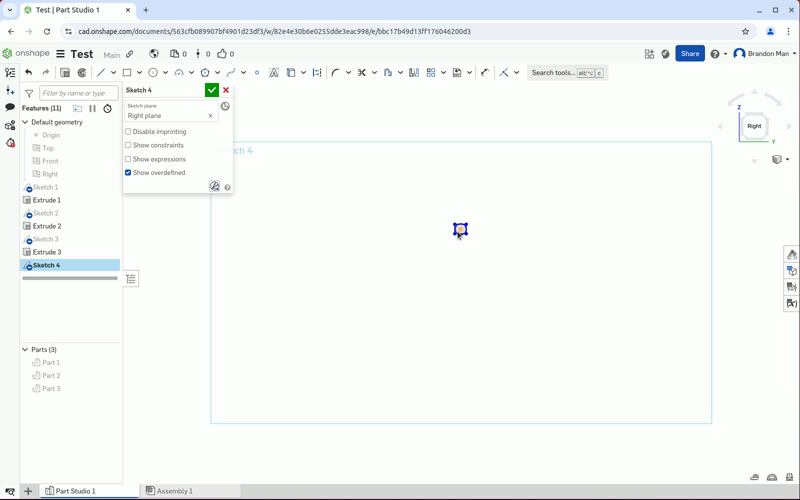
scroll(6)
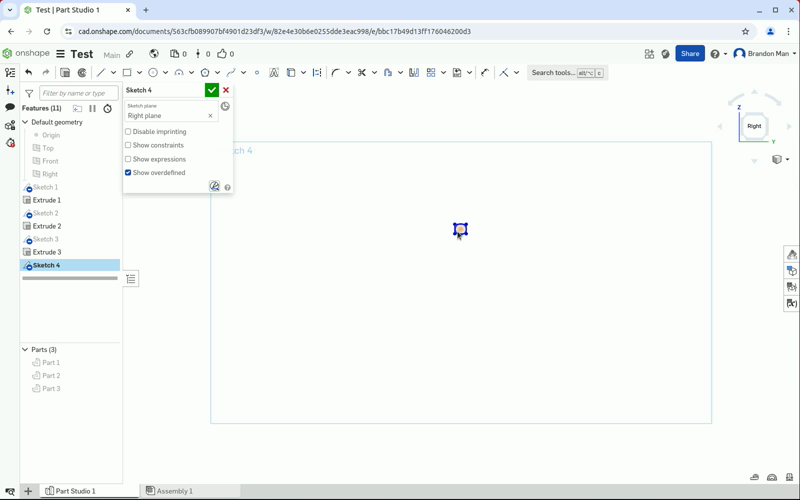
scroll(6)
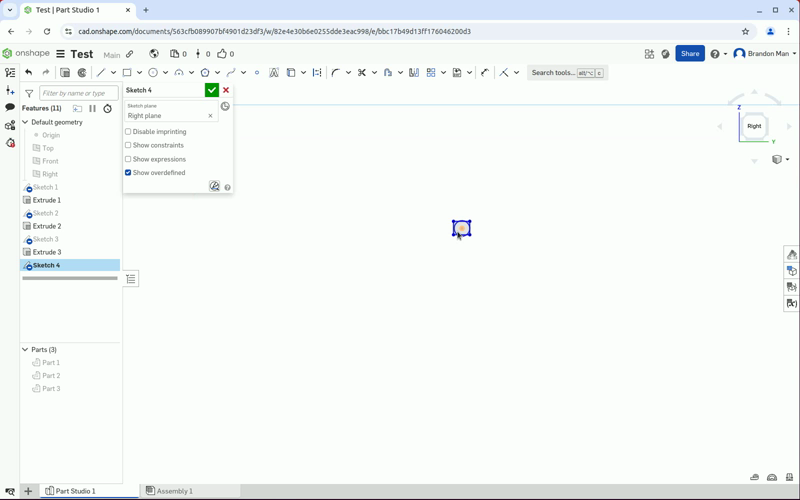
scroll(6)
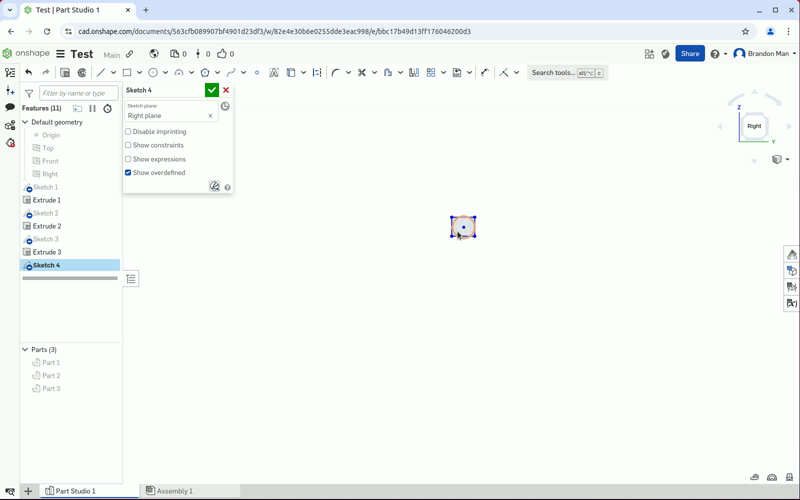
scroll(6)
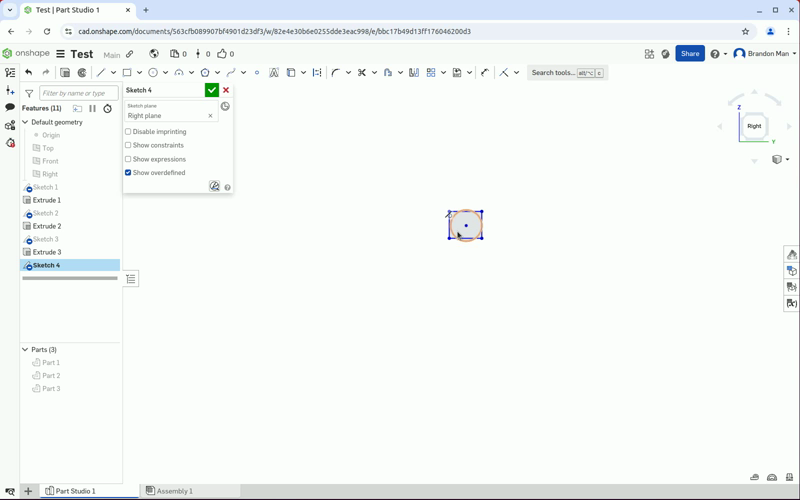
scroll(6)
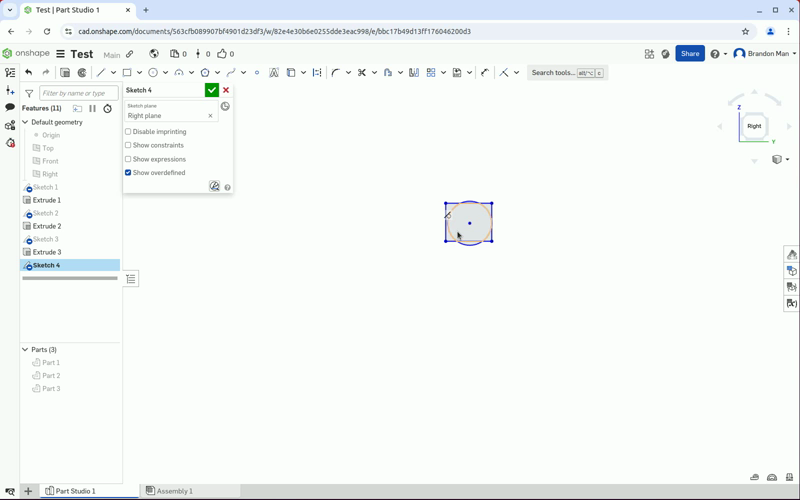
scroll(6)
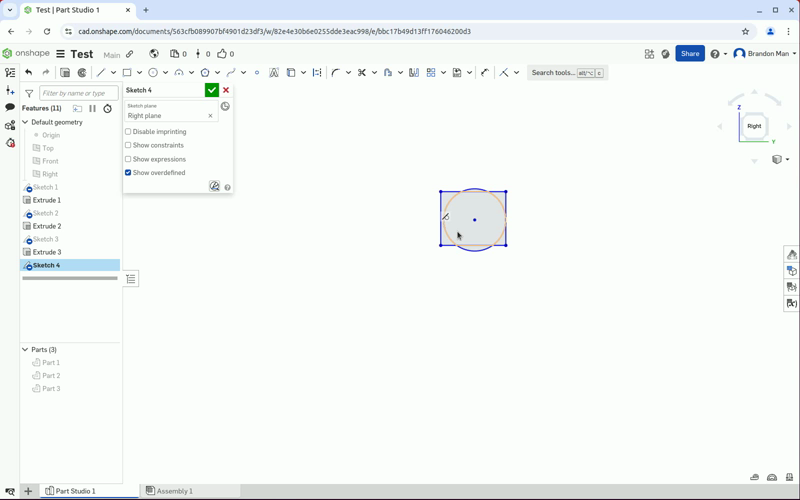
scroll(6)
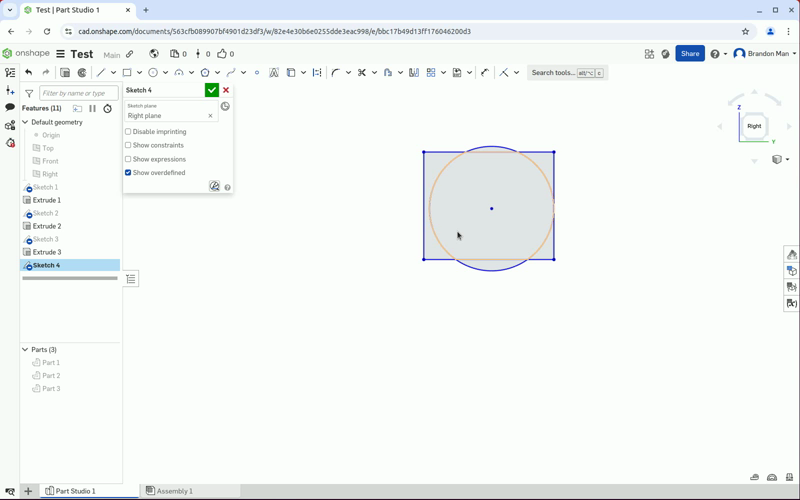
click(457, 231)
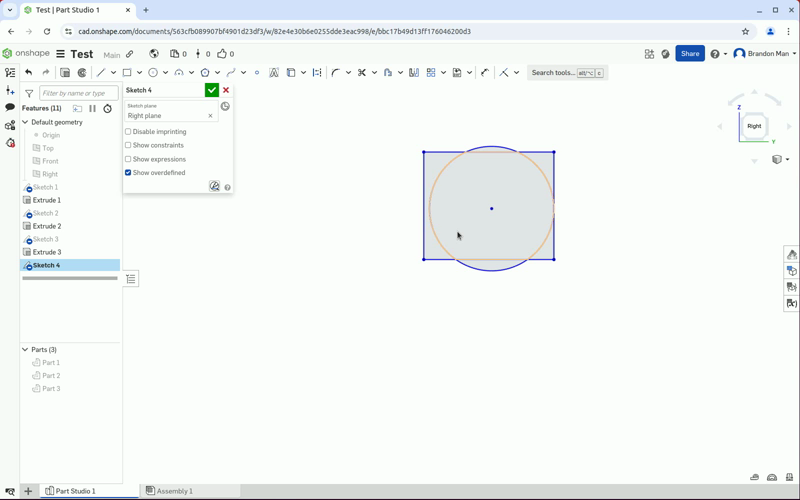
scroll(-6)
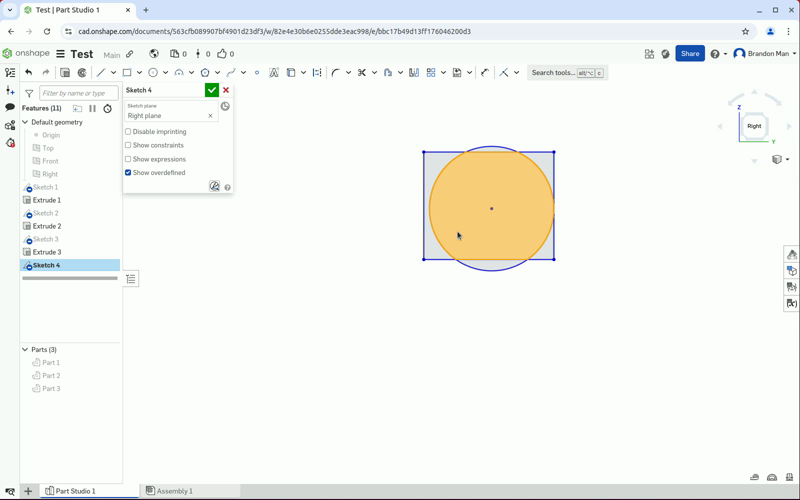
scroll(-6)
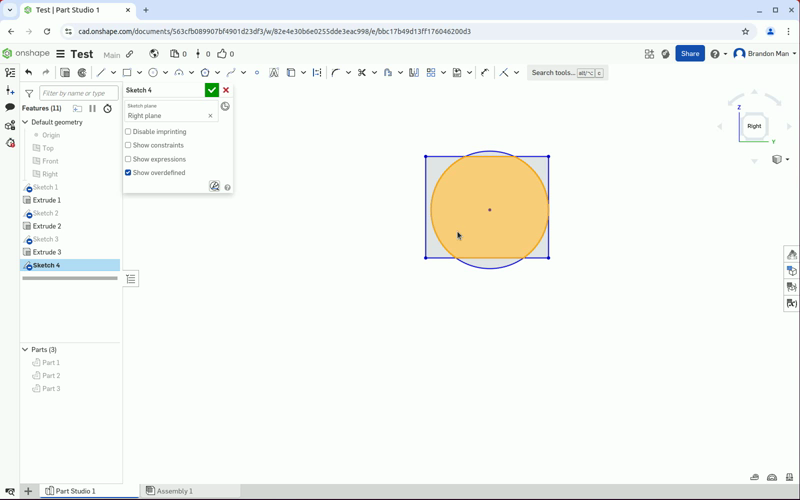
scroll(-6)
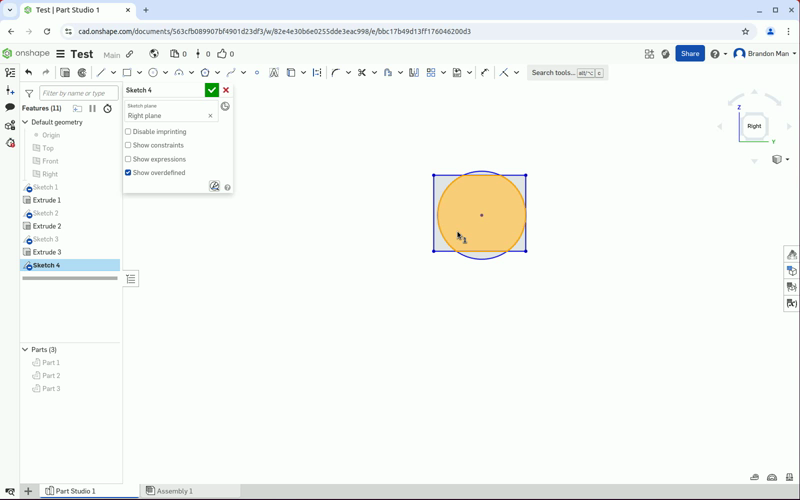
scroll(-6)
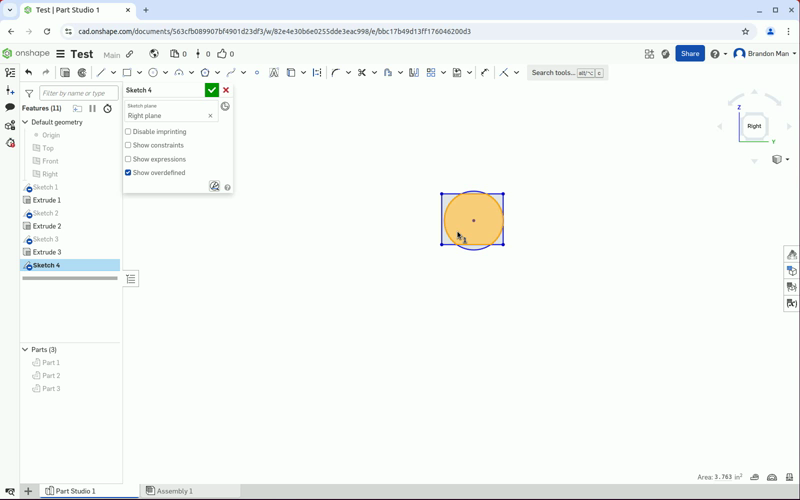
scroll(-6)
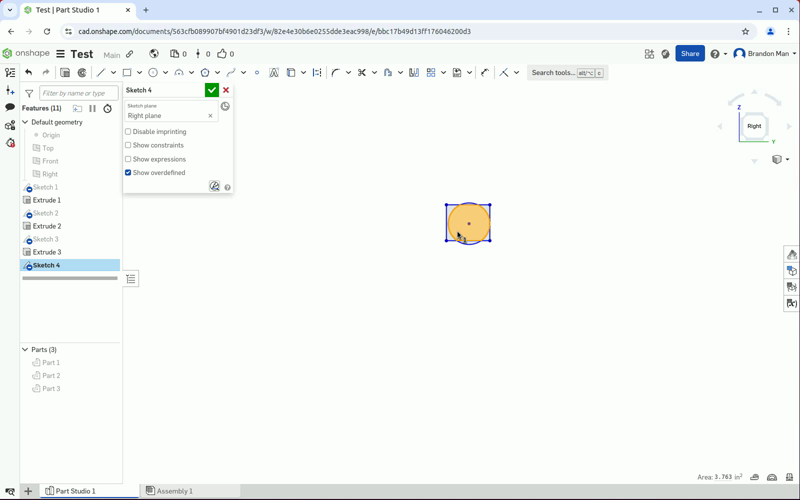
scroll(-6)
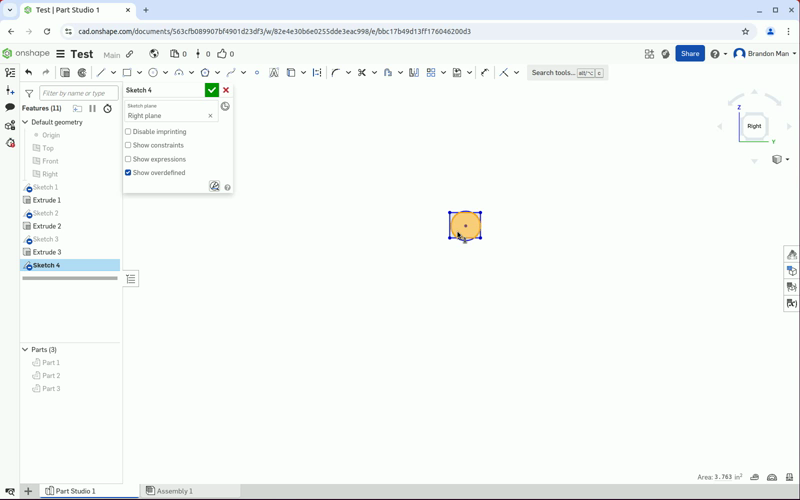
scroll(-6)
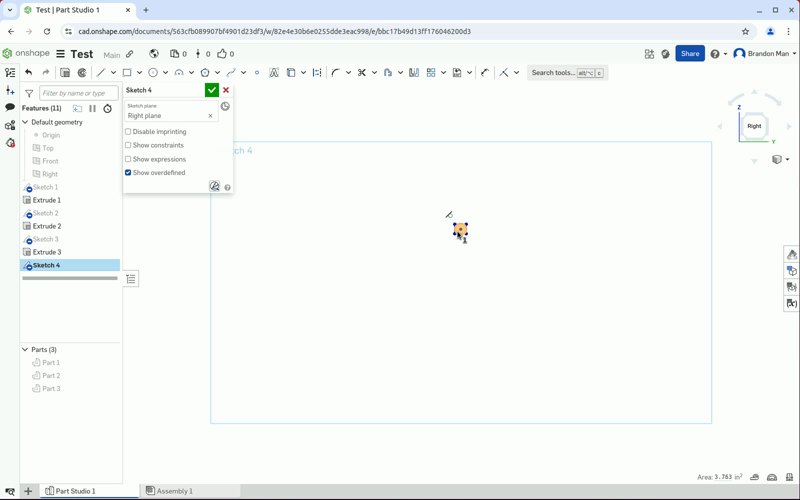
mouse_move(73, 352)
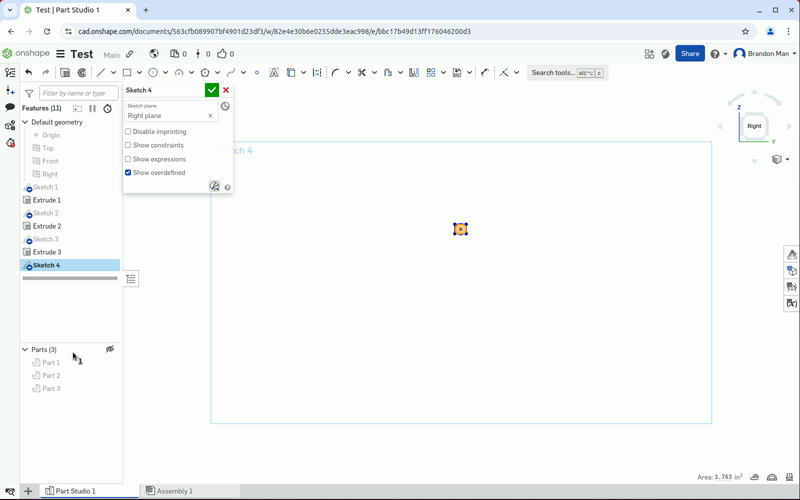
key(shift+y)
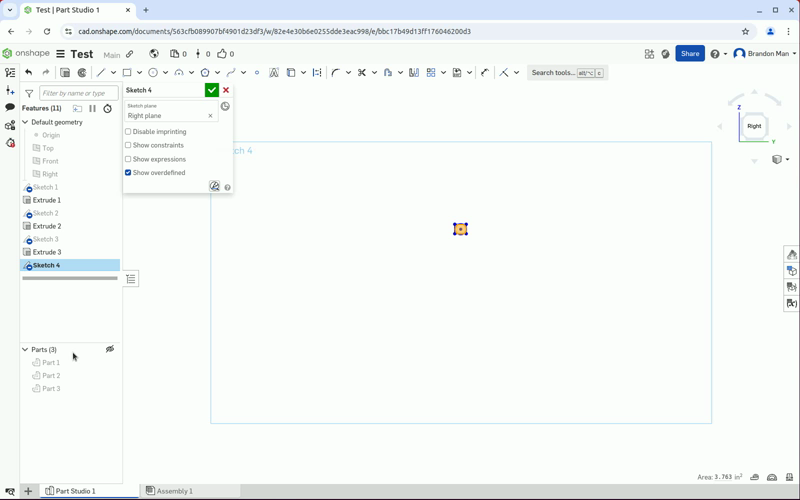
key(shift+e)
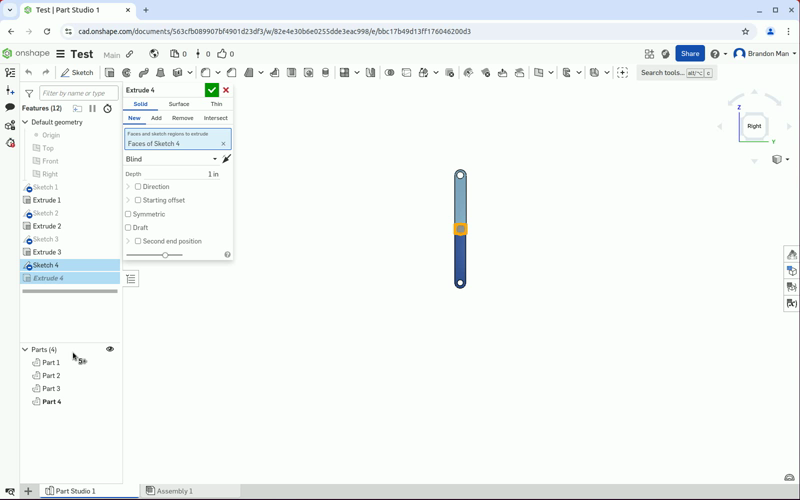
mouse_move(143, 106)
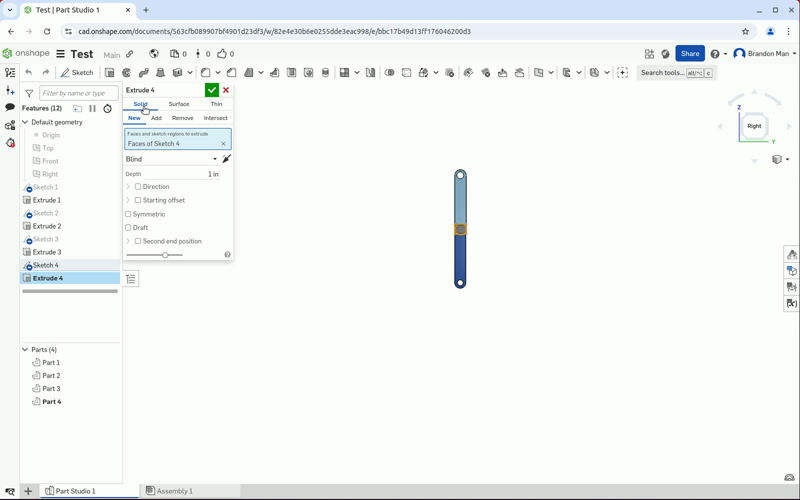
click(143, 106)
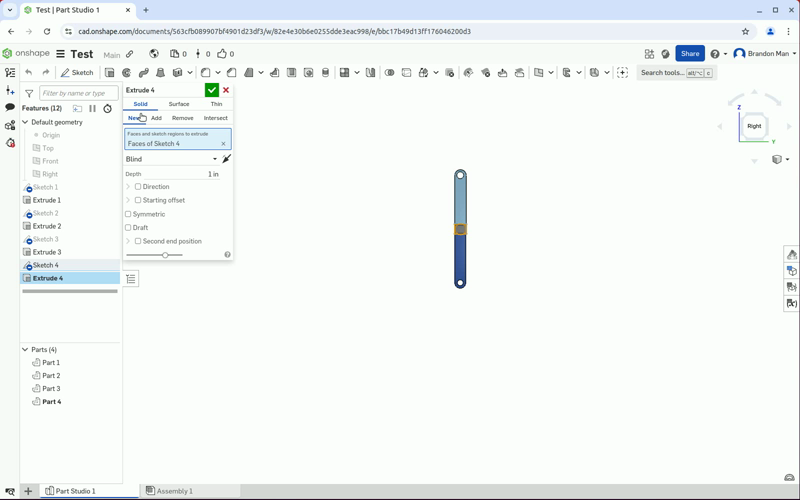
mouse_move(137, 120)
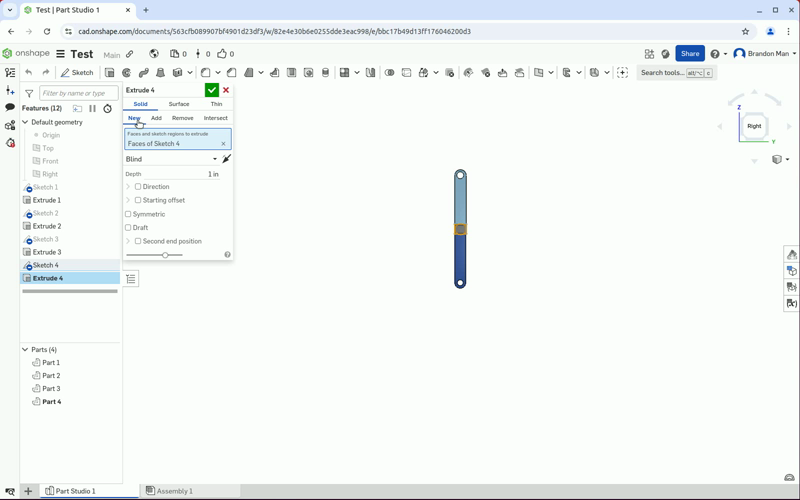
click(137, 120)
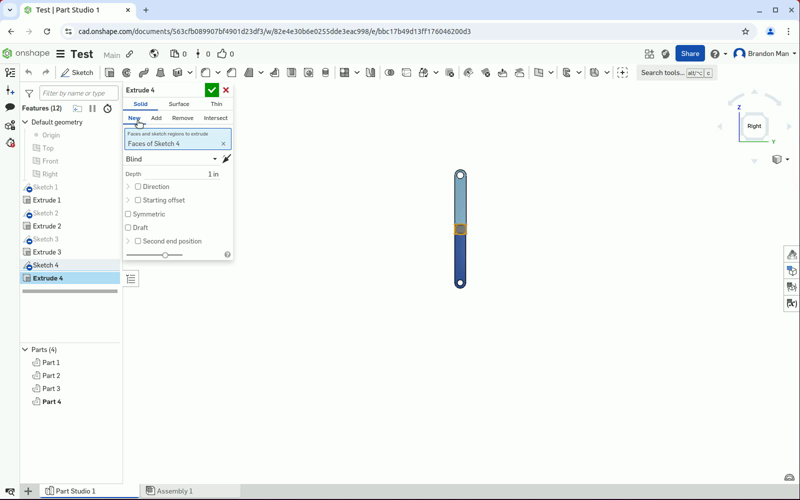
key(tab, 4)
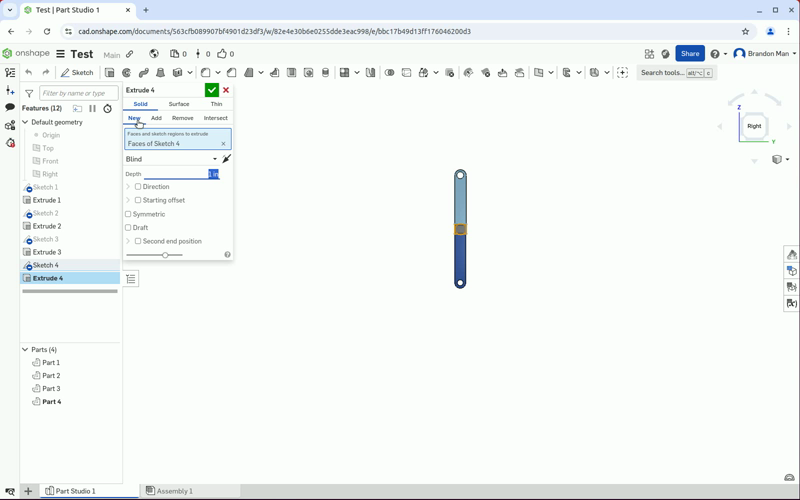
text(3.129)
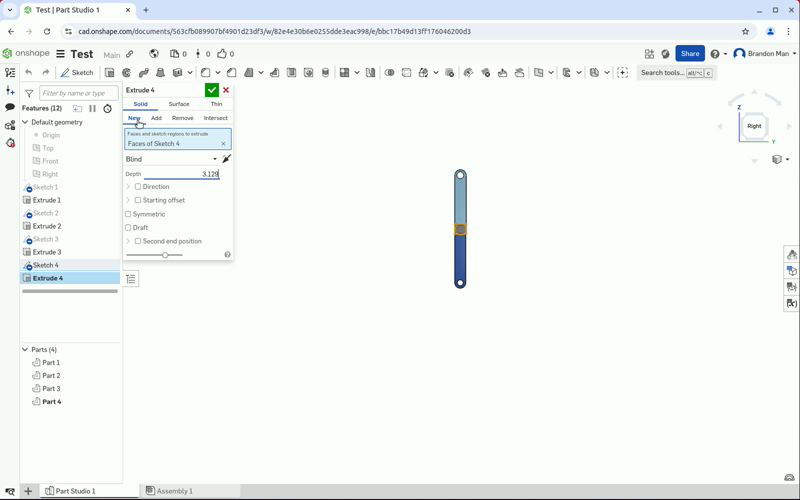
key(enter)
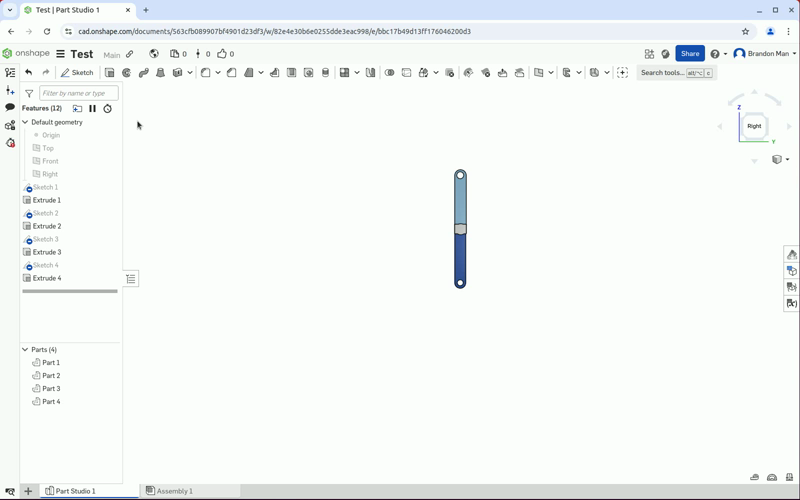
key(shift+h)
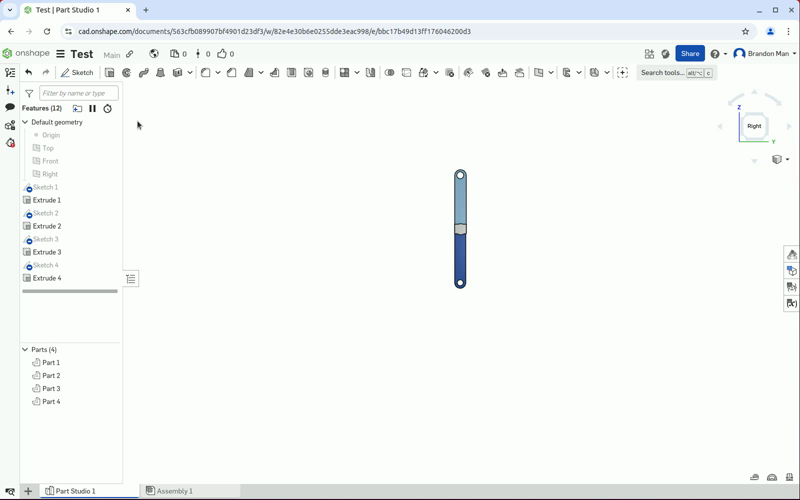
key(shift+h)
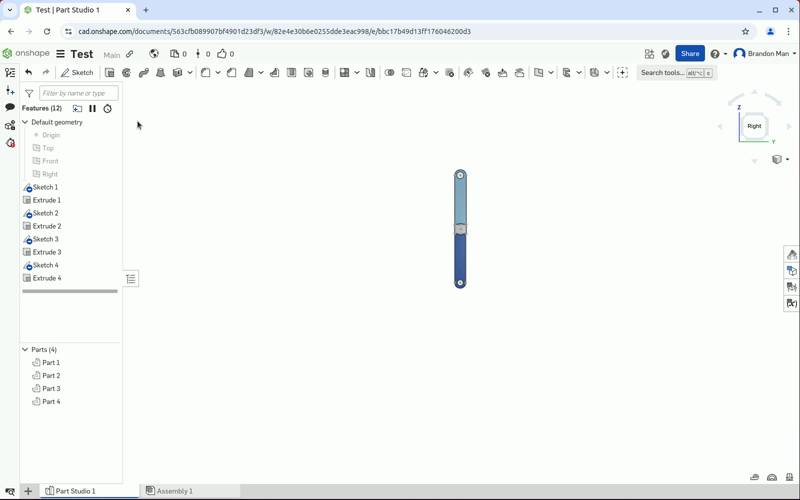
key(shift+7)
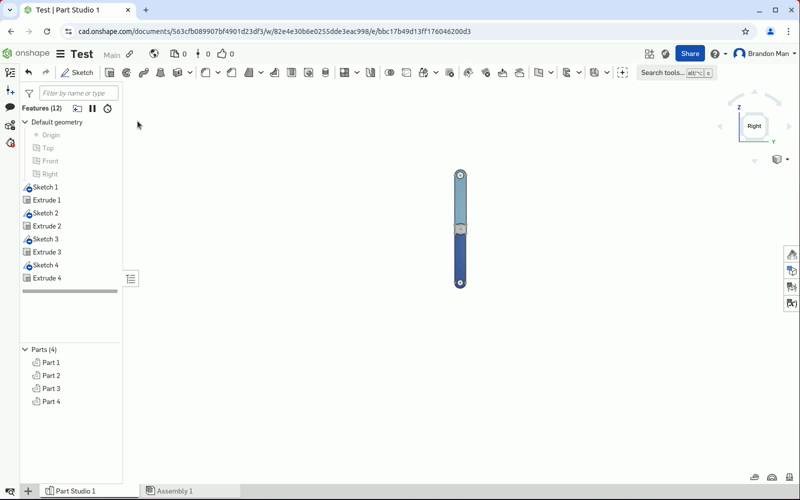
key(right, 2)
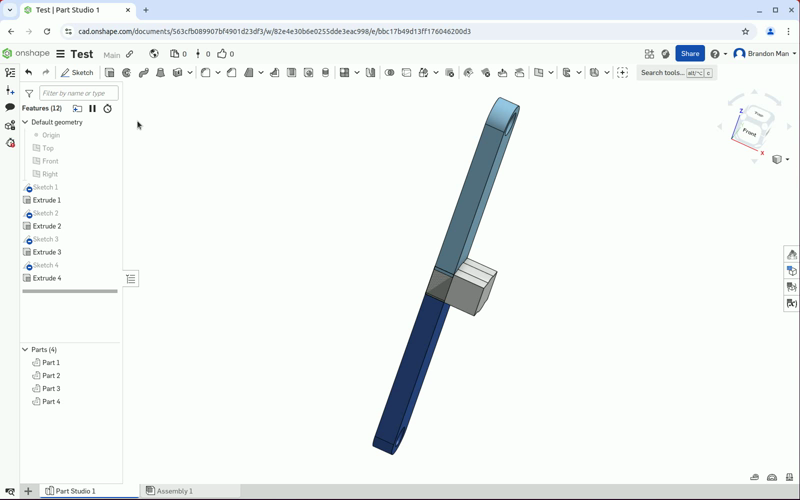
key(down, 2)
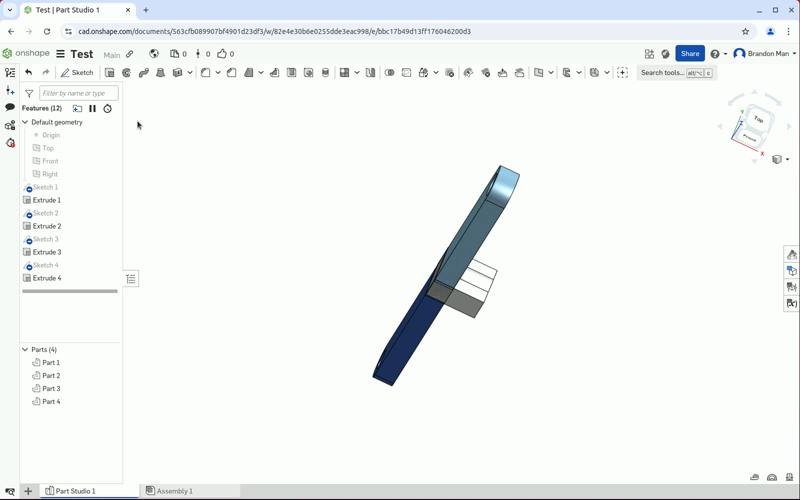
key(up, 2)
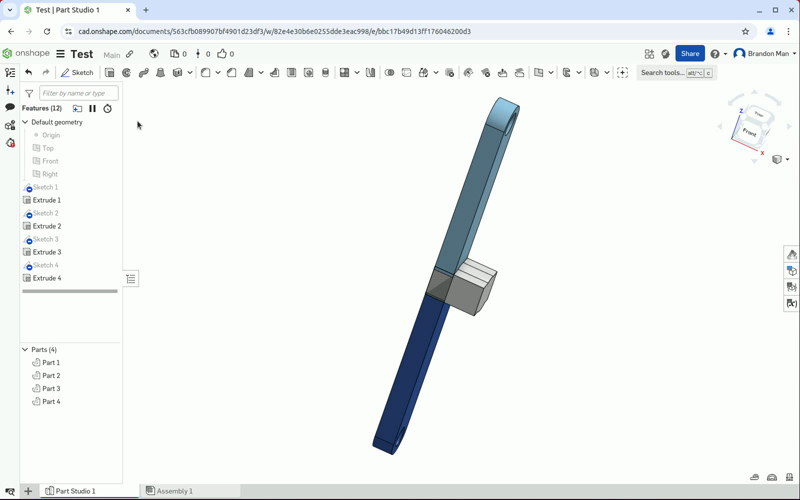
key(left, 2)
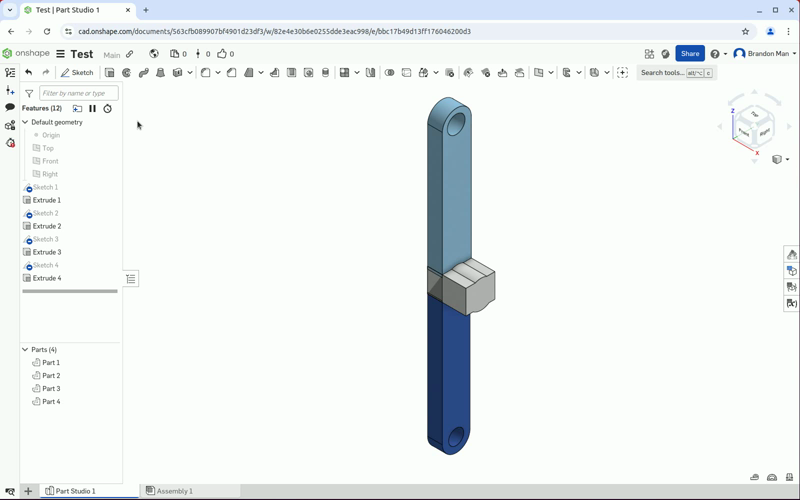
mouse_move(73, 189)
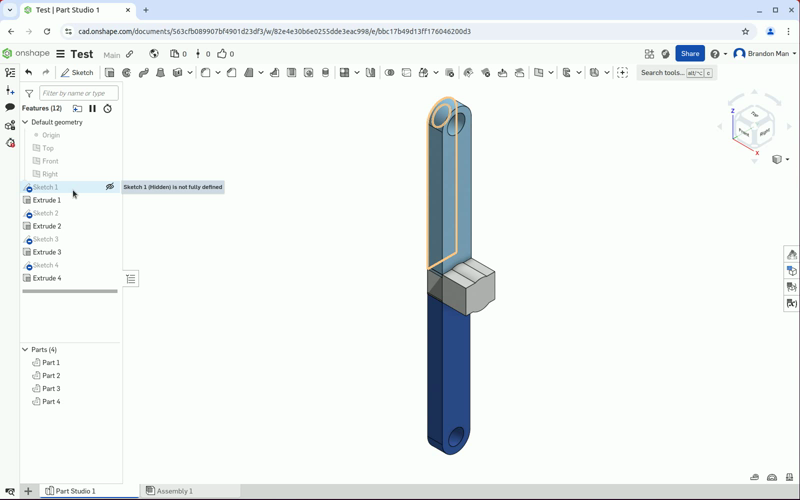
click(73, 189)